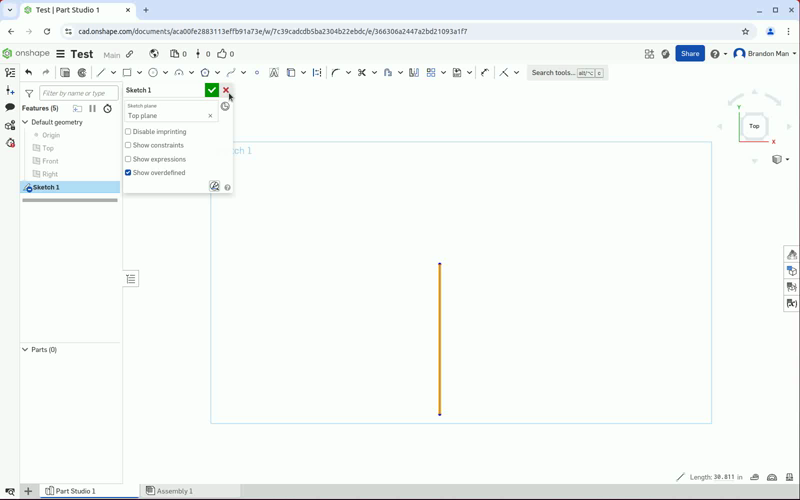
key(shift+h)
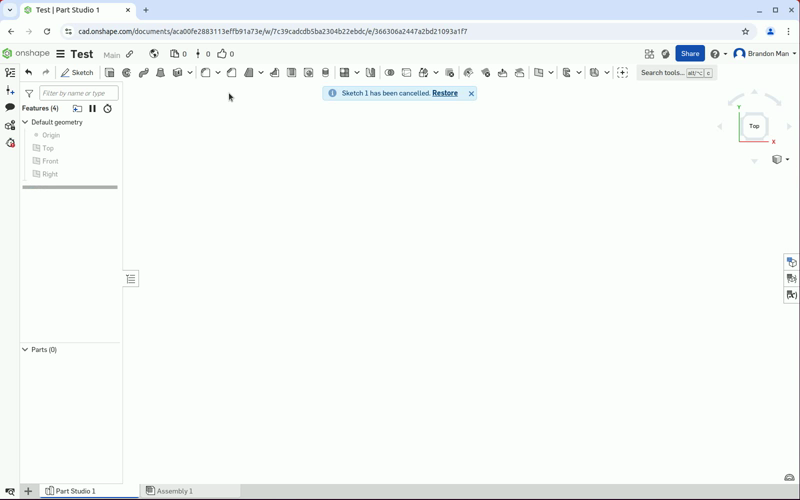
mouse_move(73, 352)
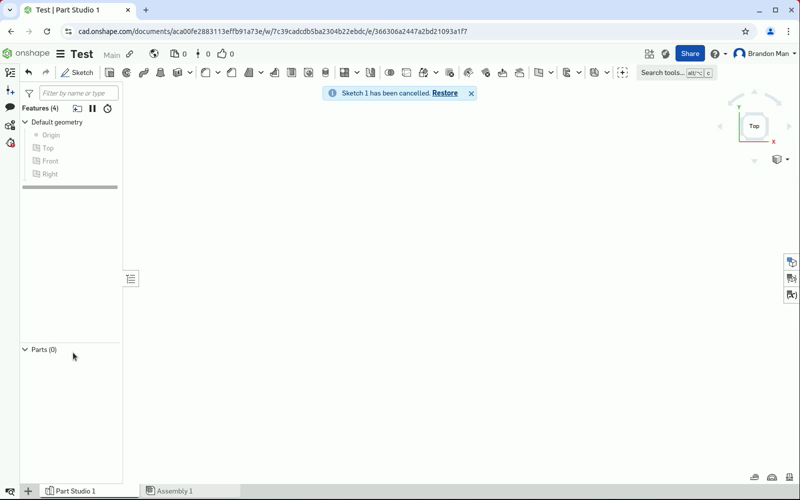
key(y)
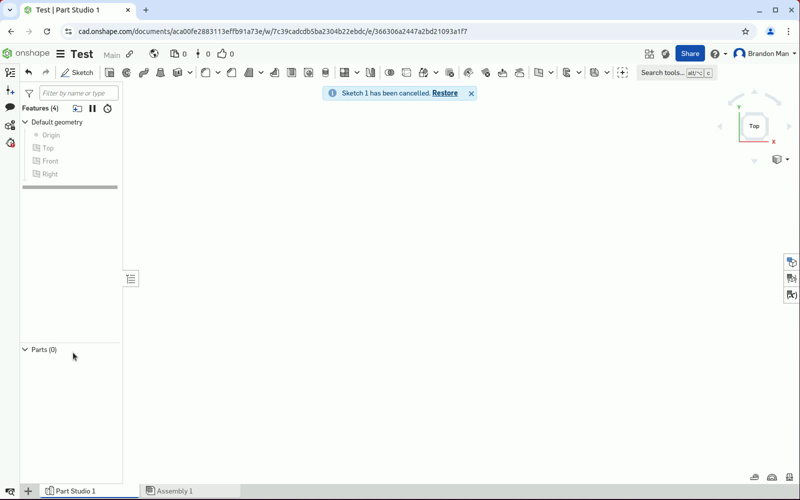
key(shift+p)
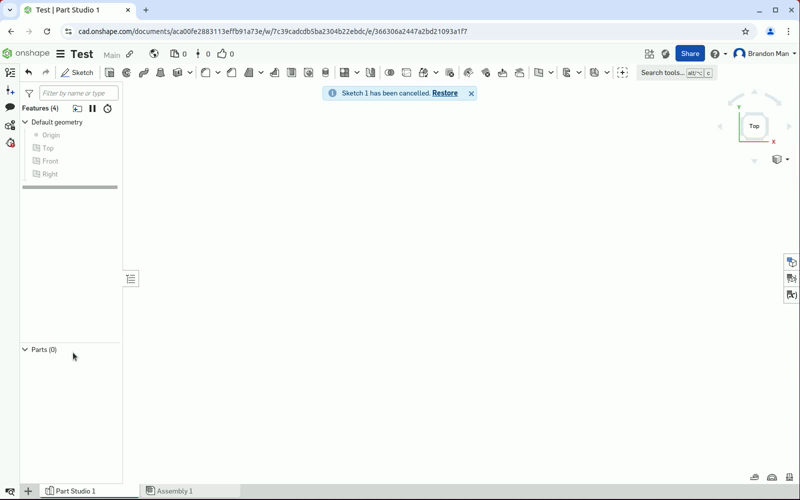
key(space)
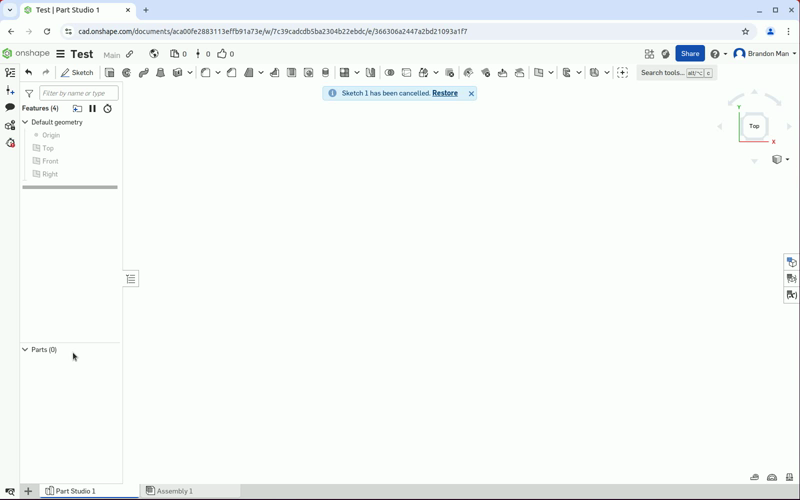
key_down(shift)
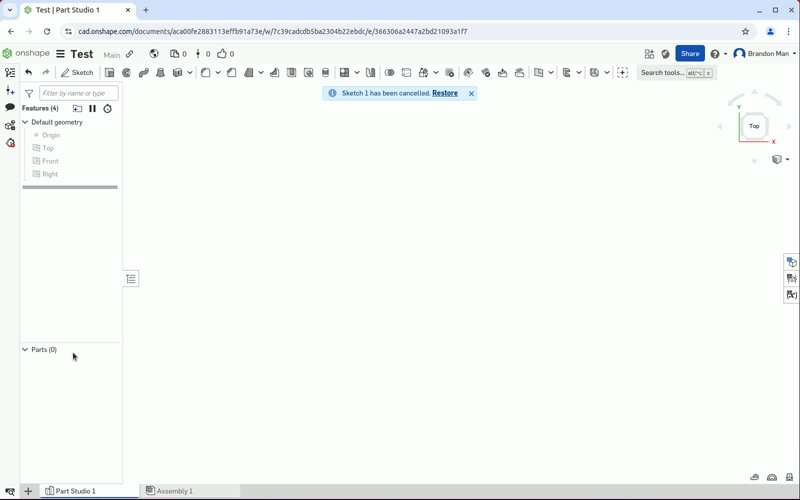
key(up)
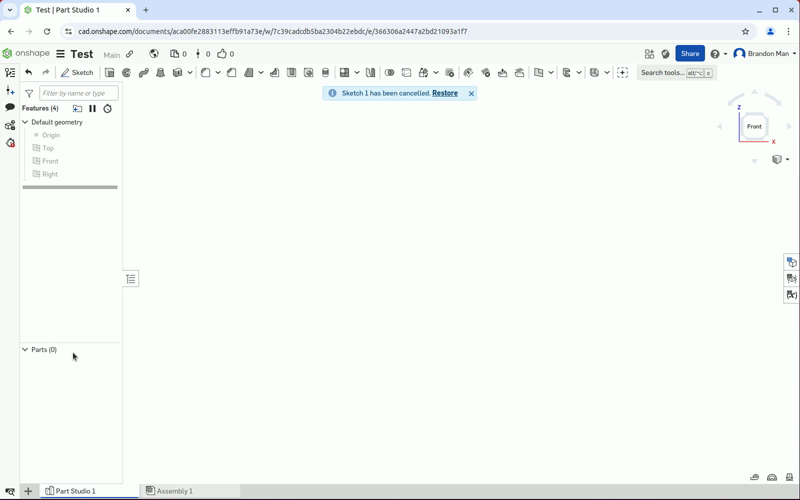
key_up(shift)
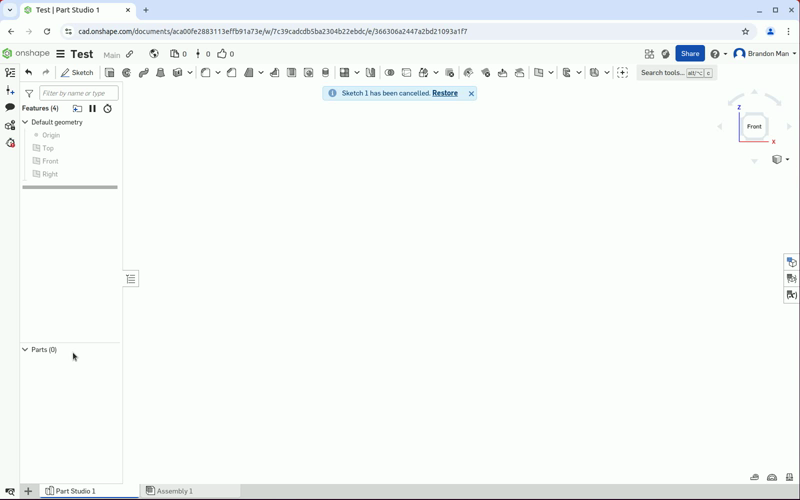
mouse_move(73, 352)
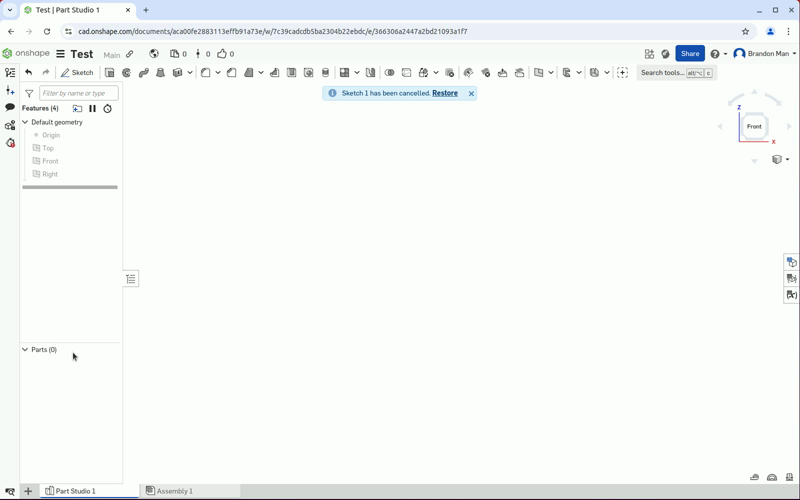
key(shift+y)
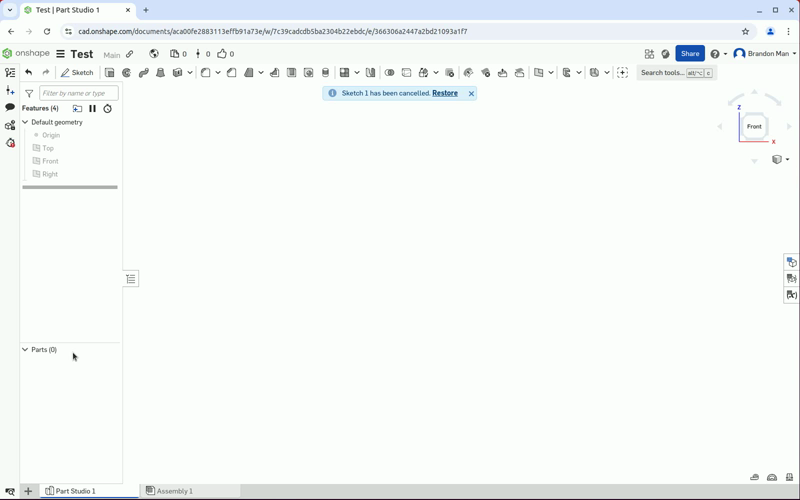
key(shift+s)
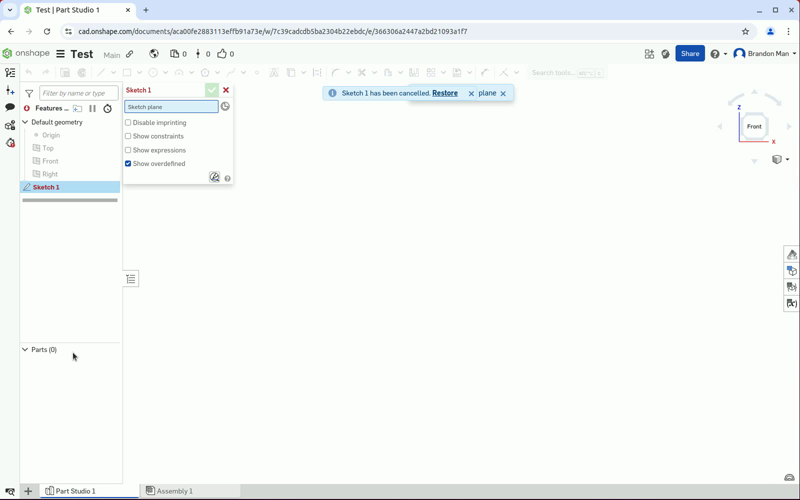
mouse_move(73, 163)
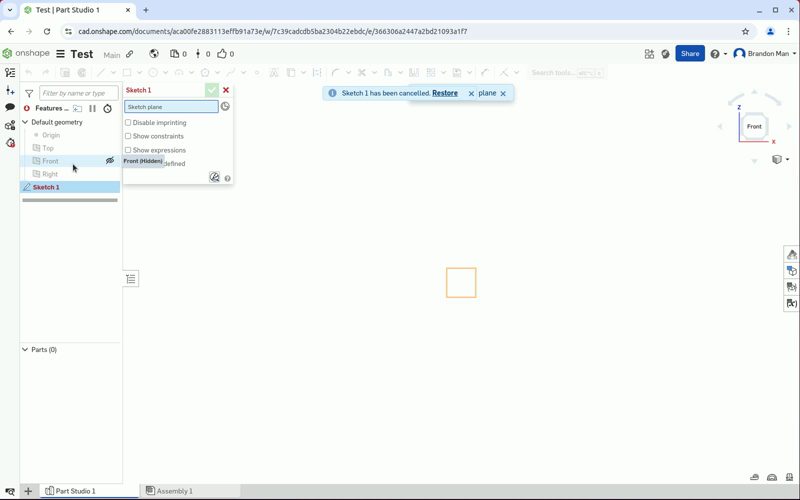
click(73, 163)
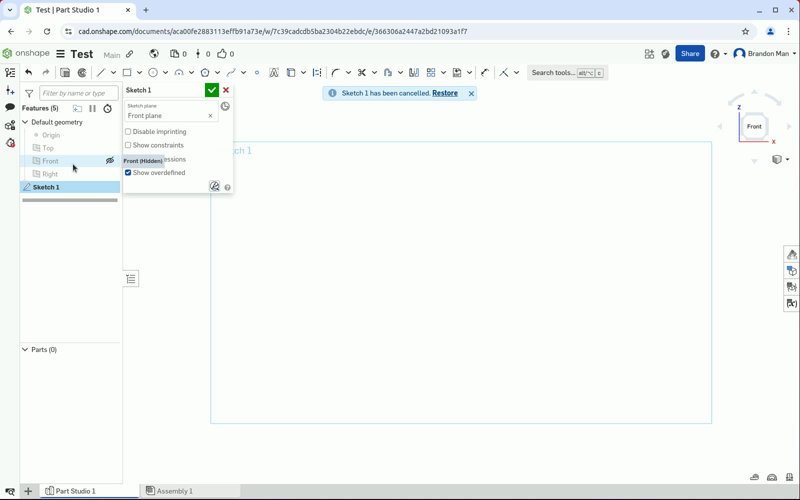
mouse_move(73, 352)
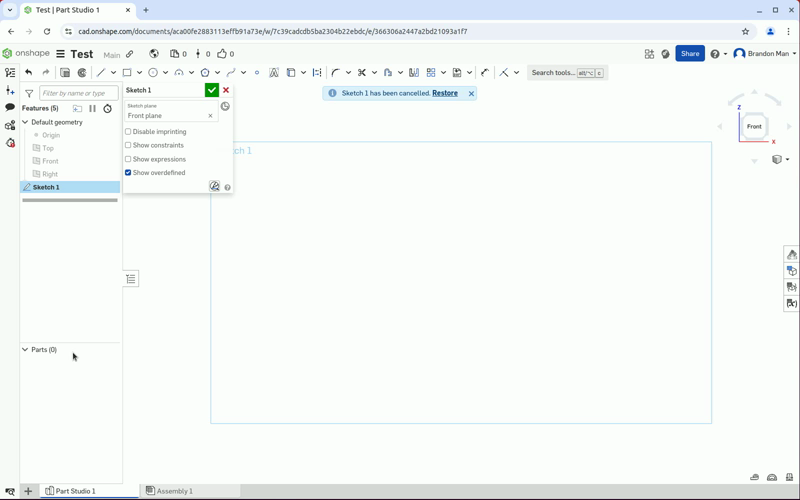
key(y)
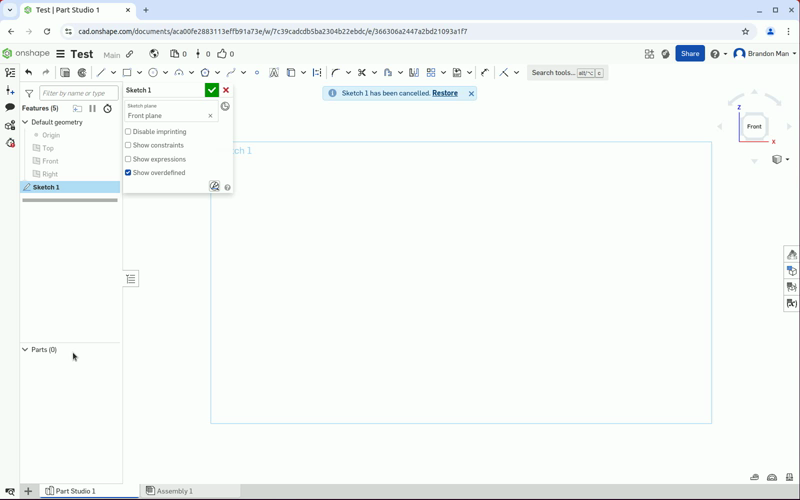
key(l)
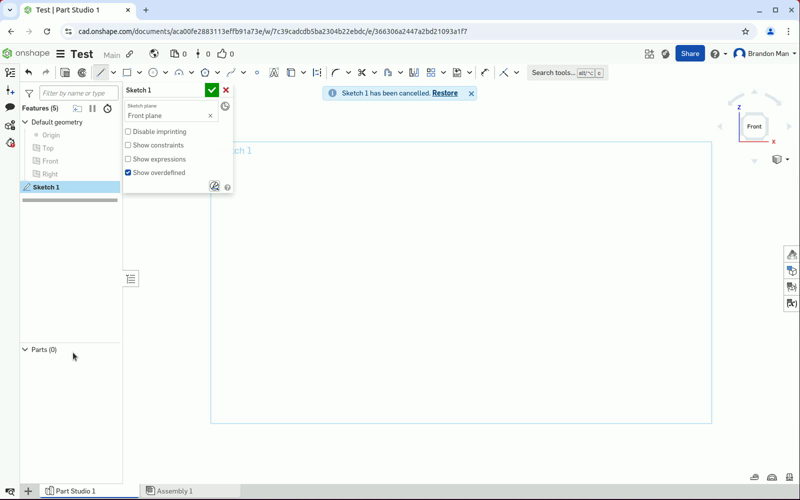
key_down(shift)
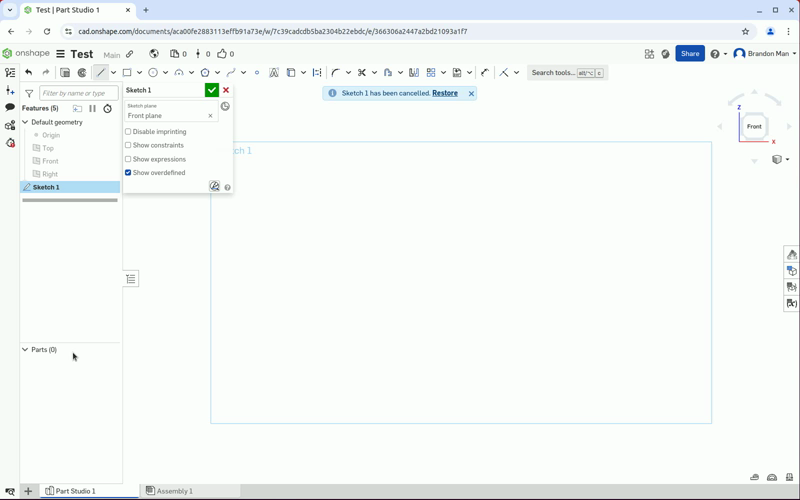
mouse_move(376, 367)
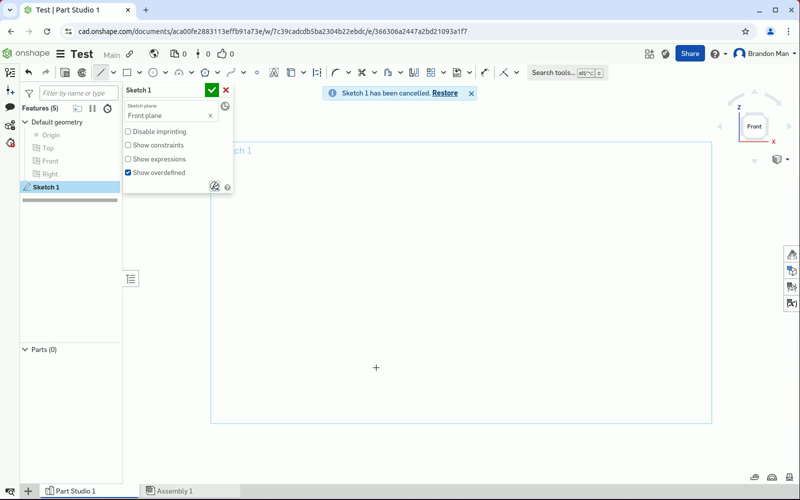
click(376, 367)
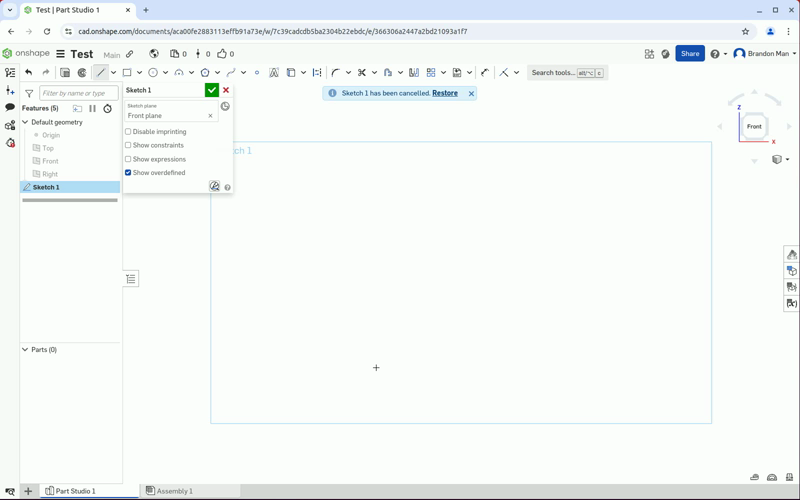
key_up(shift)
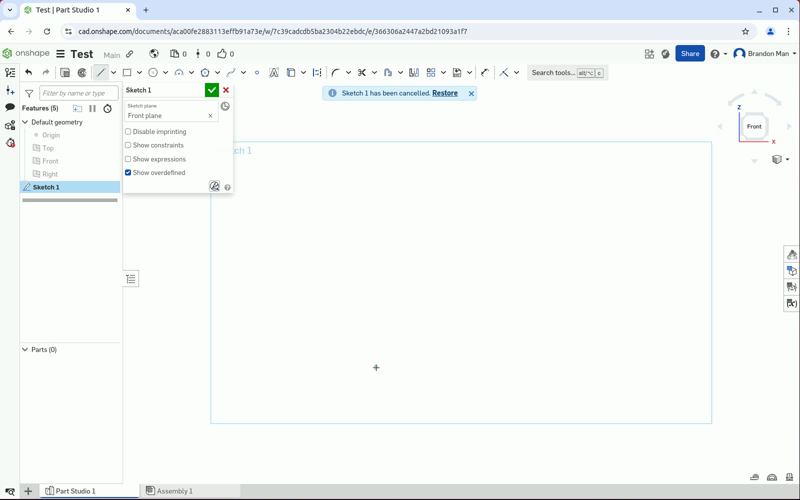
key_down(shift)
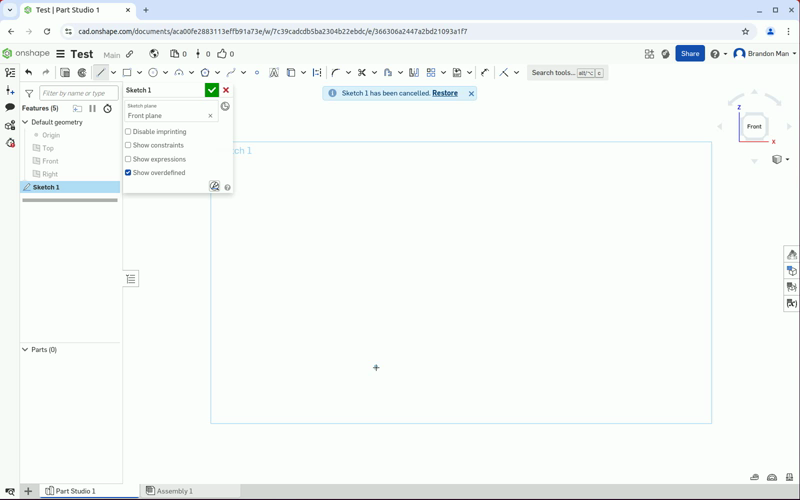
mouse_move(452, 367)
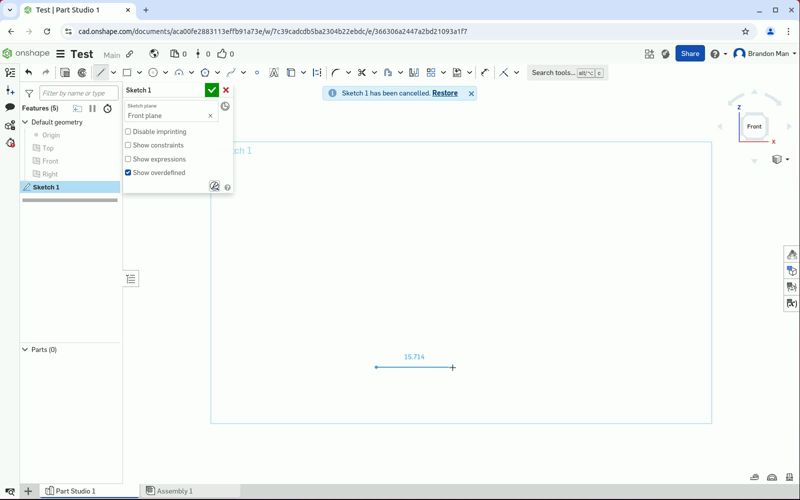
click(452, 367)
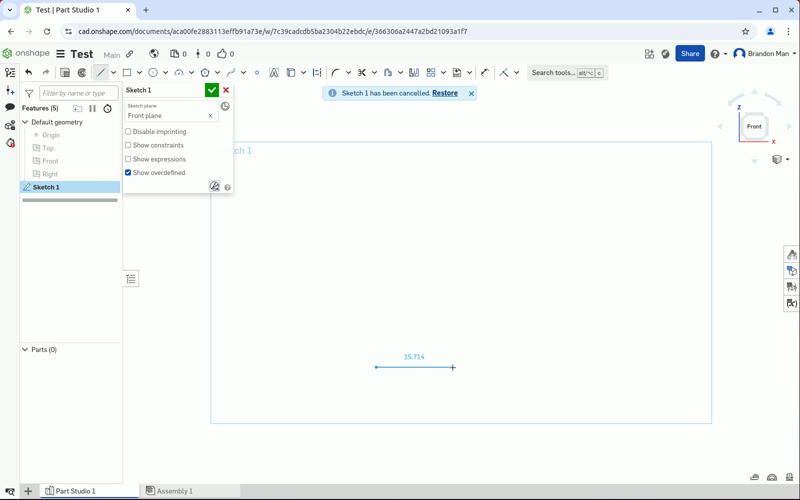
key_up(shift)
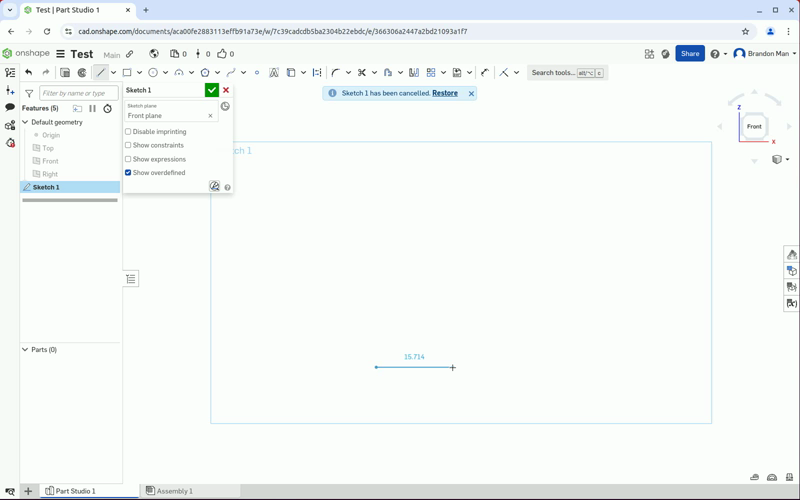
key_down(shift)
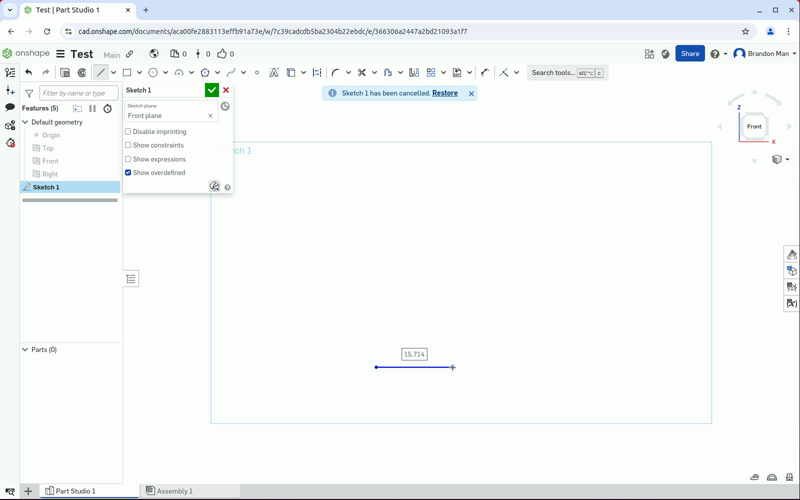
mouse_move(482, 367)
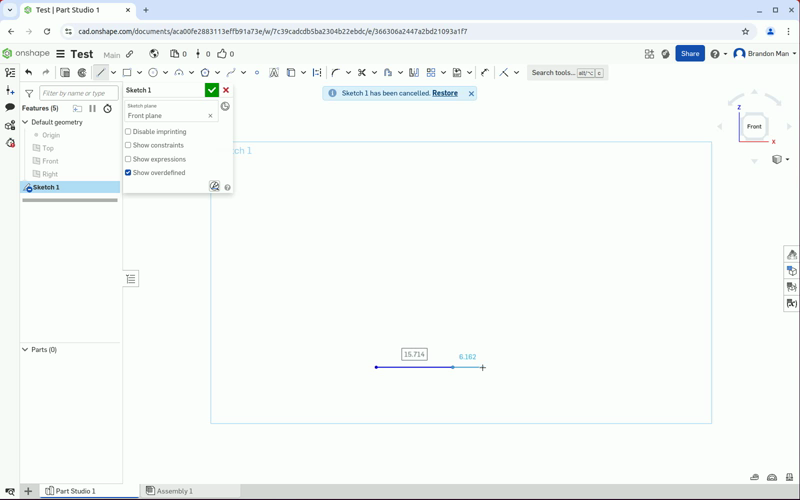
mouse_move(452, 333)
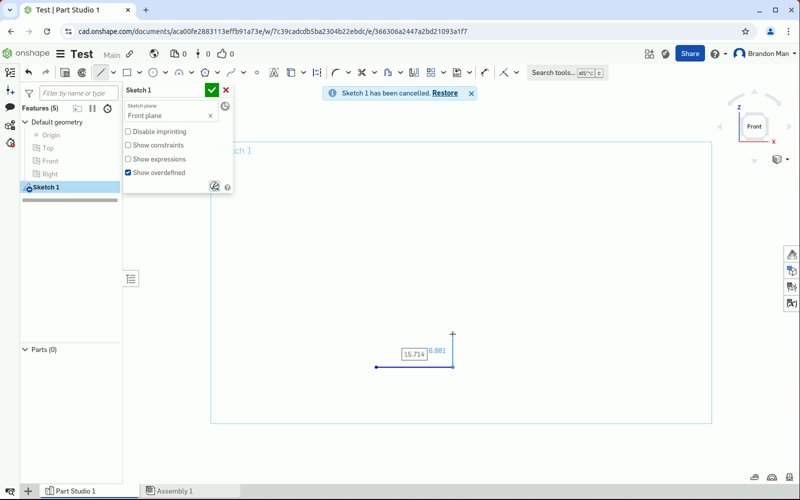
click(452, 333)
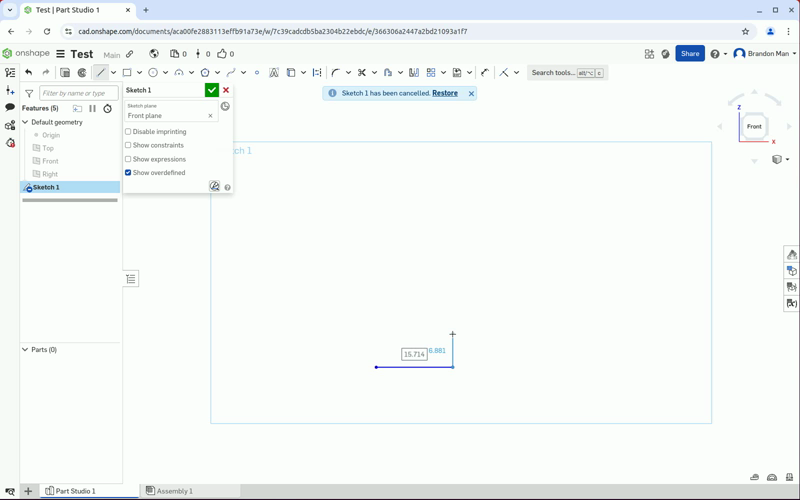
key_up(shift)
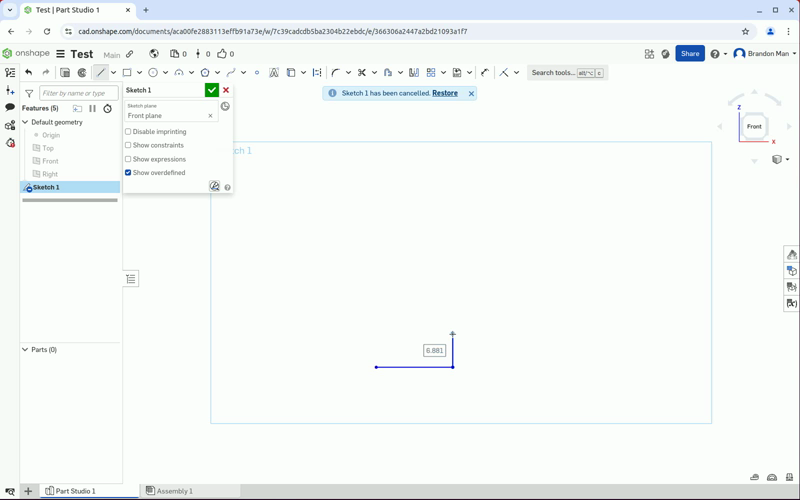
key_down(shift)
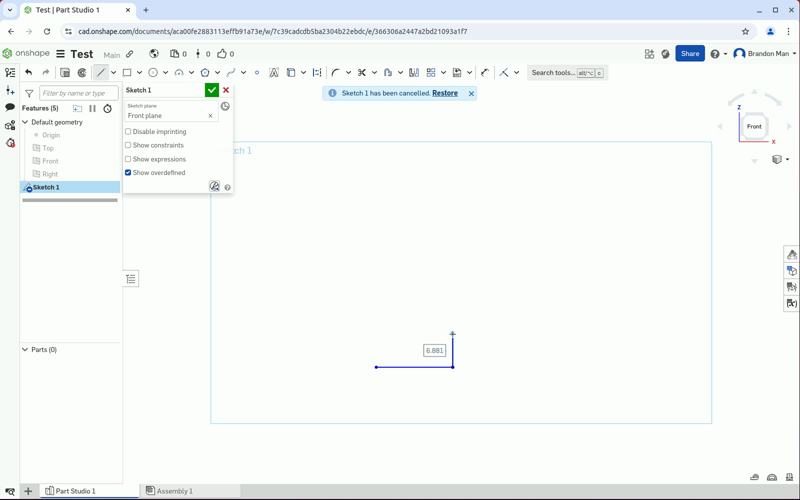
mouse_move(482, 333)
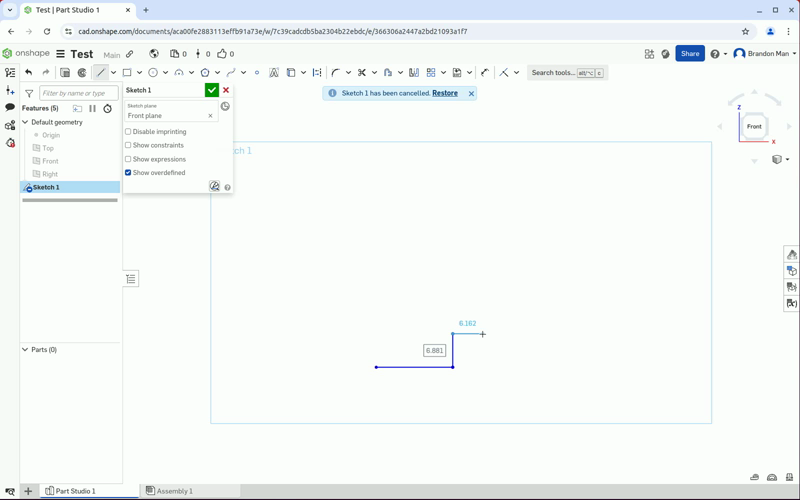
mouse_move(470, 333)
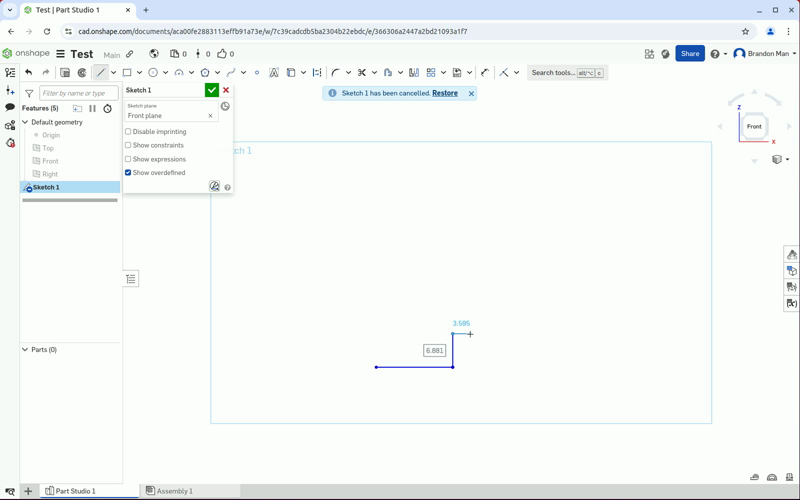
click(470, 333)
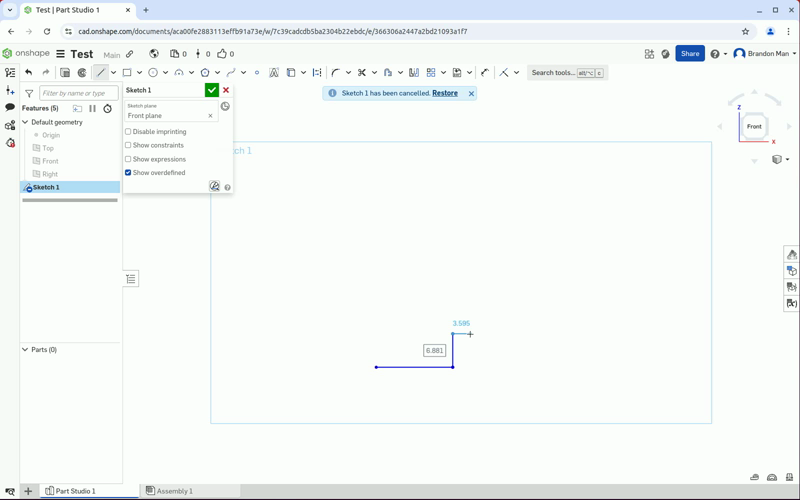
key_up(shift)
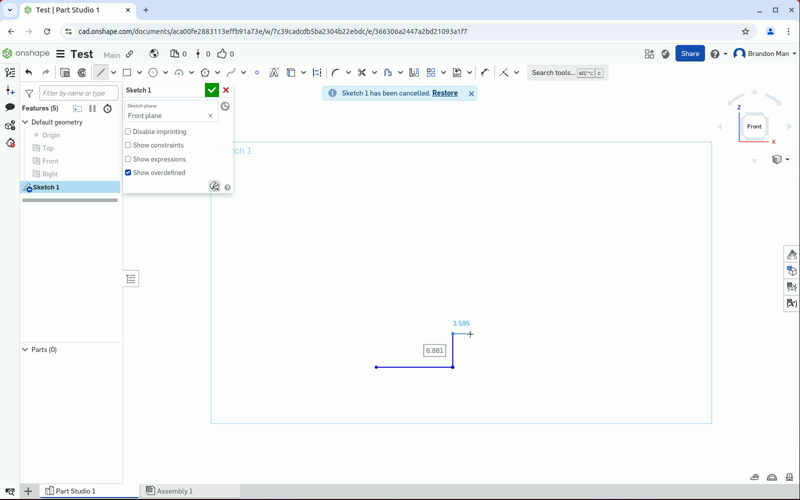
key_down(shift)
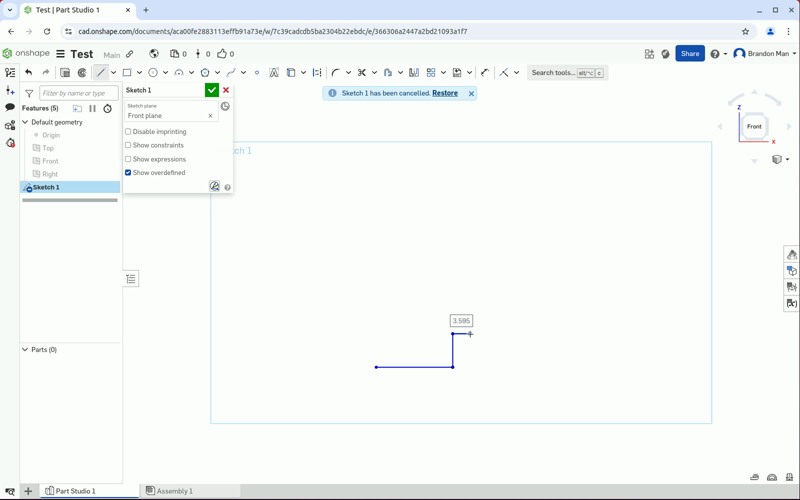
mouse_move(500, 333)
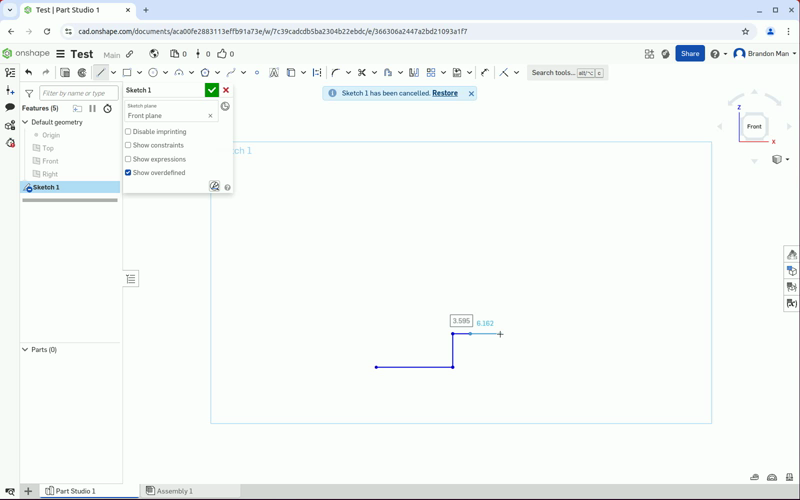
mouse_move(470, 367)
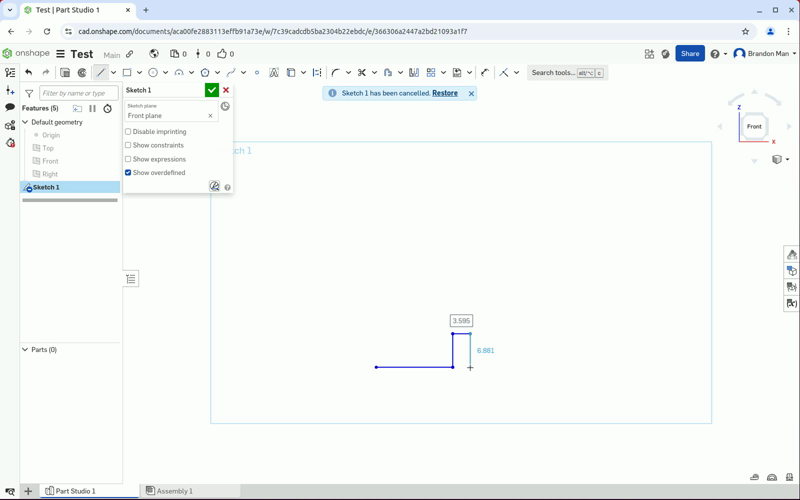
click(470, 367)
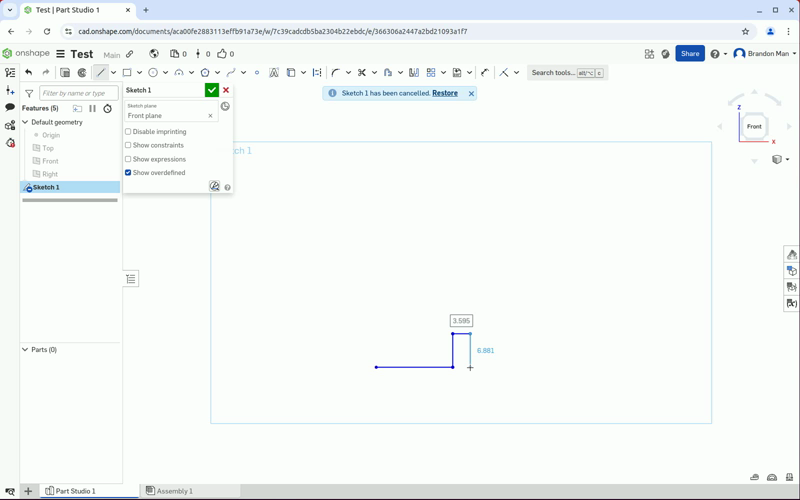
key_up(shift)
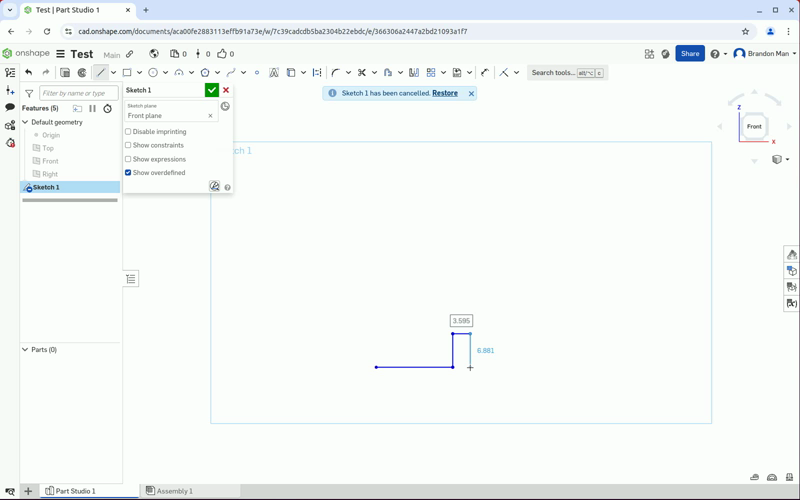
key_down(shift)
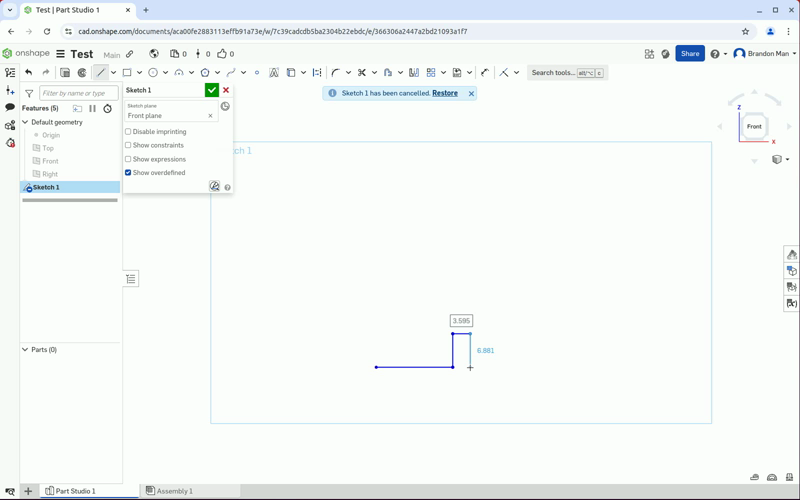
mouse_move(544, 367)
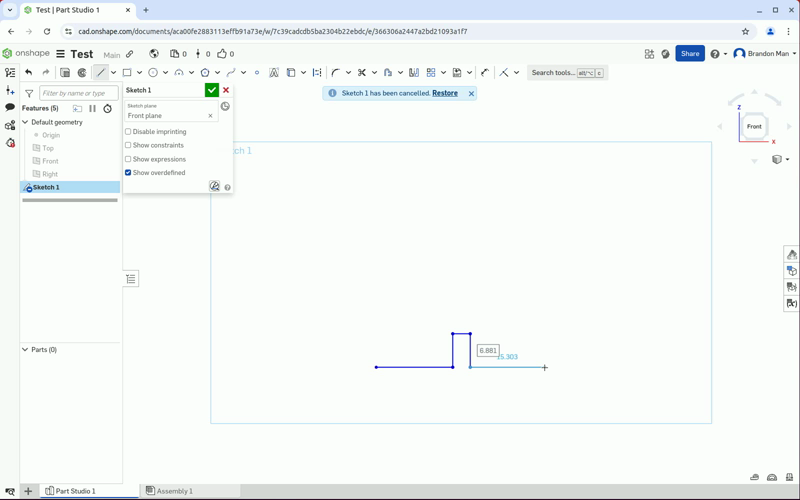
click(544, 367)
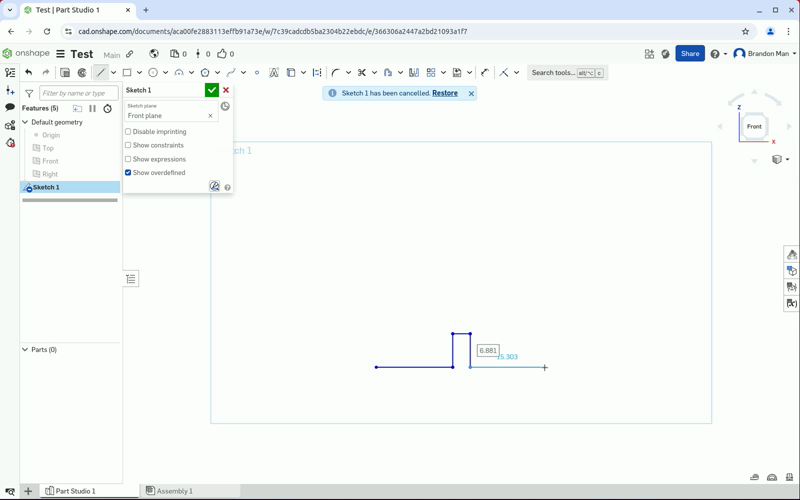
key_up(shift)
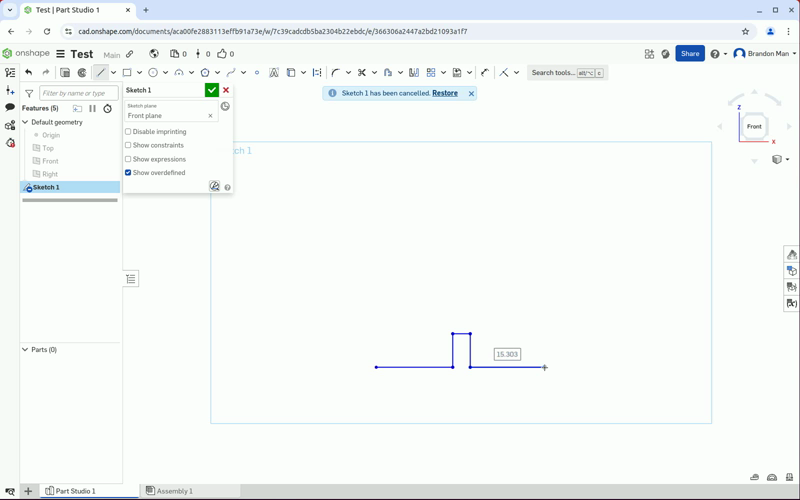
key_down(shift)
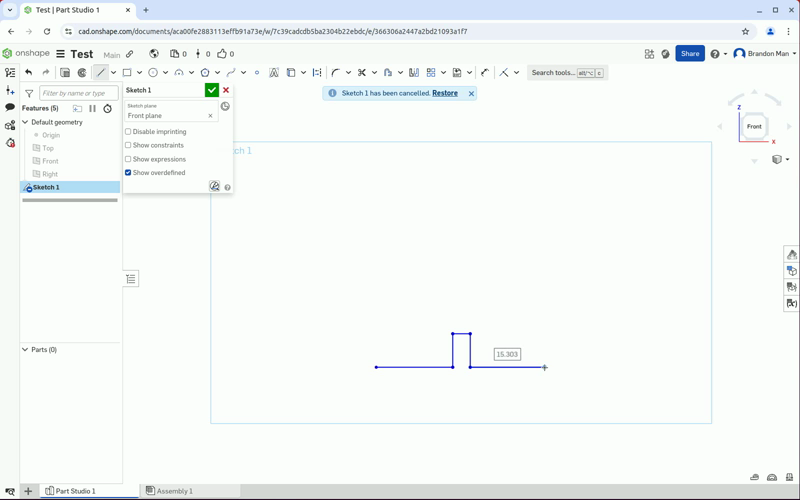
mouse_move(544, 282)
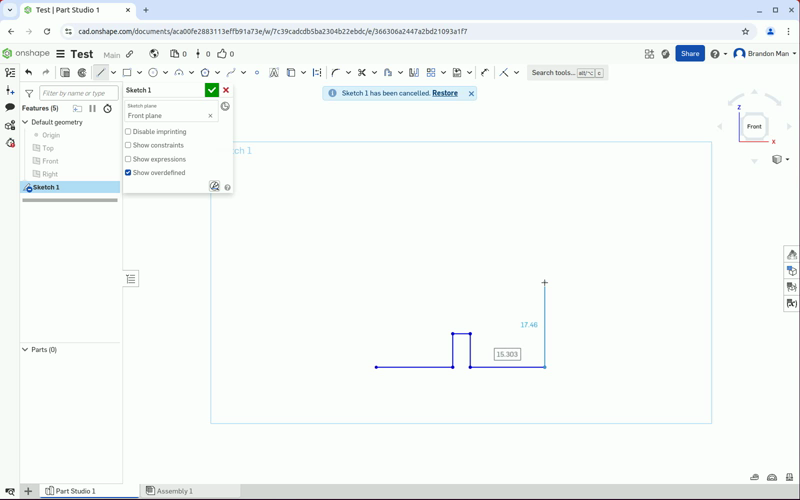
click(544, 282)
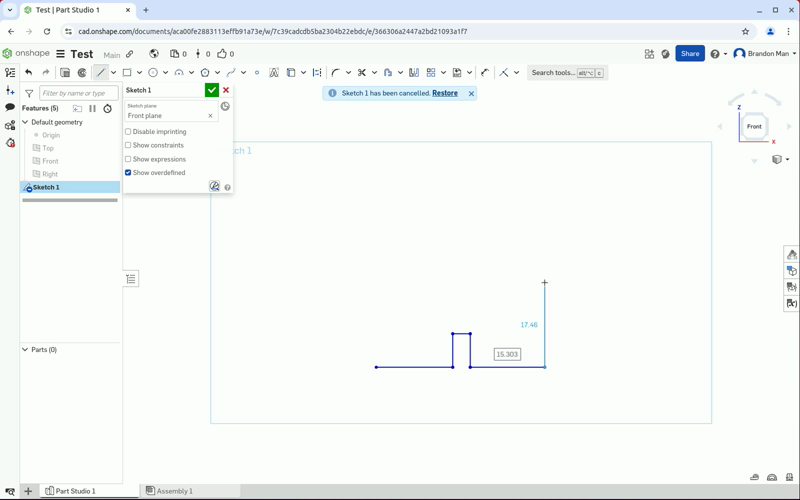
key_up(shift)
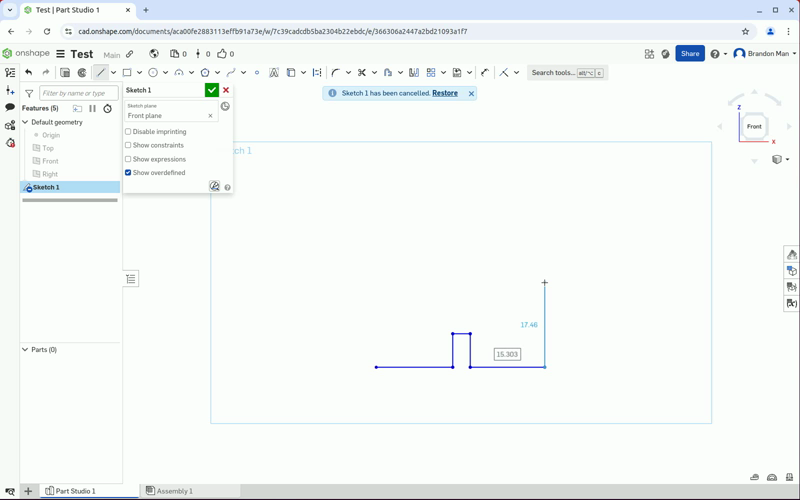
key_down(shift)
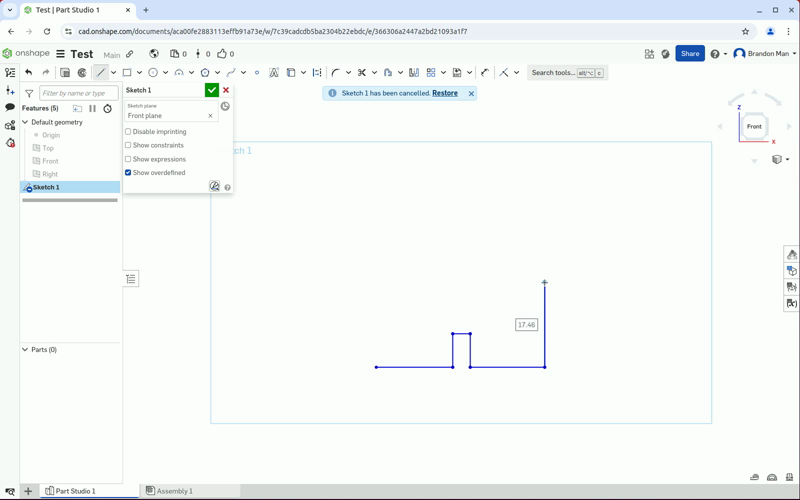
mouse_move(376, 282)
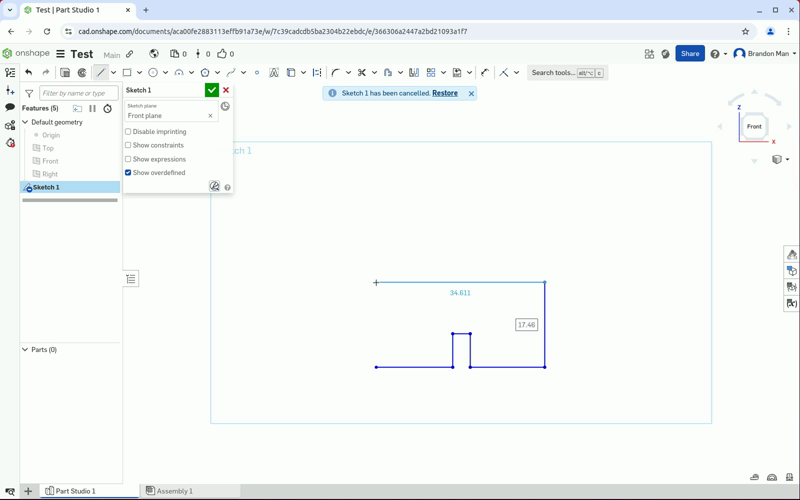
click(376, 282)
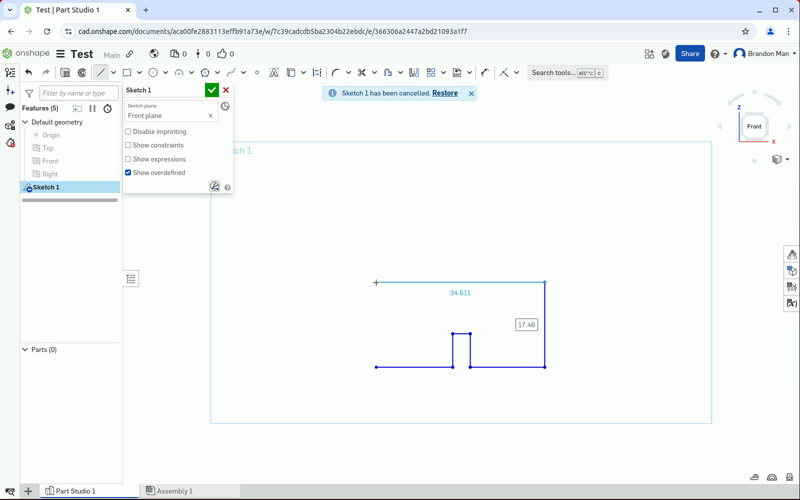
key_up(shift)
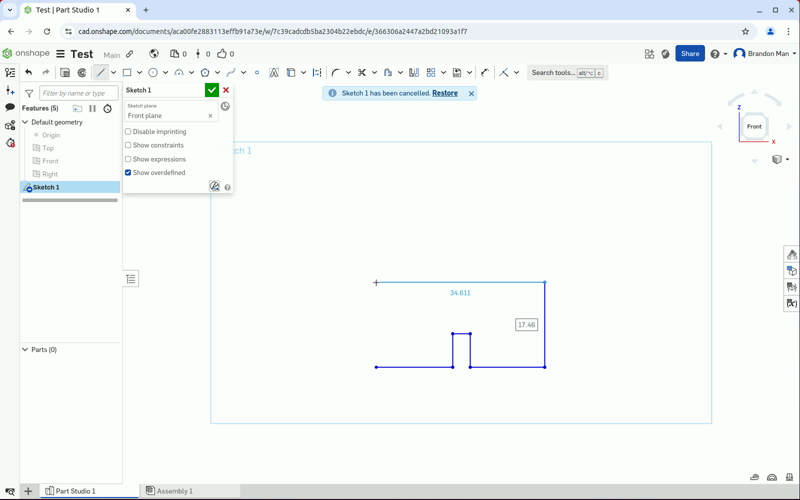
key_down(shift)
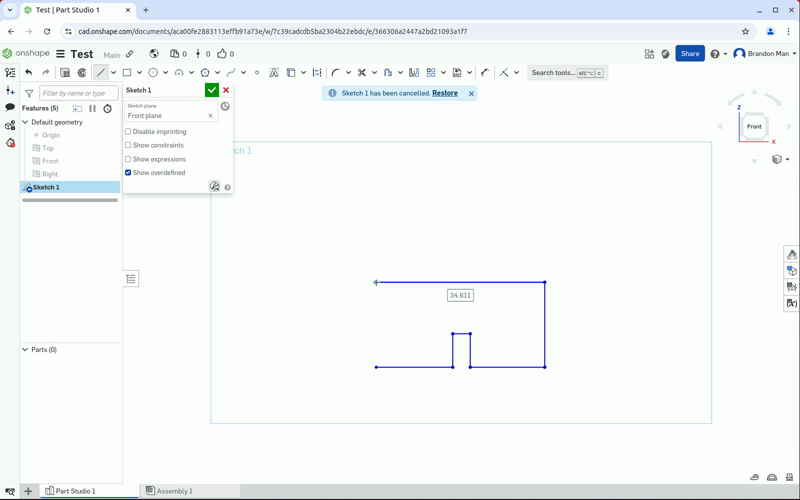
mouse_move(376, 367)
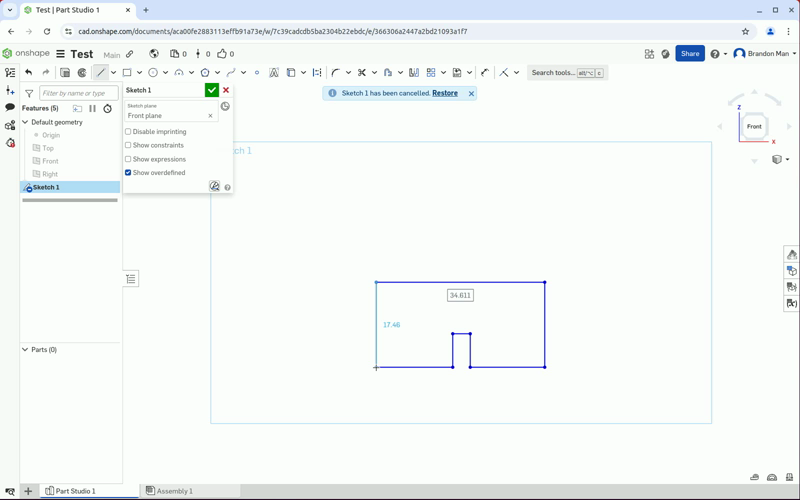
key_up(shift)
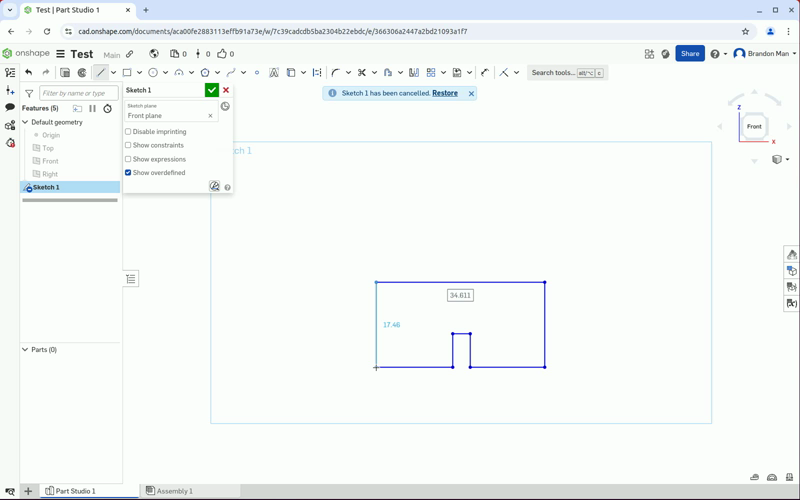
click(376, 367)
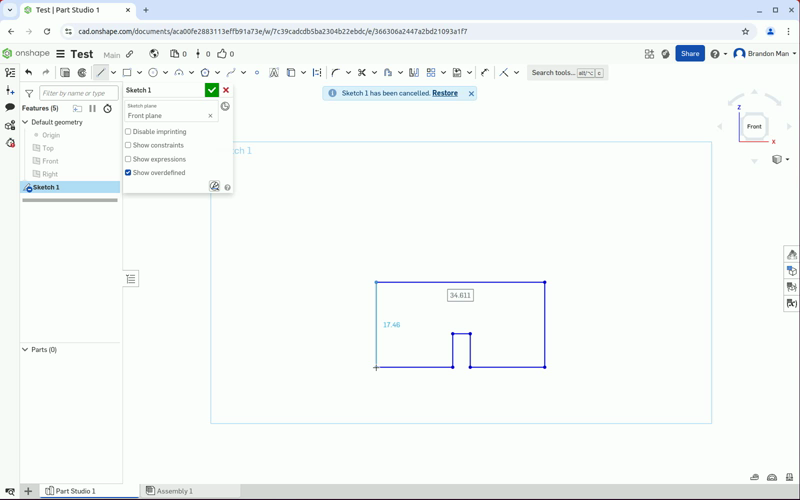
key(esc)
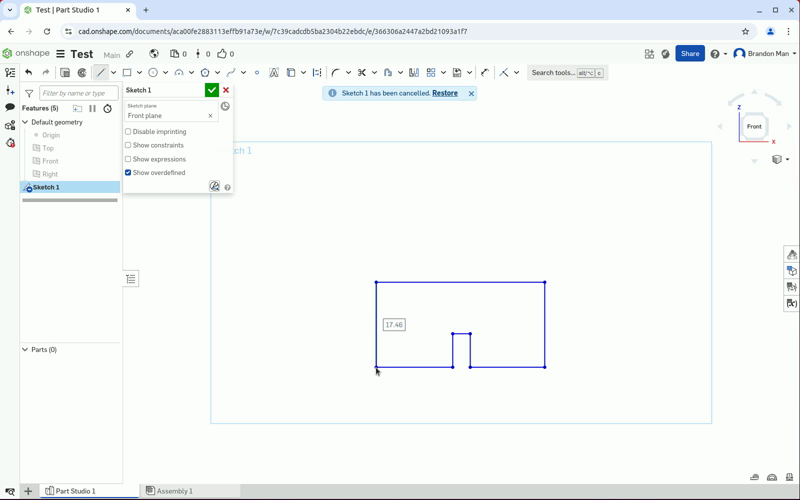
key(l)
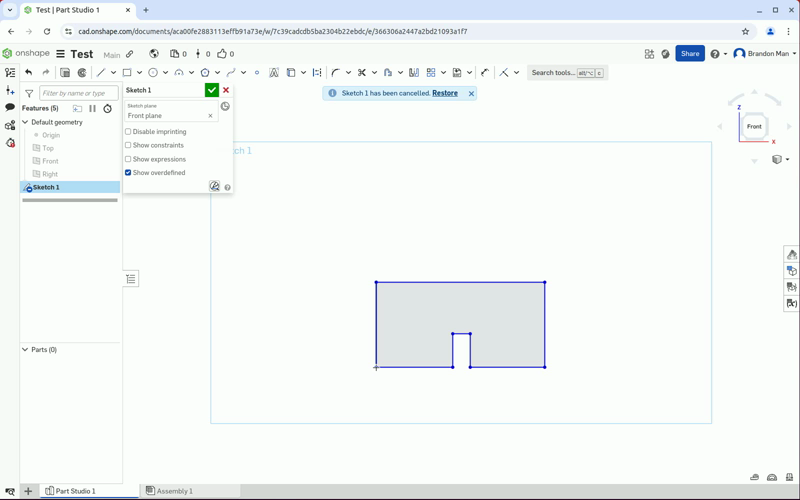
key_down(shift)
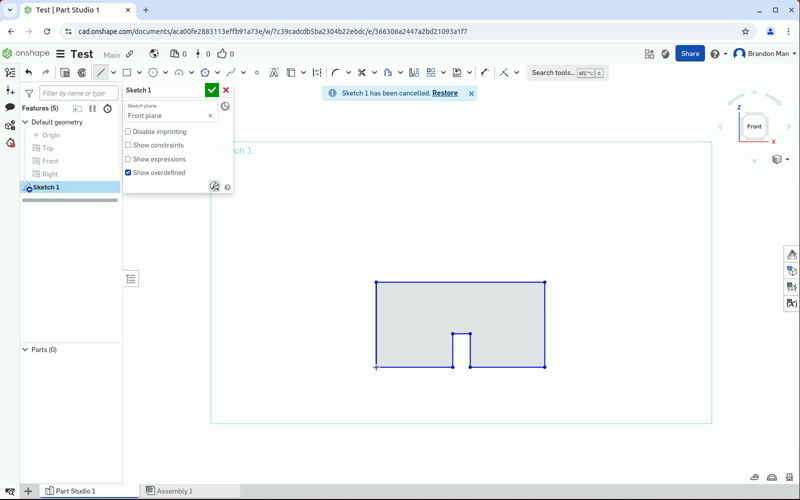
mouse_move(392, 356)
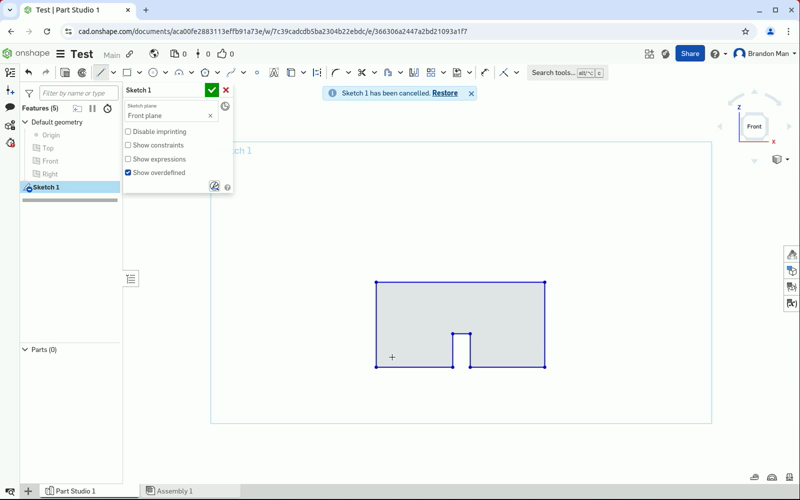
click(392, 356)
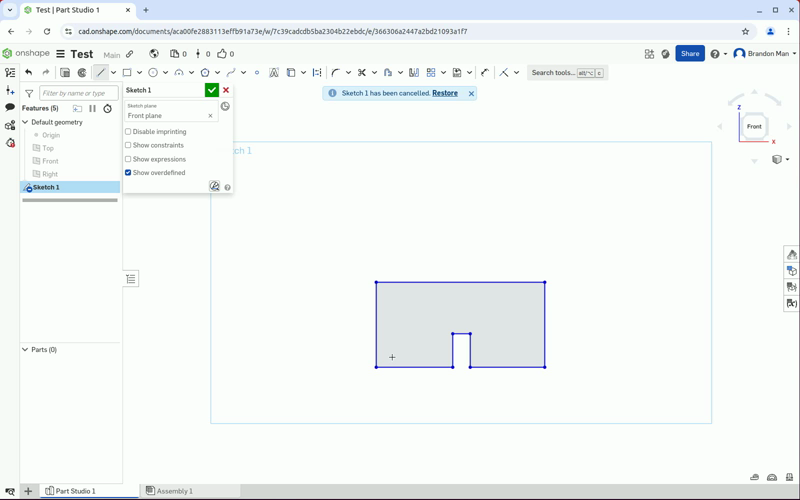
key_up(shift)
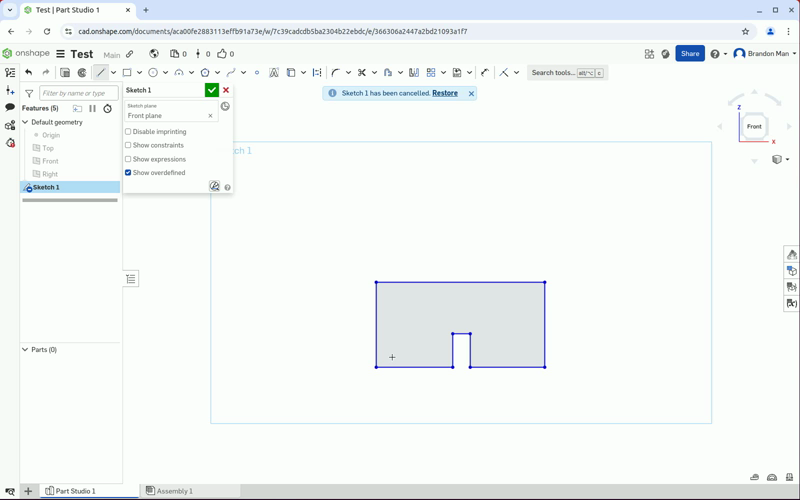
key_down(shift)
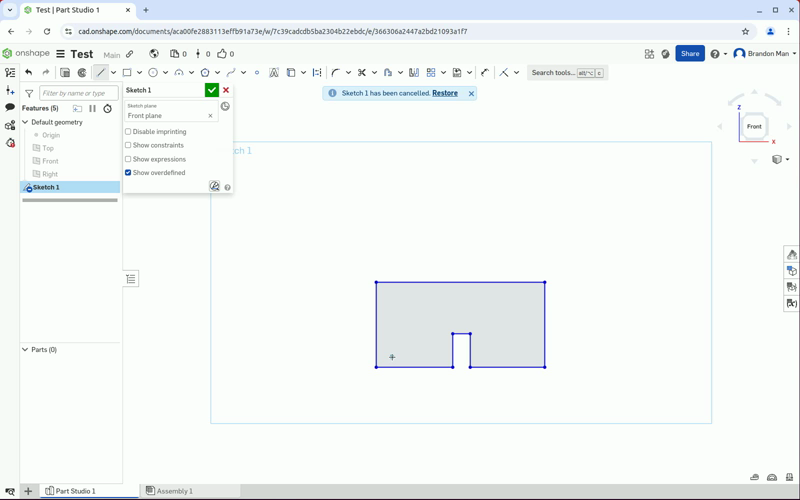
mouse_move(422, 356)
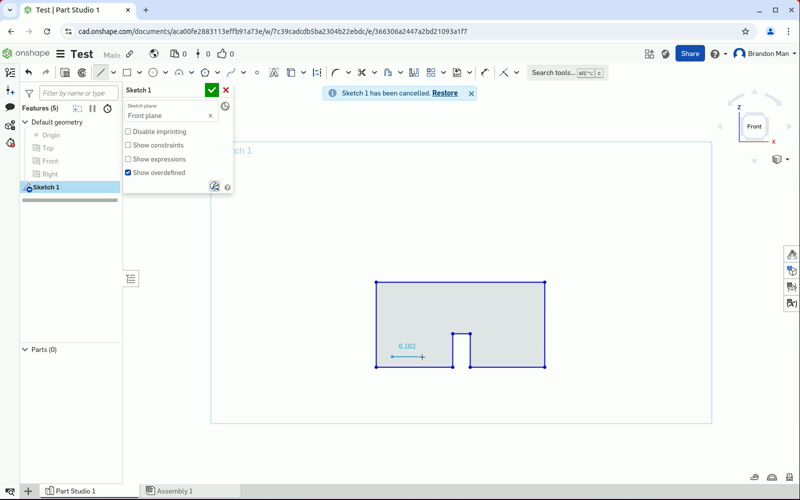
mouse_move(427, 356)
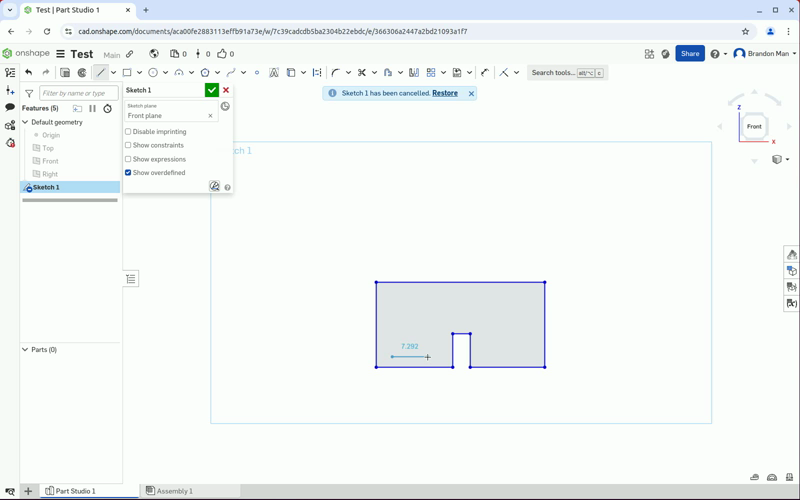
click(427, 356)
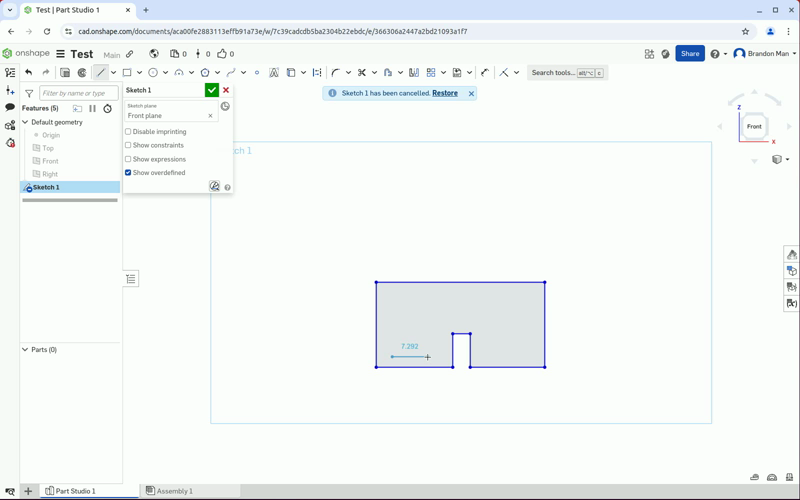
key_up(shift)
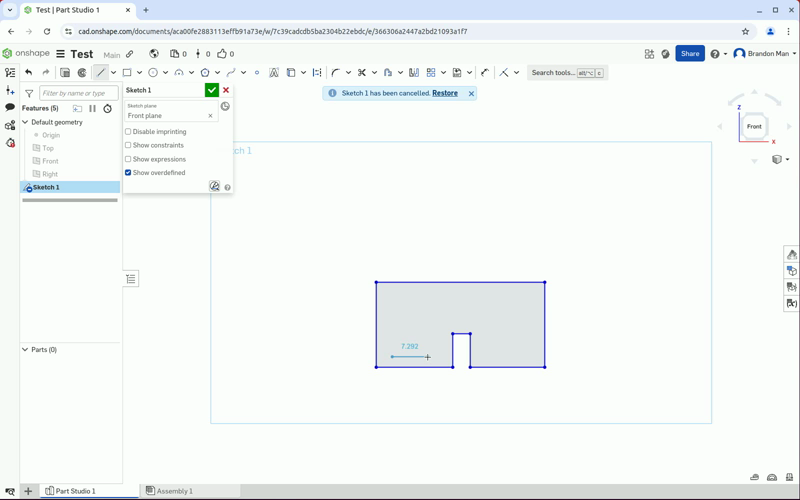
key_down(shift)
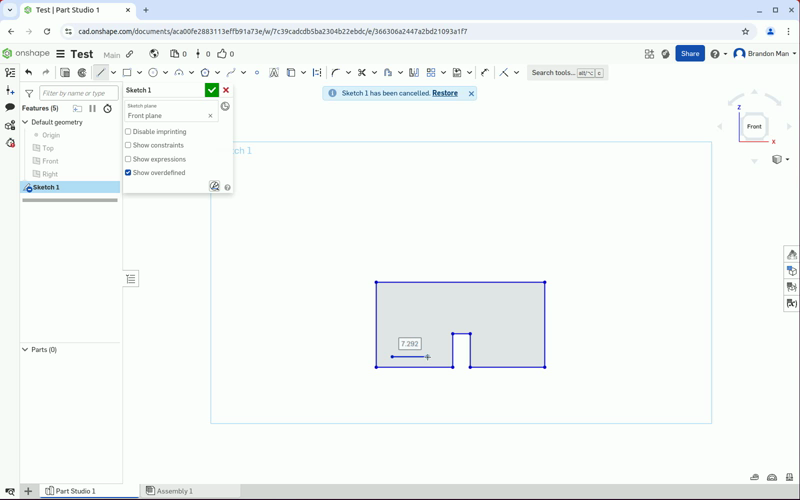
mouse_move(457, 356)
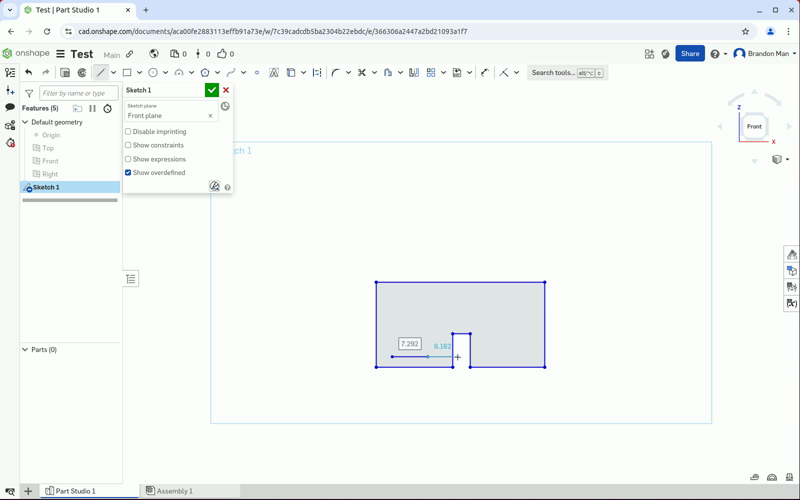
mouse_move(427, 339)
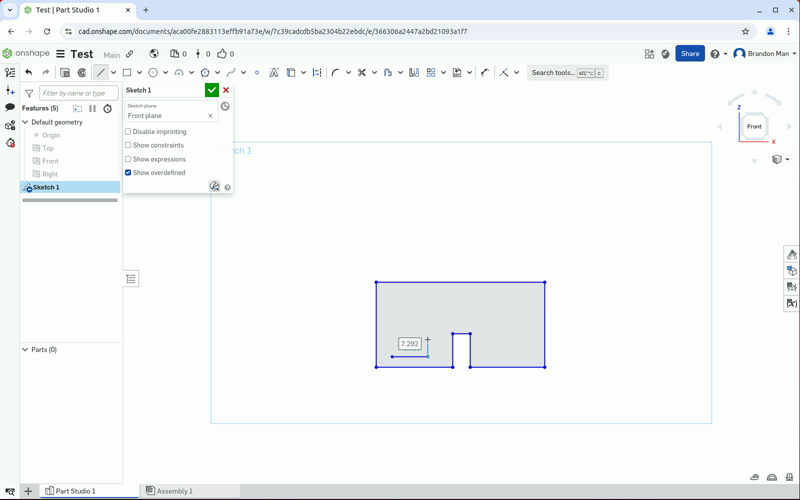
click(427, 339)
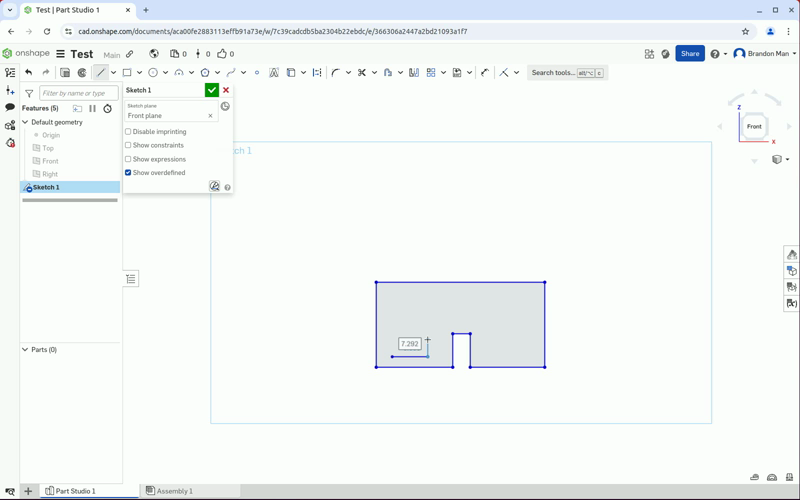
key_up(shift)
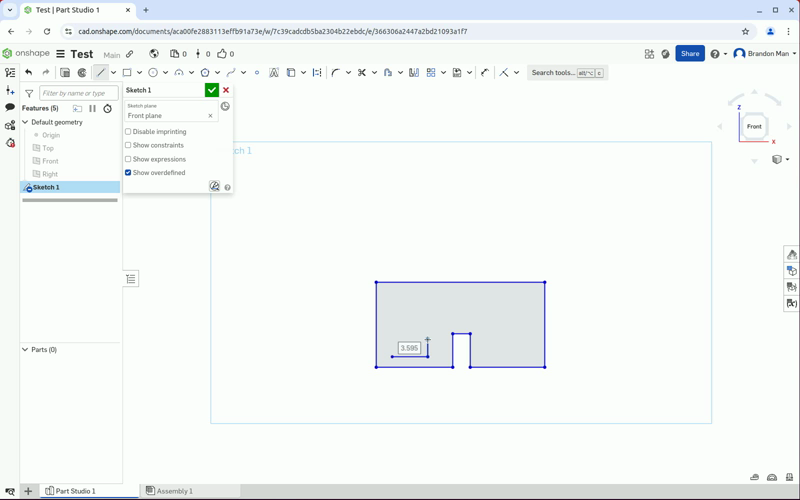
key_down(shift)
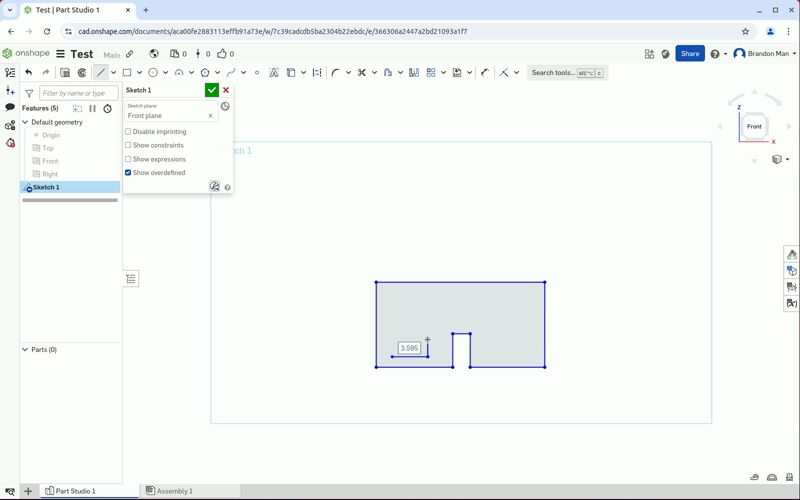
mouse_move(457, 339)
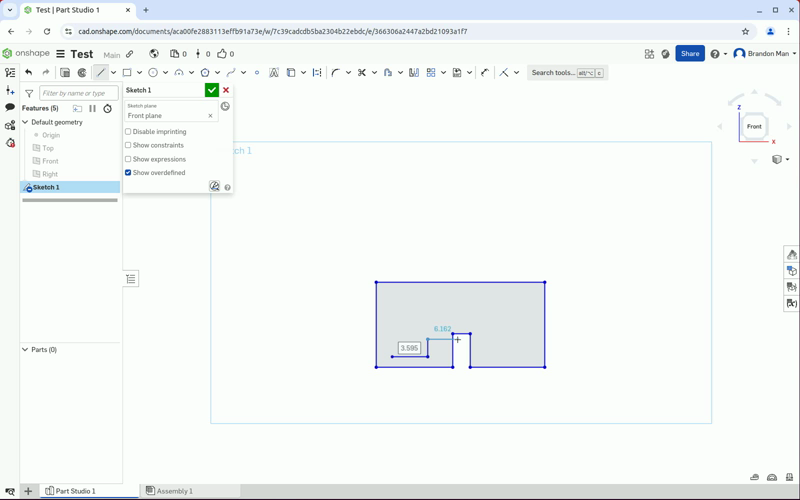
mouse_move(392, 339)
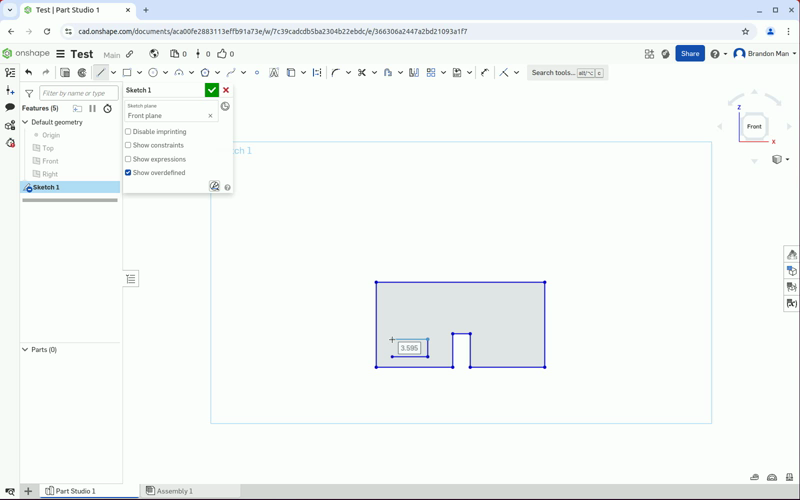
click(392, 339)
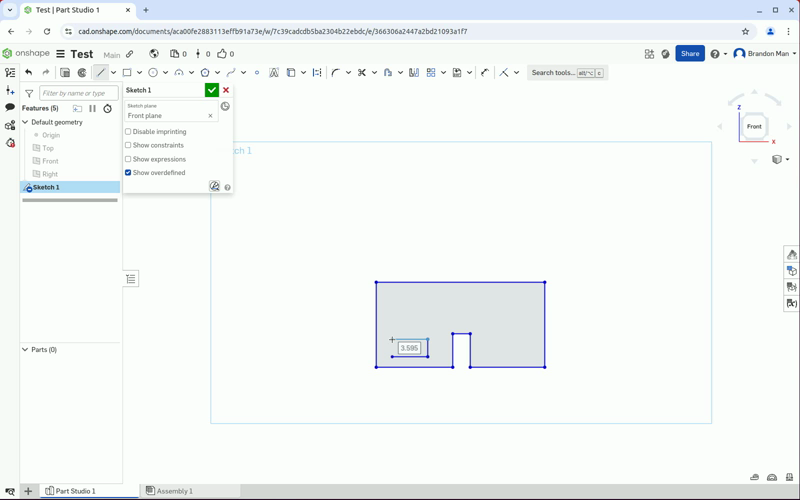
key_up(shift)
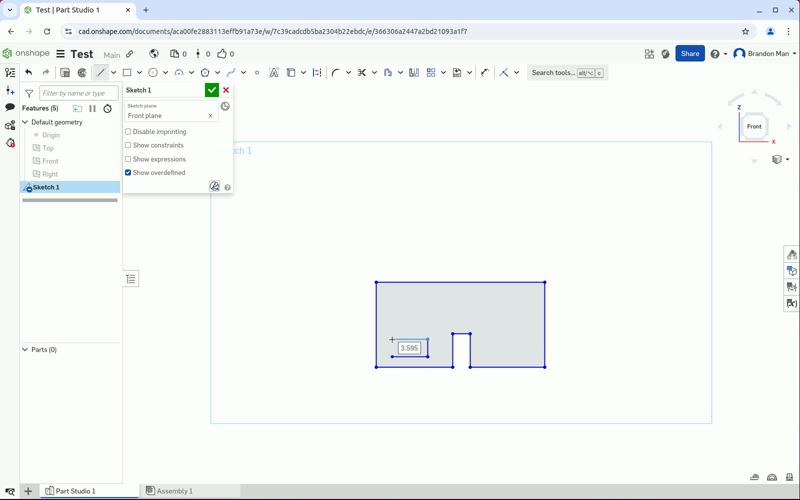
mouse_move(422, 339)
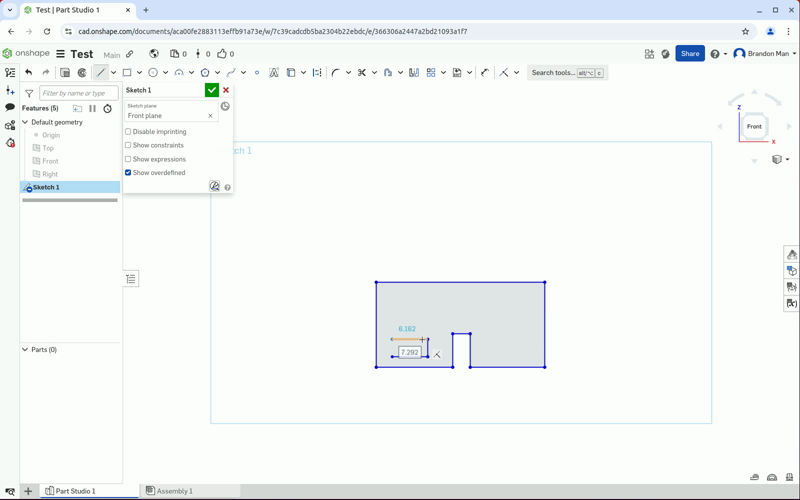
key_down(shift)
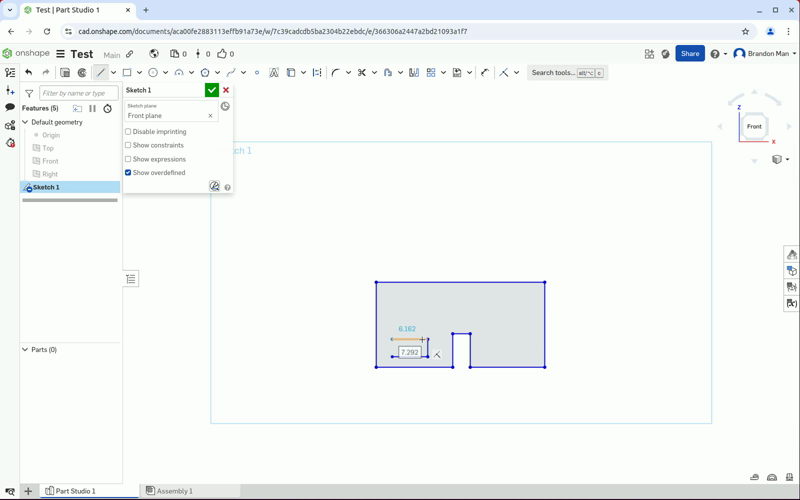
mouse_move(392, 356)
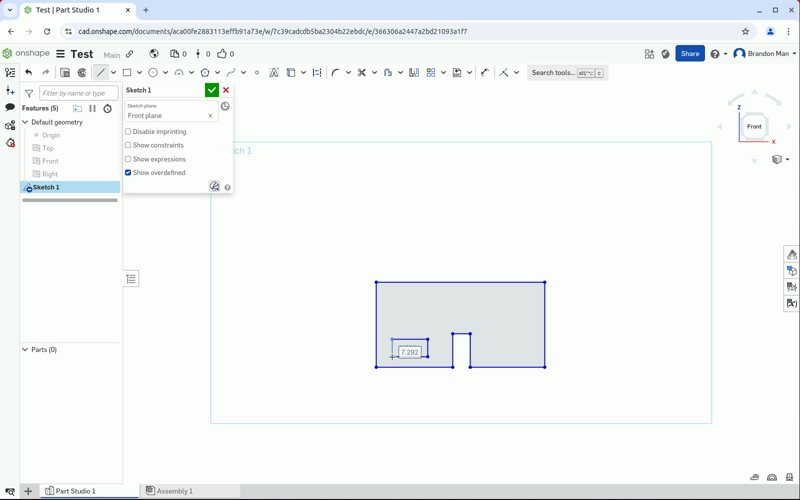
key_up(shift)
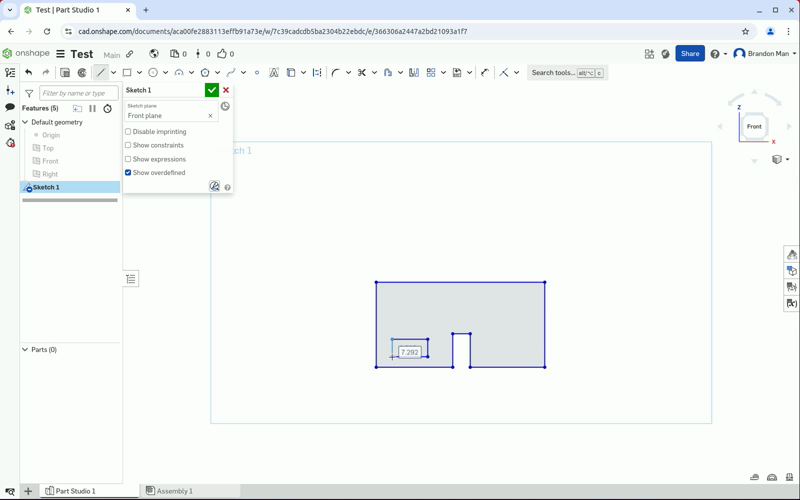
click(392, 356)
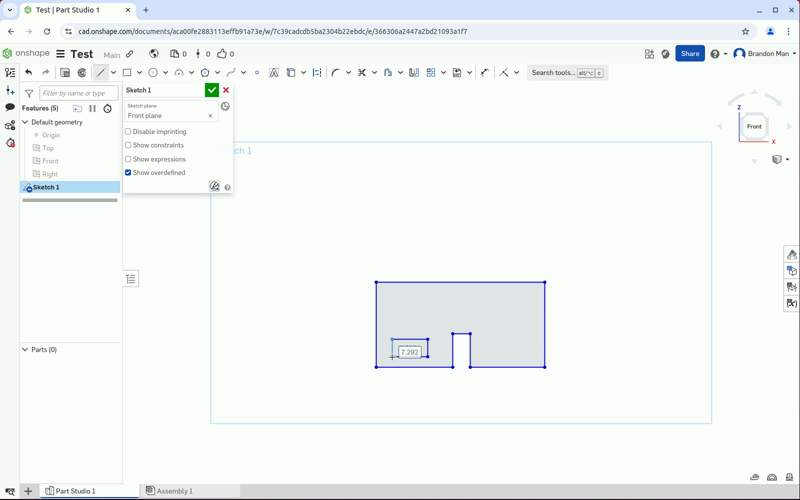
key(esc)
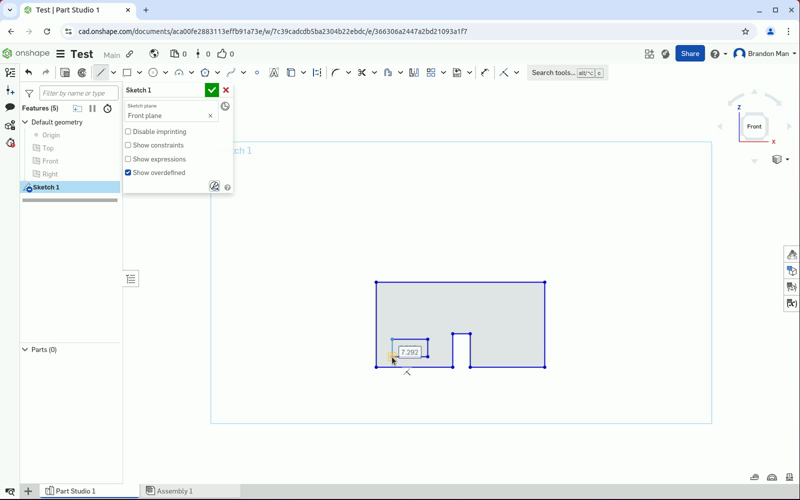
mouse_move(459, 293)
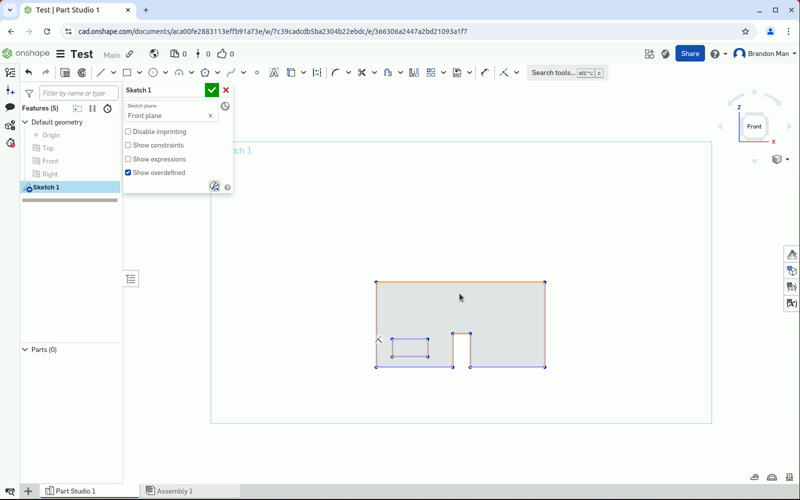
click(459, 293)
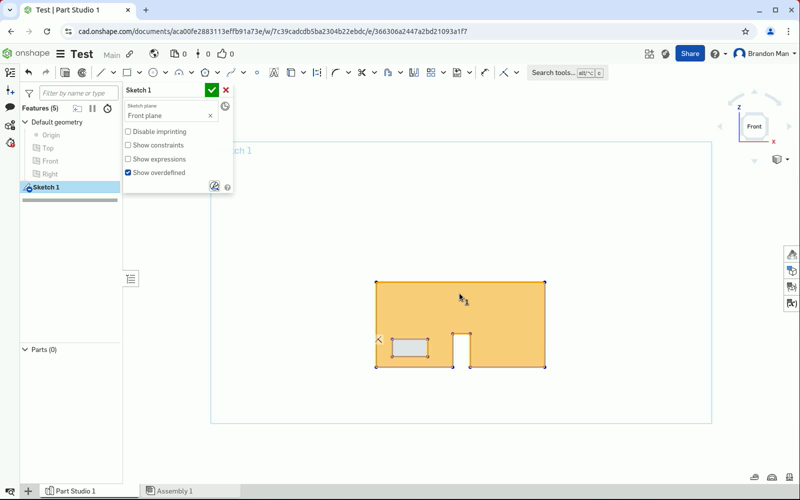
mouse_move(73, 352)
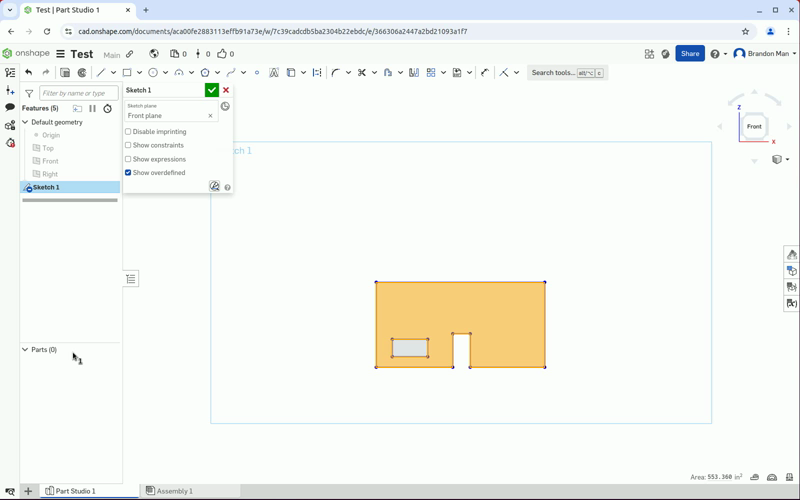
key(shift+y)
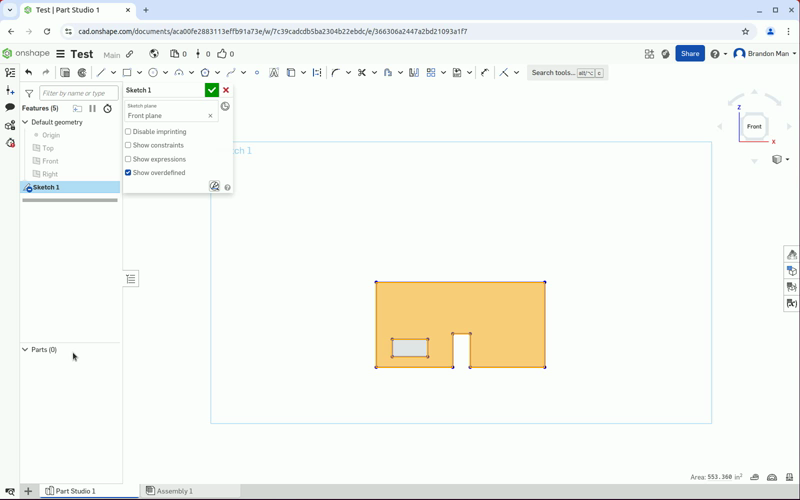
key(shift+e)
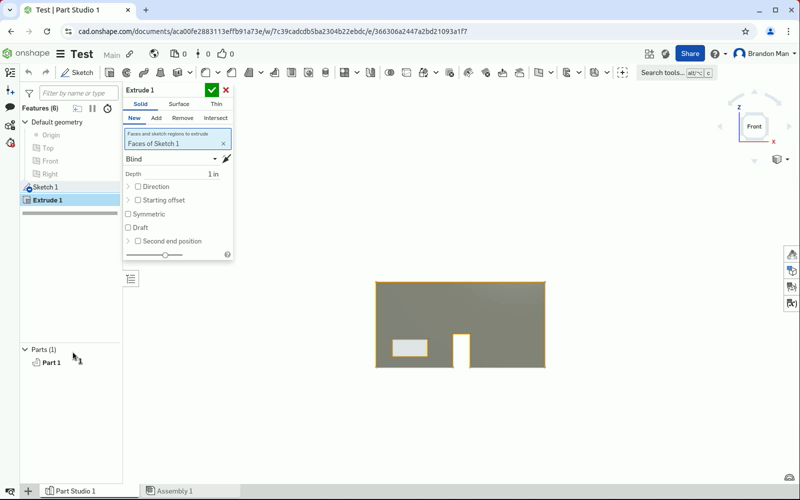
mouse_move(143, 106)
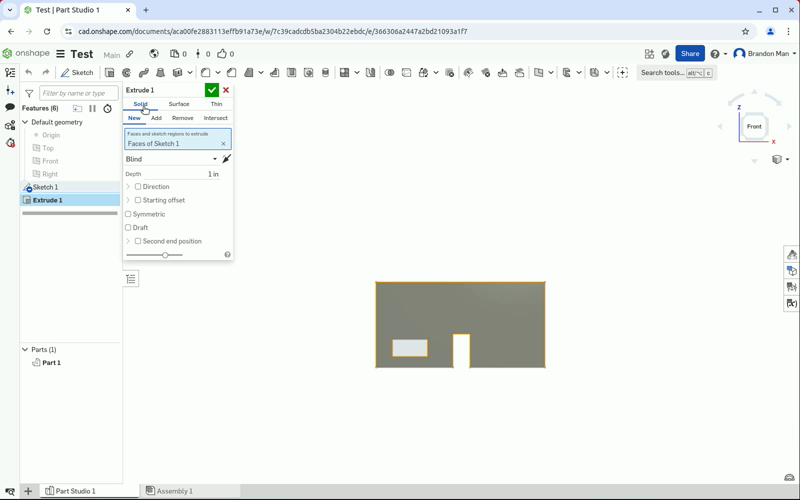
click(143, 106)
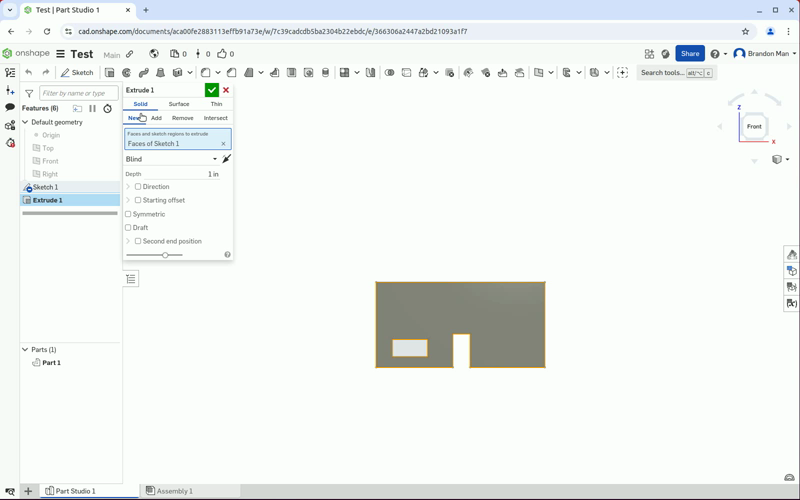
mouse_move(137, 120)
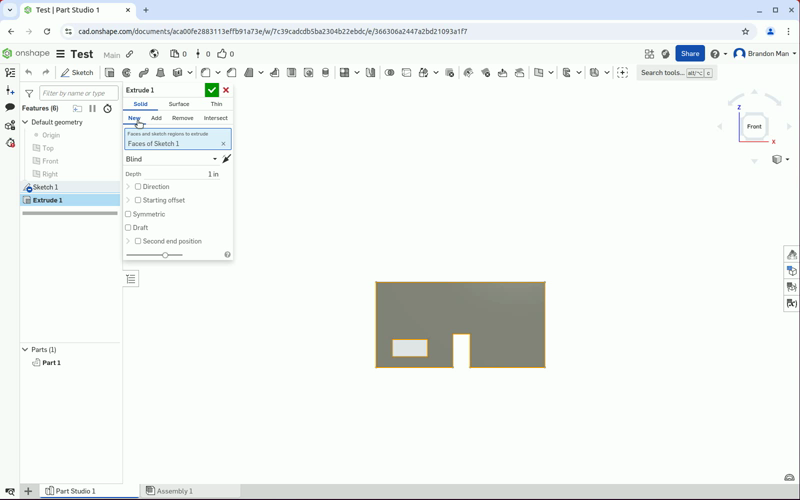
click(137, 120)
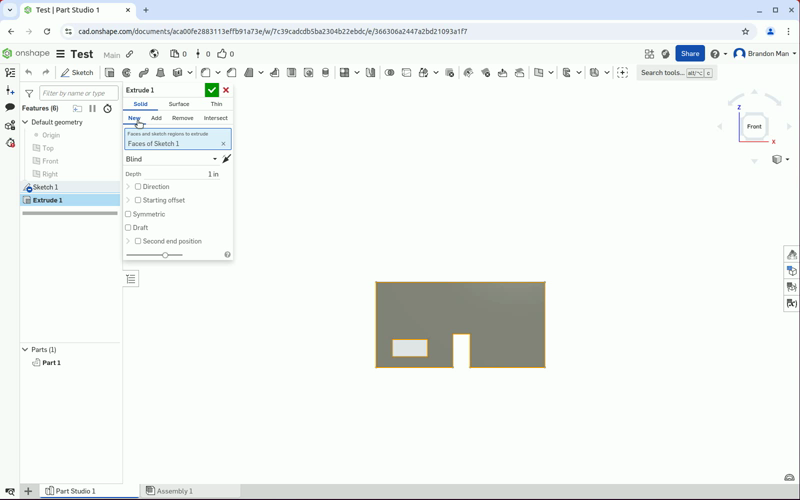
key(tab, 4)
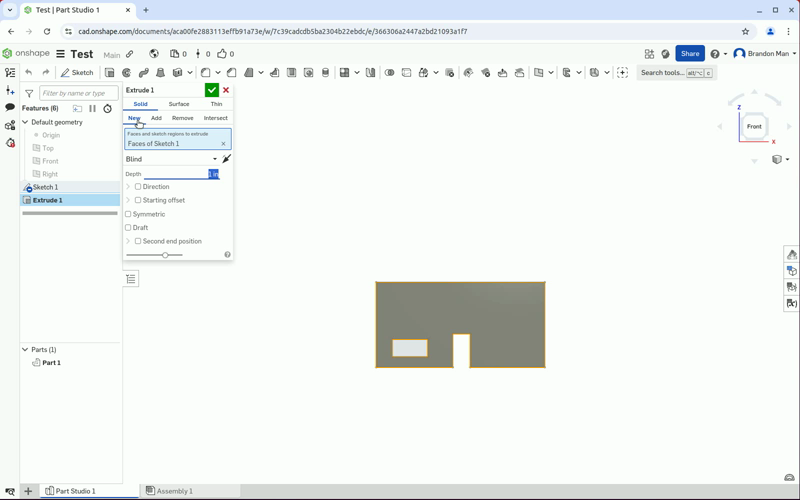
text(23.108)
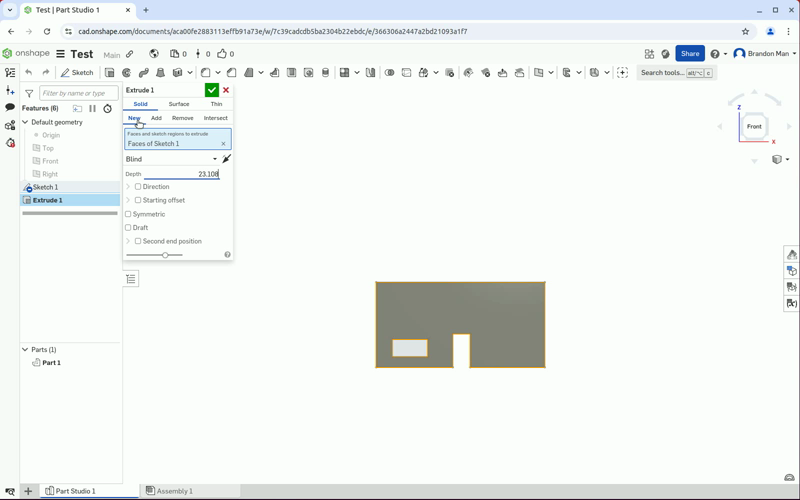
key(enter)
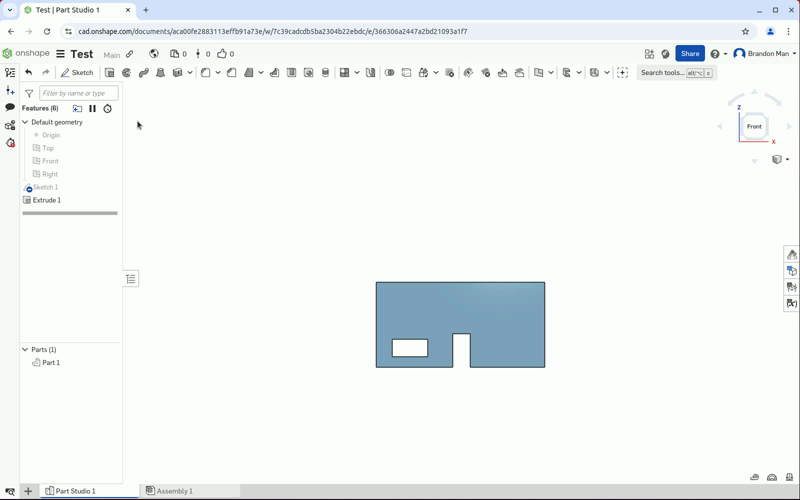
key(shift+h)
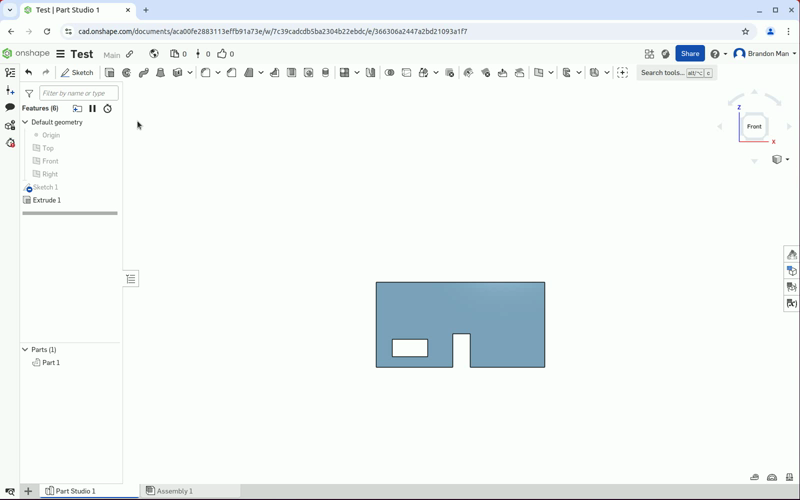
key(shift+h)
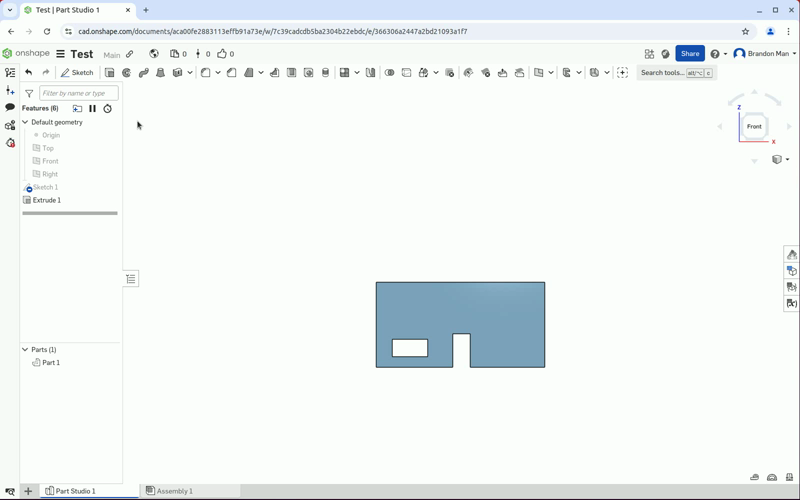
mouse_move(73, 189)
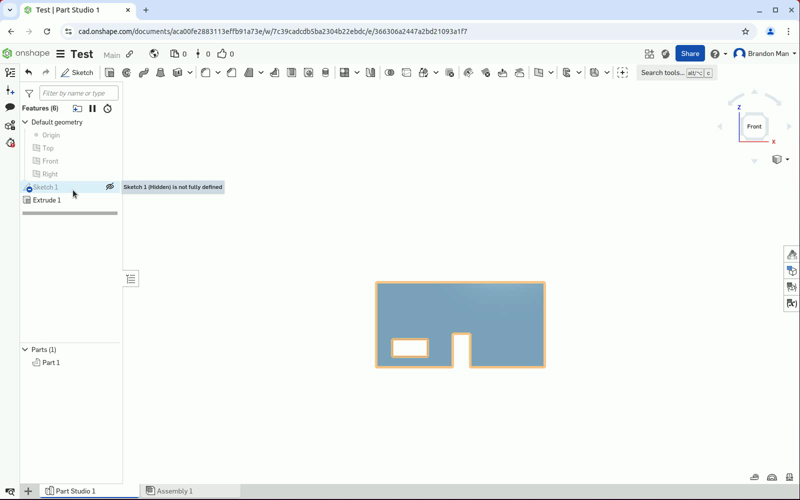
click(73, 189)
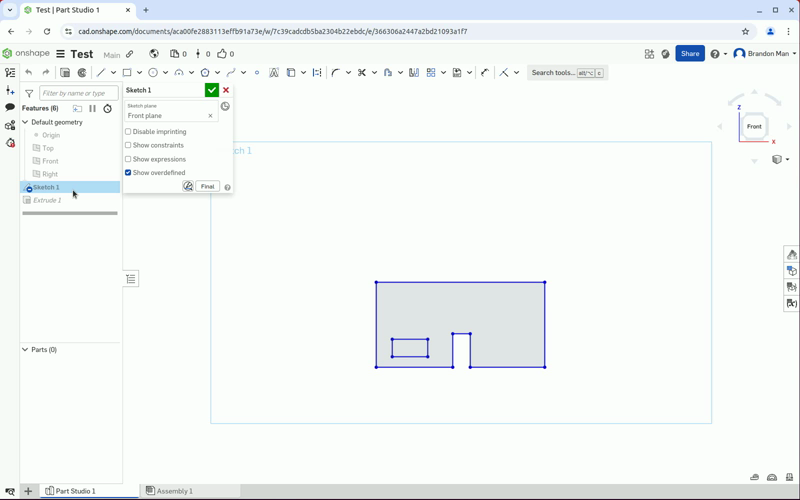
mouse_move(229, 92)
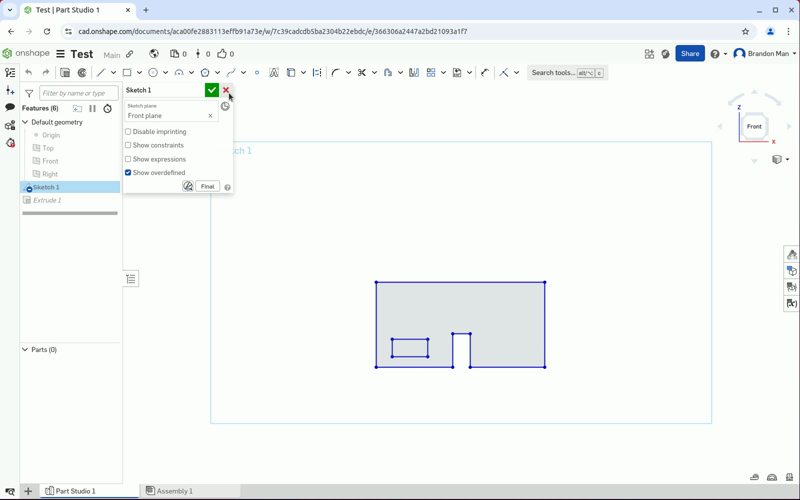
click(229, 92)
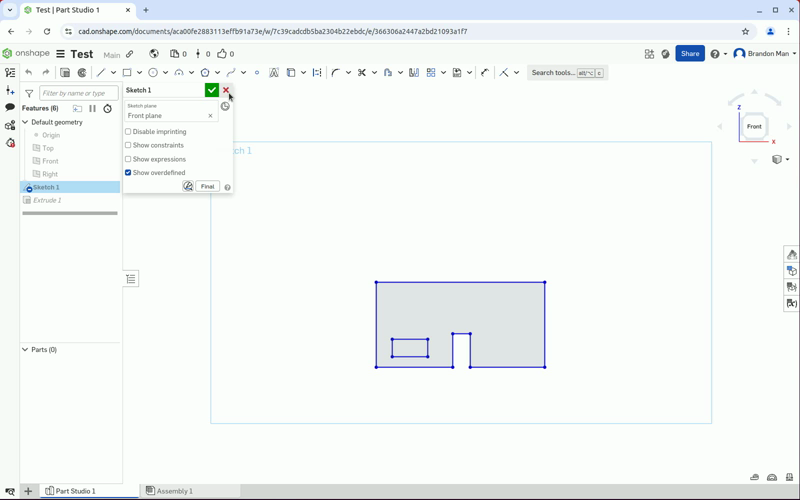
key(shift+s)
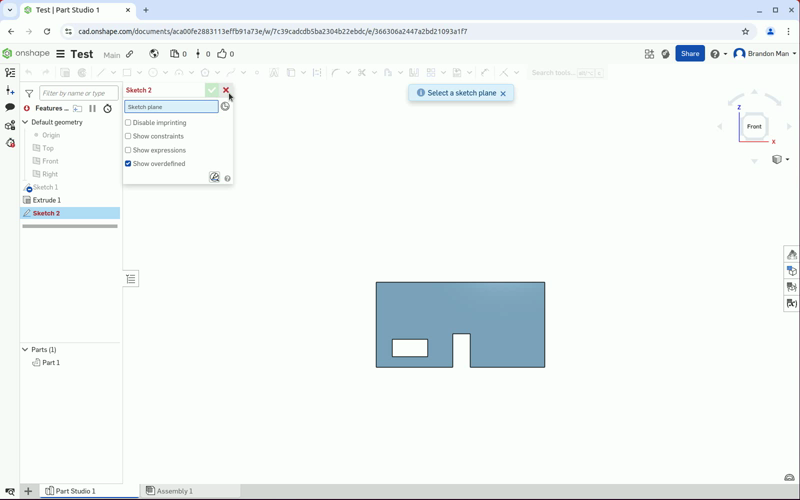
mouse_move(73, 163)
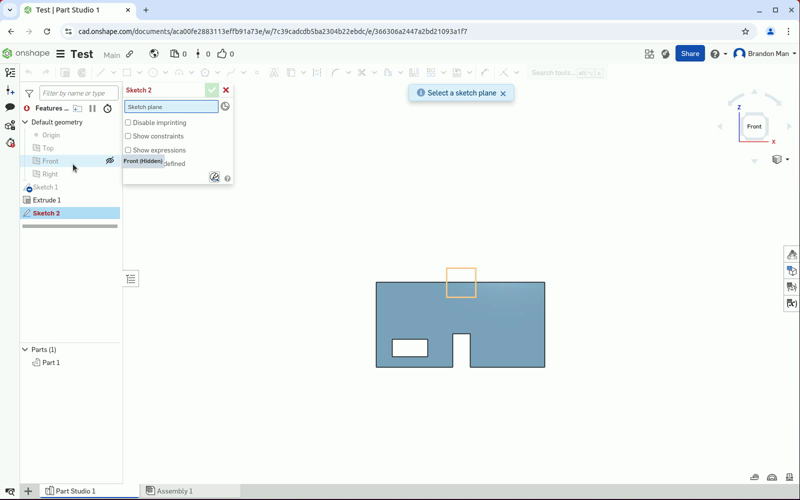
click(73, 163)
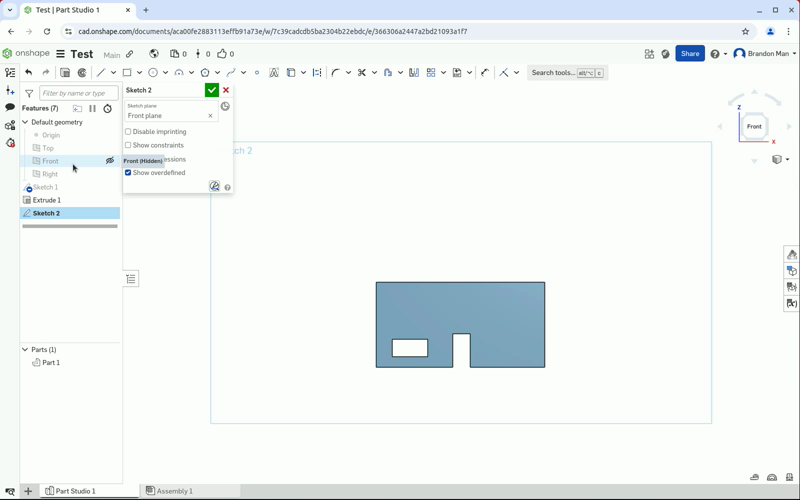
mouse_move(73, 352)
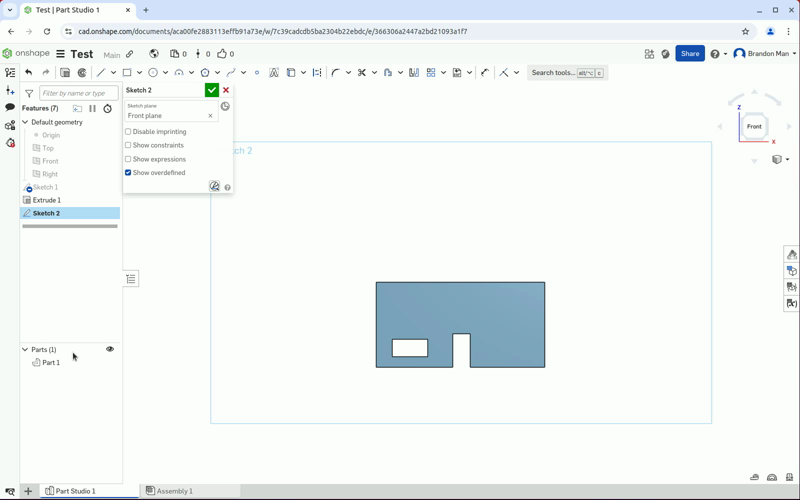
key(y)
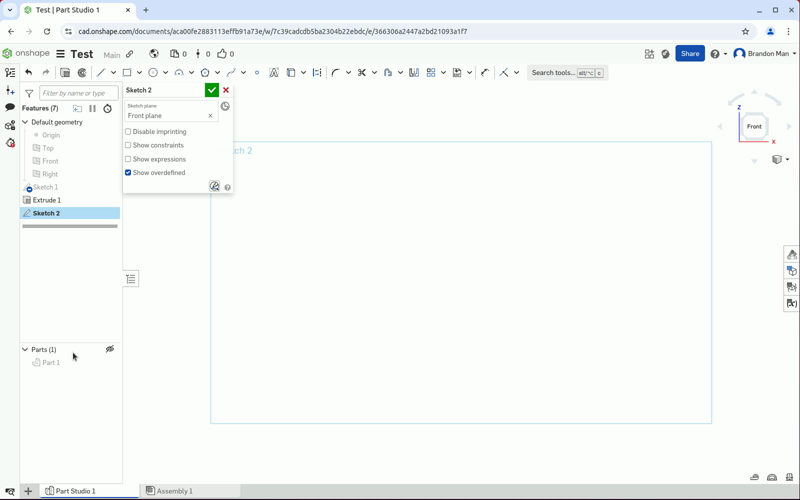
key(l)
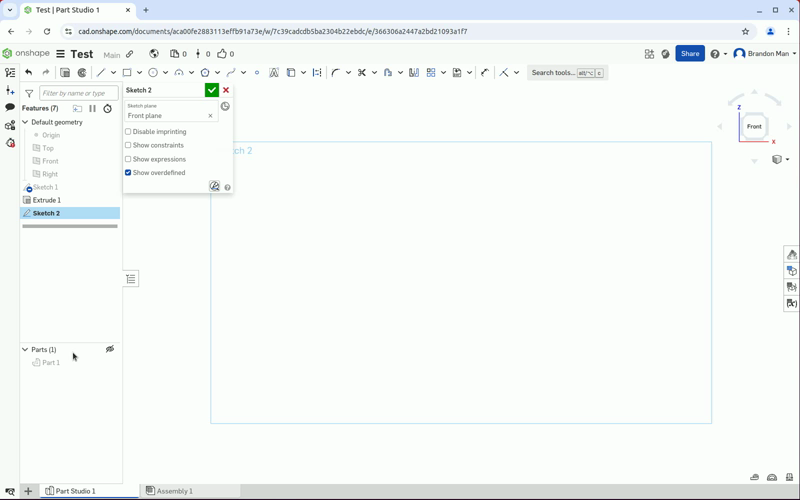
key_down(shift)
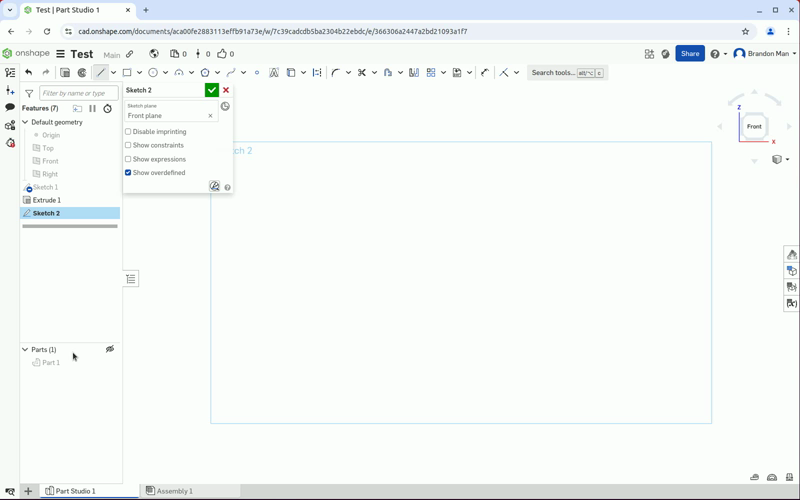
mouse_move(376, 282)
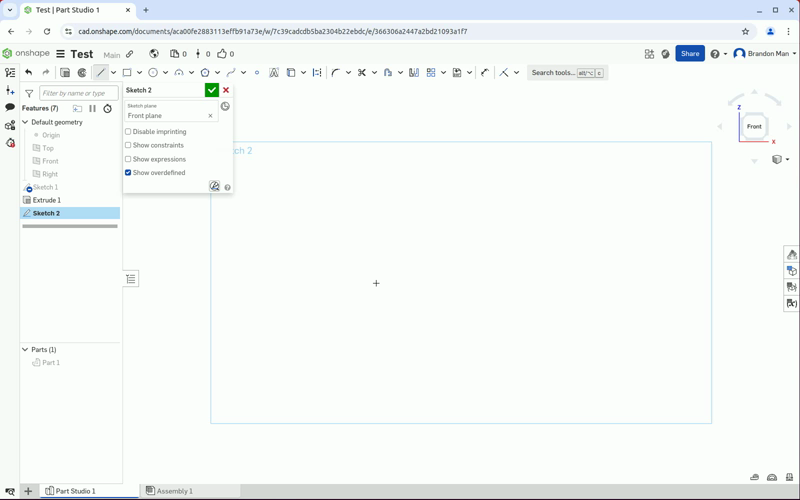
click(376, 282)
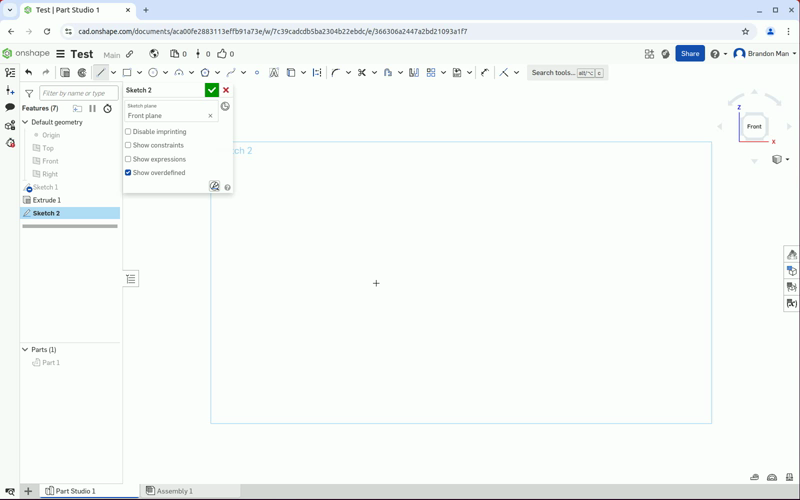
key_up(shift)
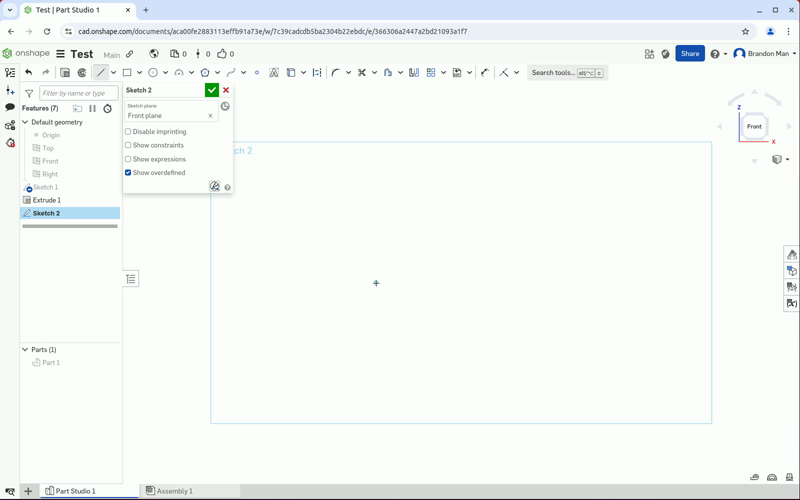
key_down(shift)
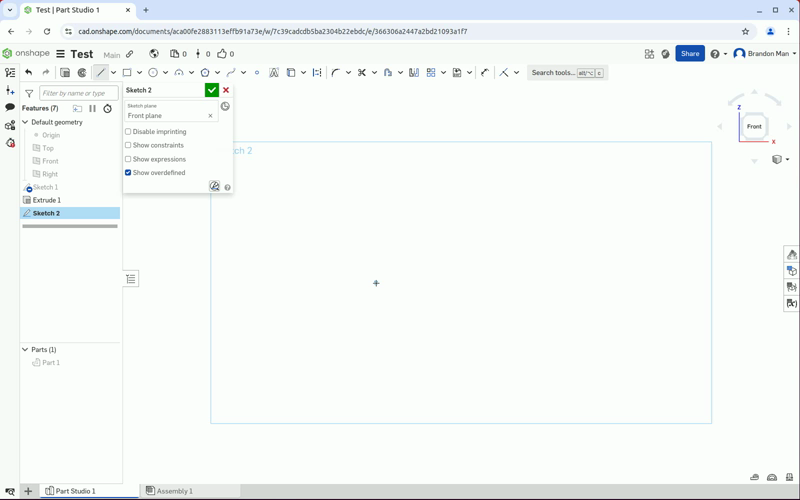
mouse_move(544, 282)
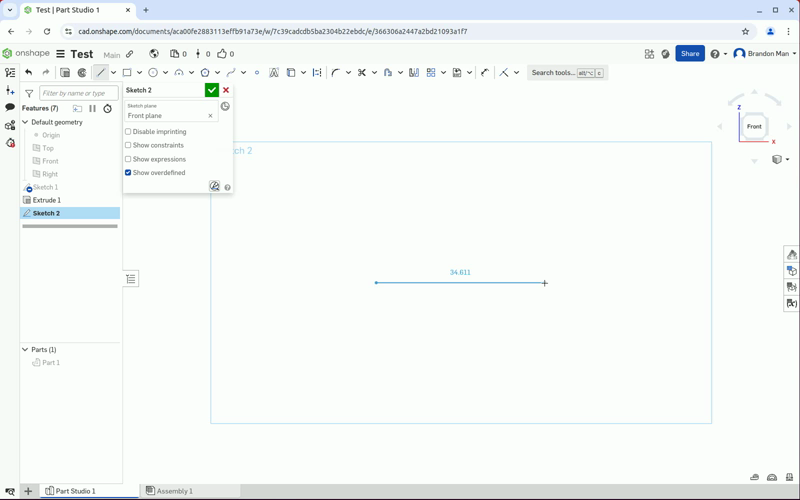
click(544, 282)
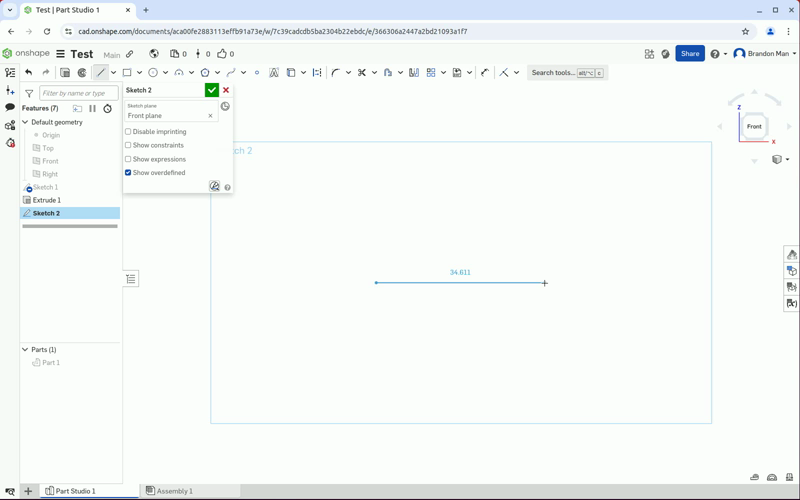
key_up(shift)
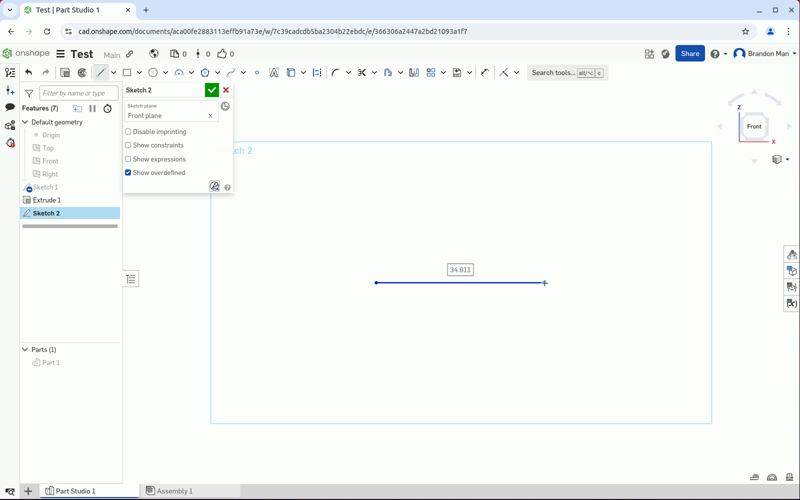
key_down(shift)
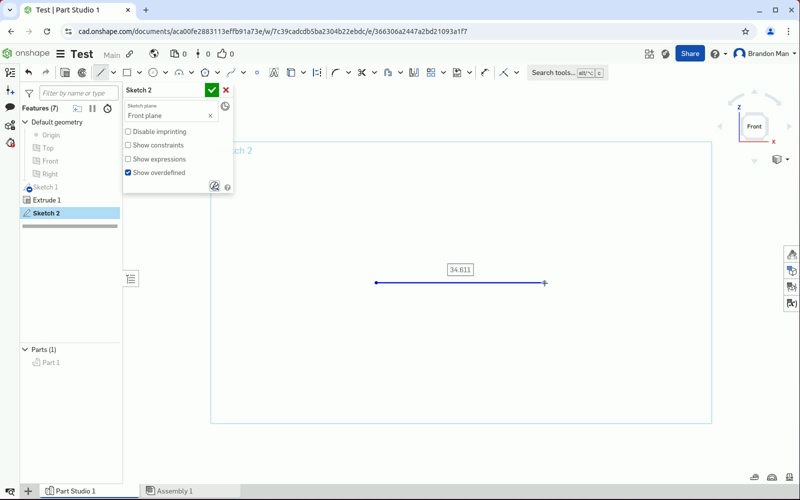
mouse_move(461, 226)
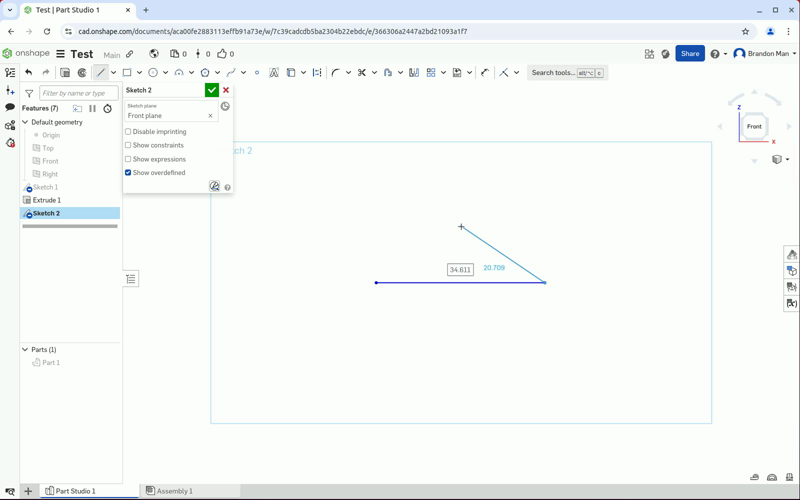
click(461, 226)
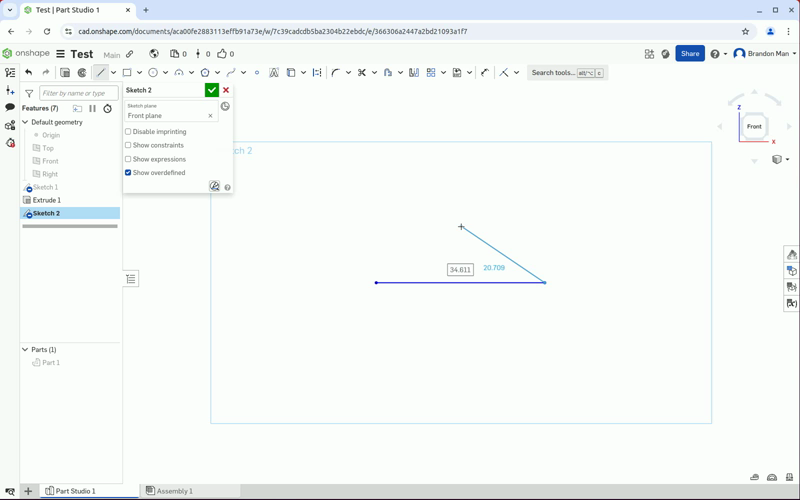
key_up(shift)
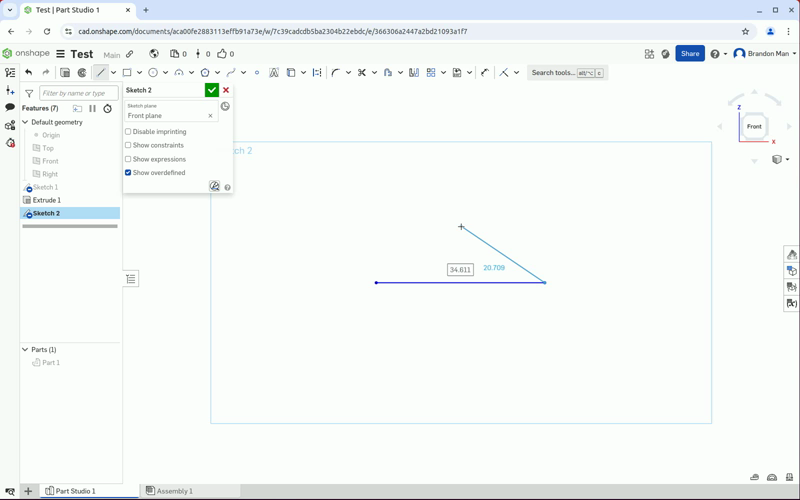
key_down(shift)
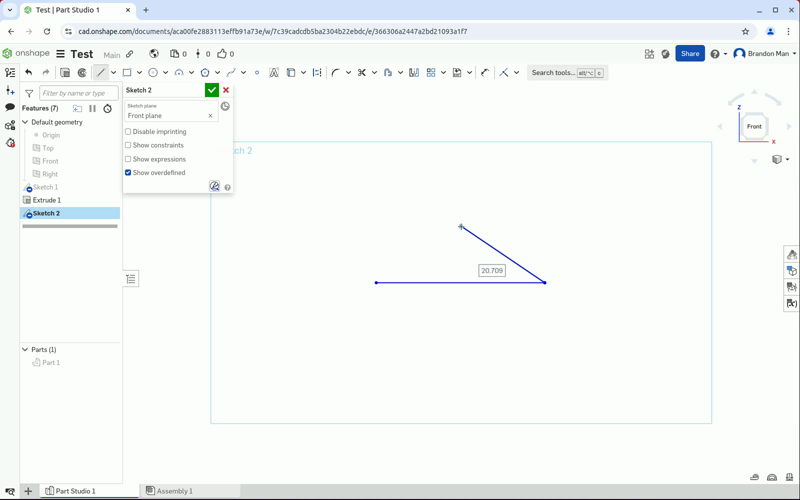
mouse_move(376, 282)
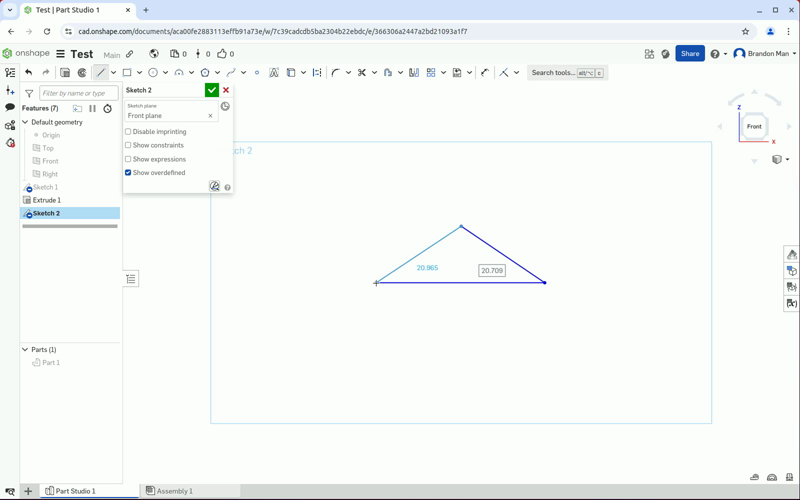
key_up(shift)
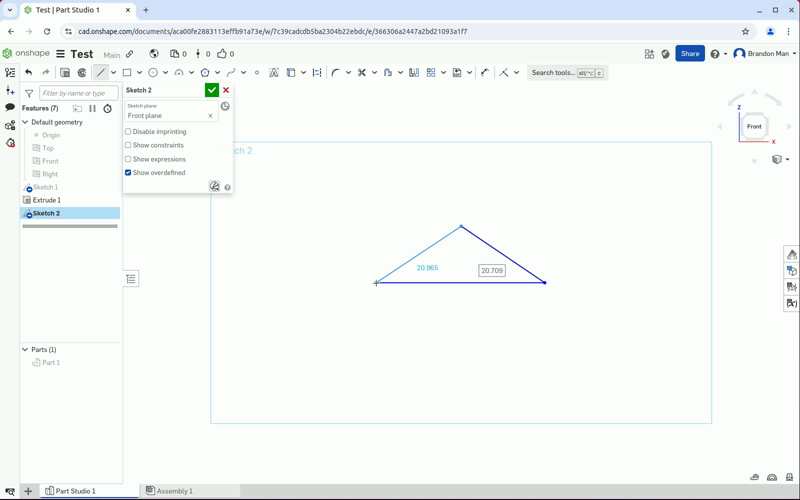
click(376, 282)
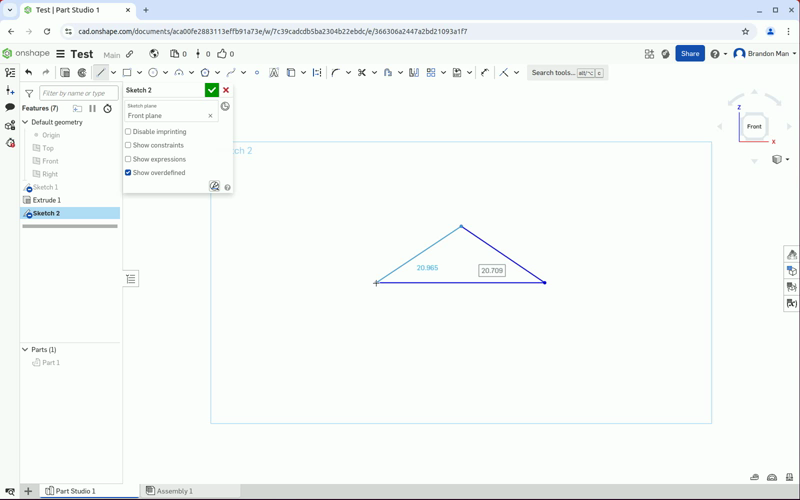
key(esc)
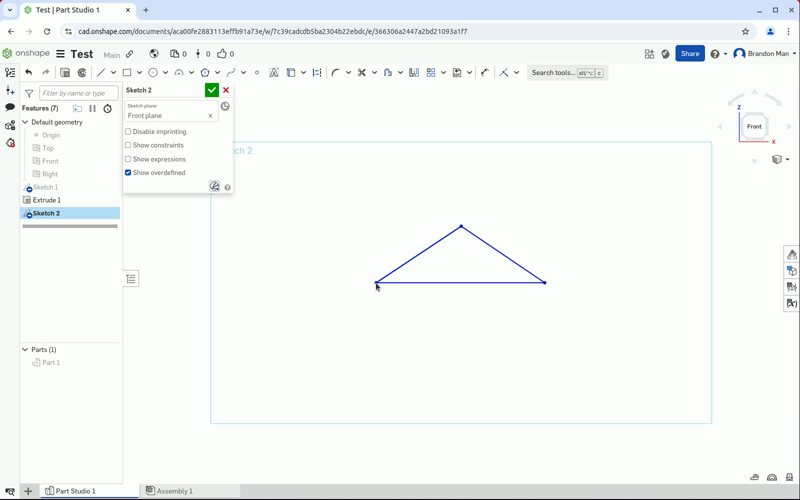
mouse_move(459, 258)
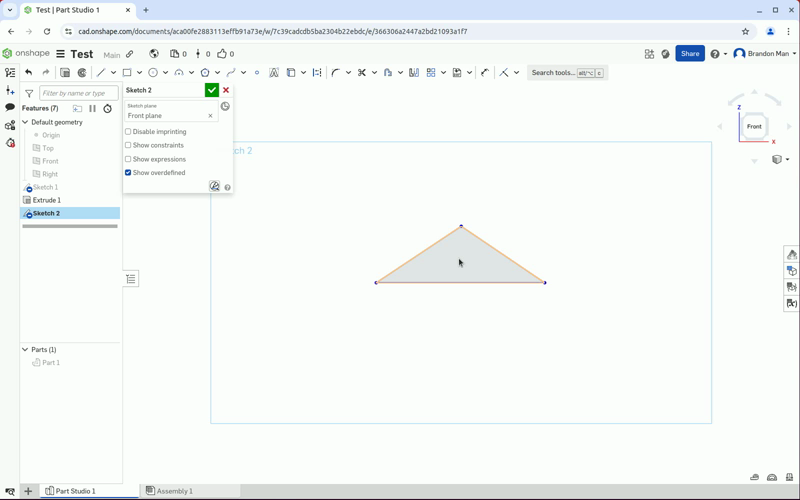
click(459, 258)
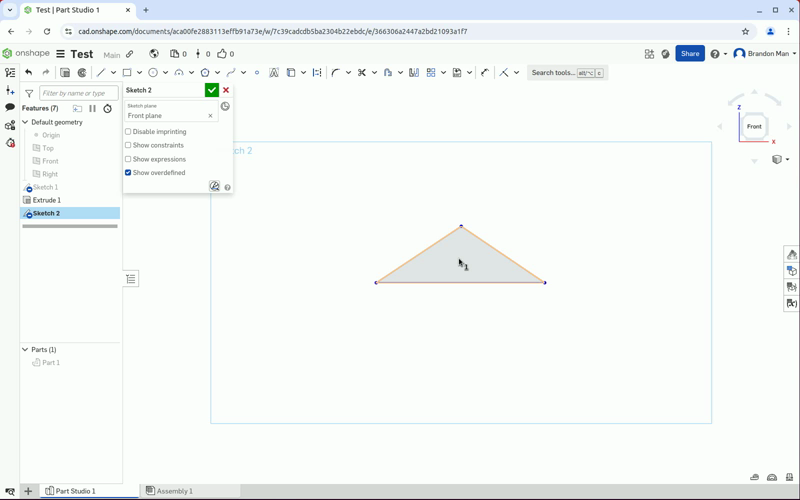
mouse_move(73, 352)
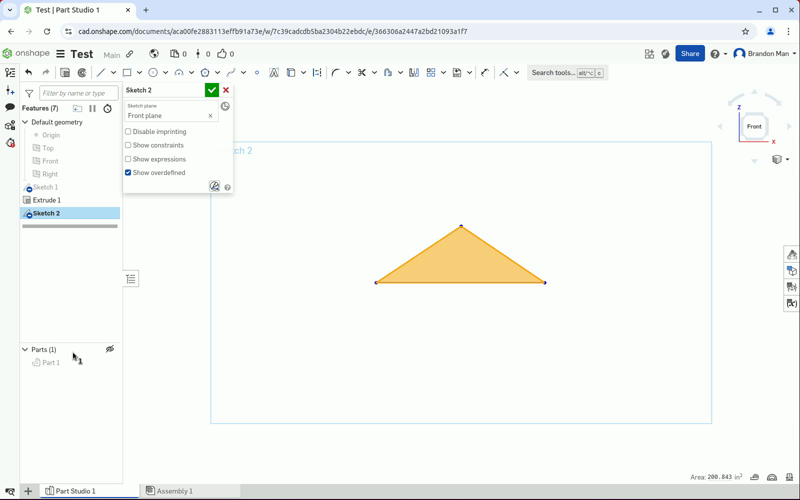
key(shift+y)
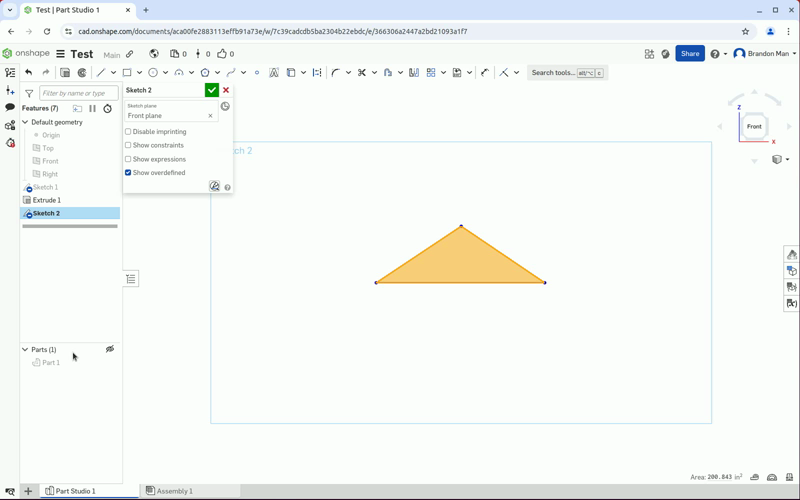
key(shift+e)
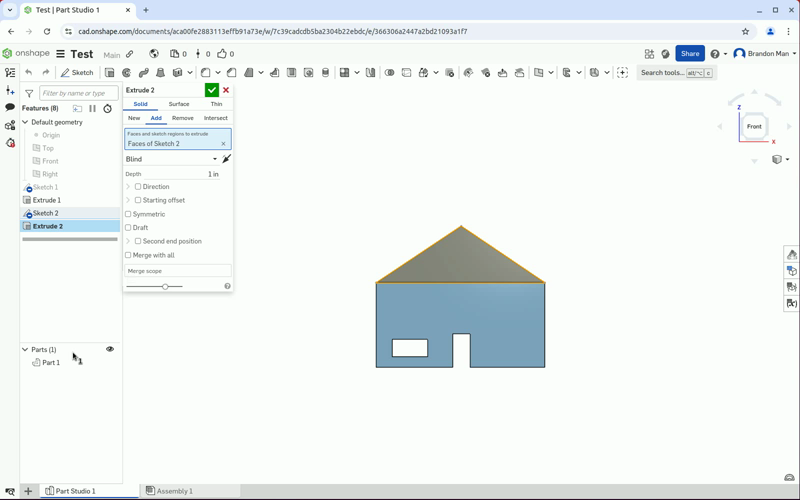
mouse_move(143, 106)
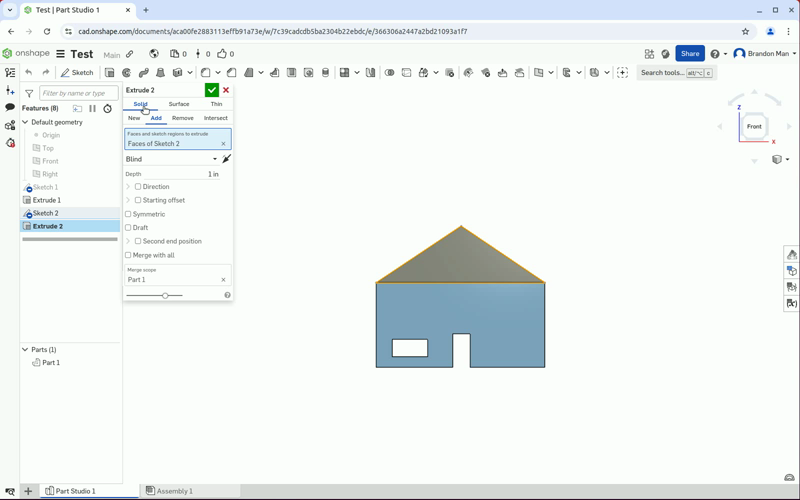
click(143, 106)
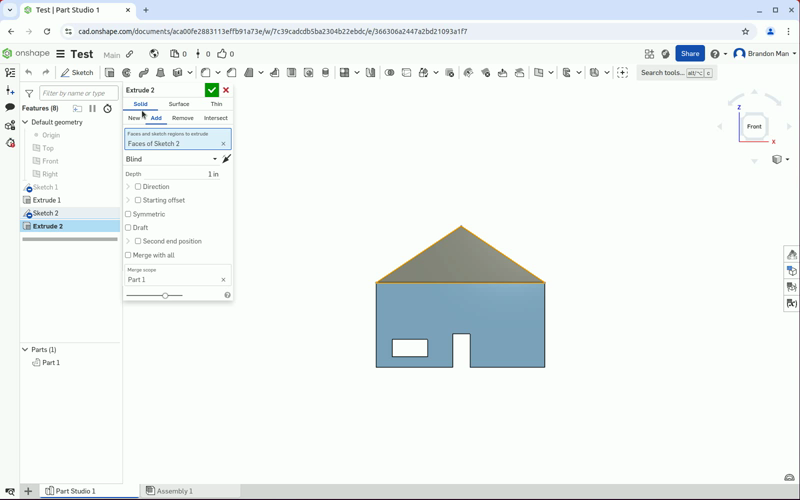
mouse_move(137, 120)
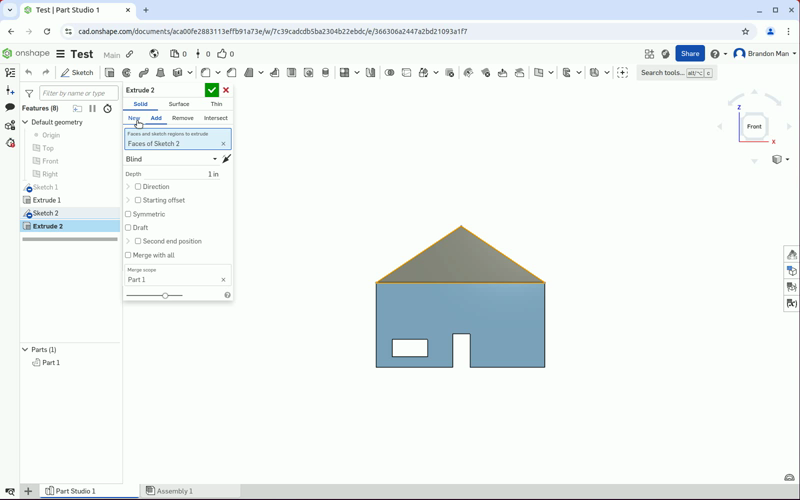
click(137, 120)
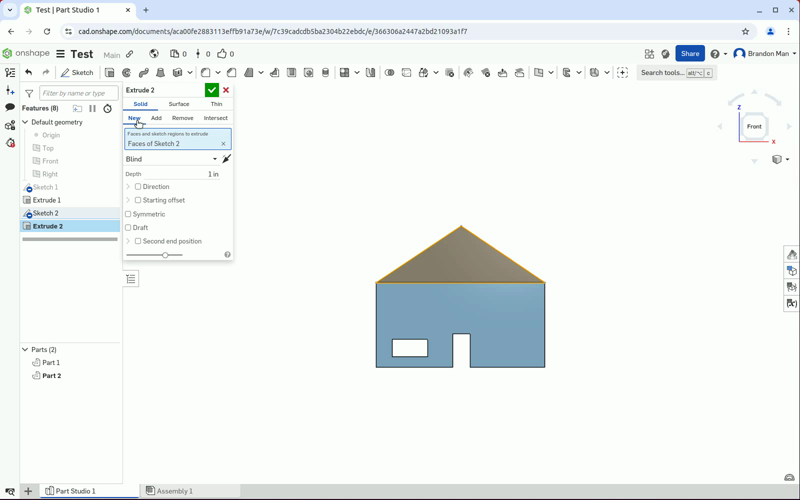
key(tab, 4)
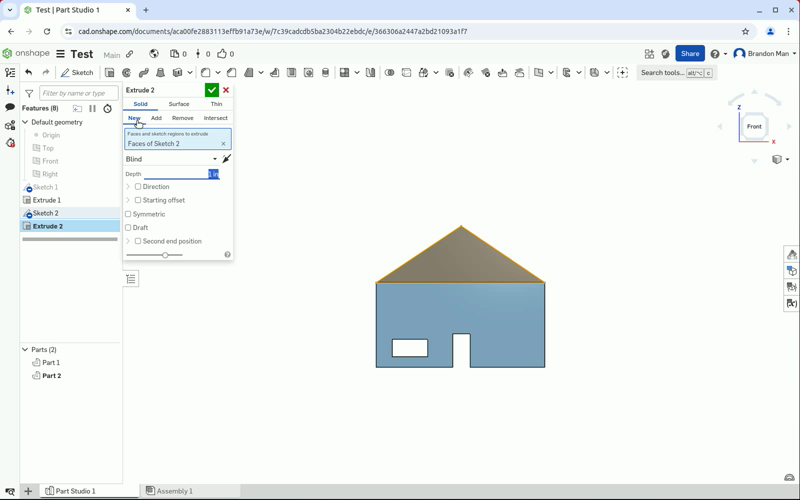
text(23.108)
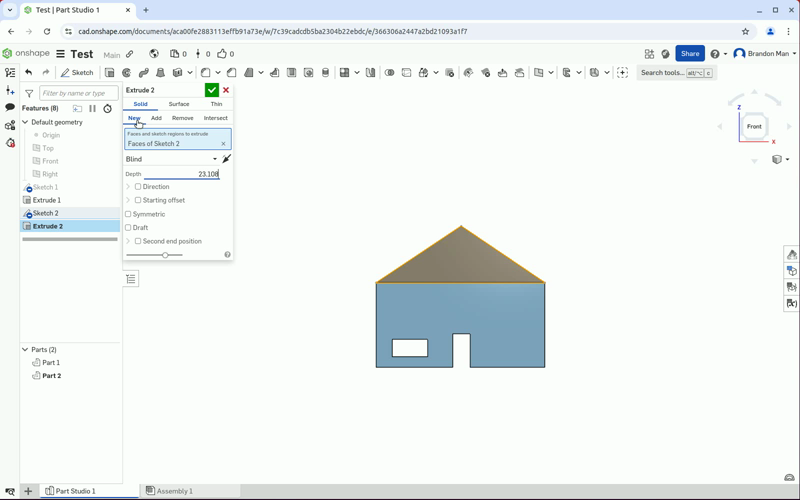
key(enter)
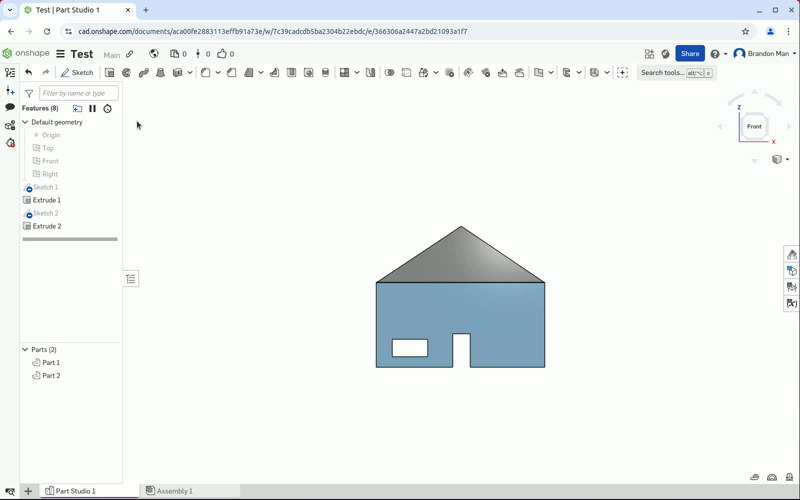
key(shift+h)
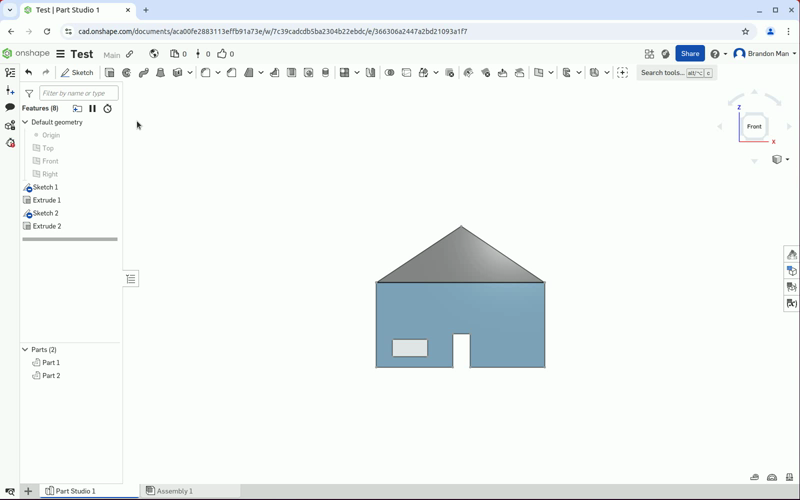
key(shift+h)
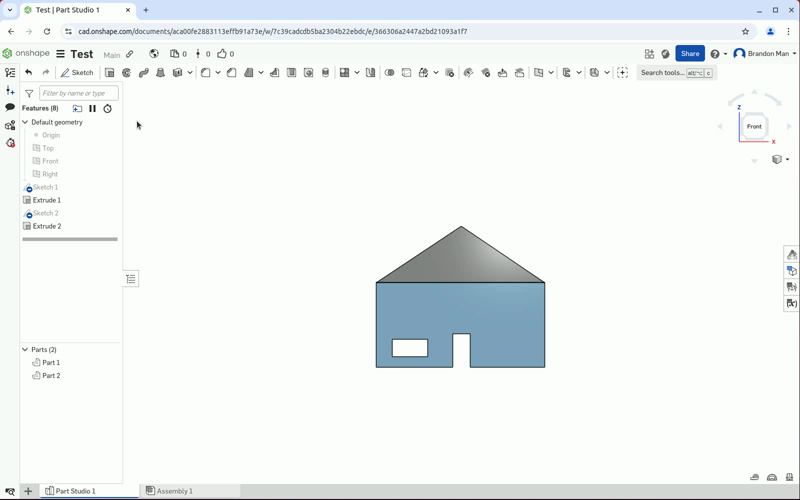
mouse_move(73, 189)
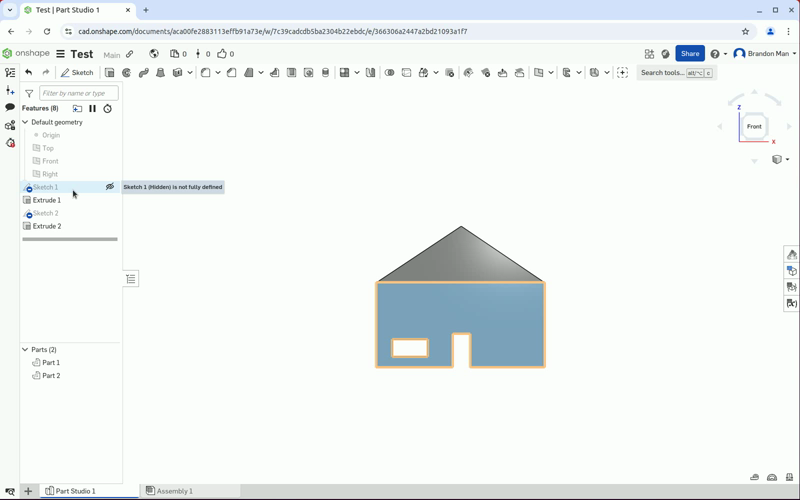
click(73, 189)
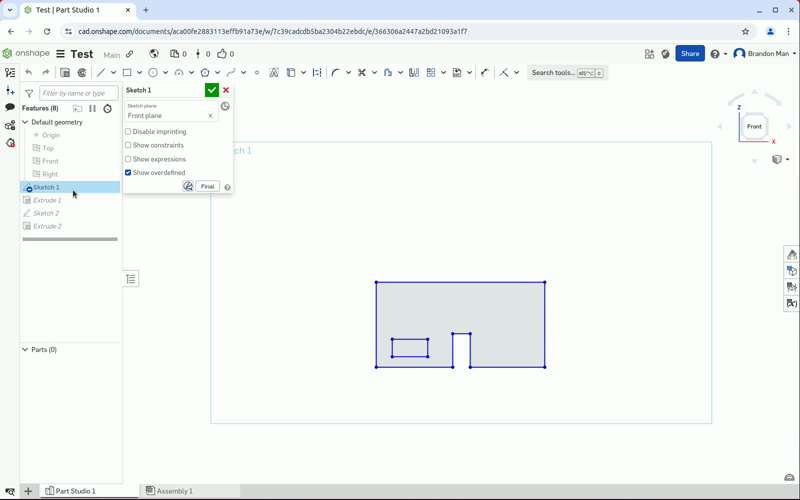
mouse_move(229, 92)
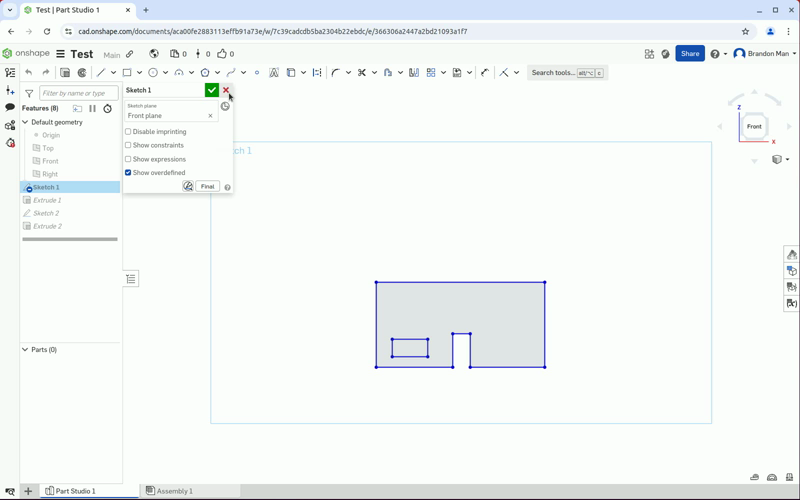
click(229, 92)
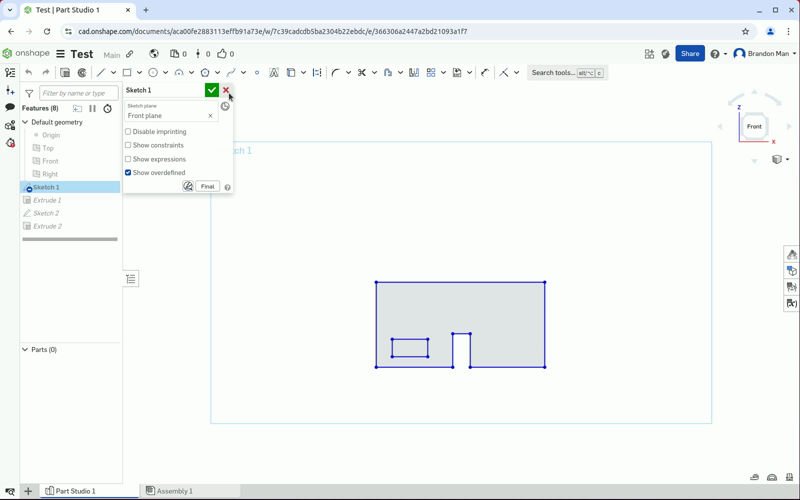
key(shift+s)
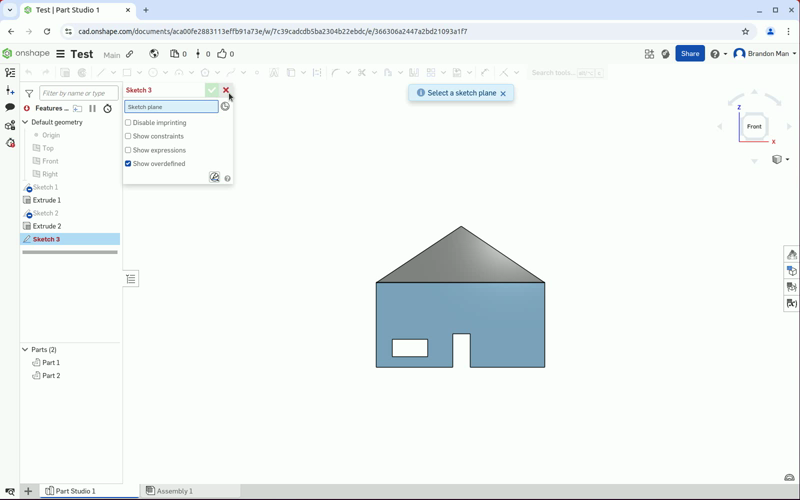
mouse_move(73, 163)
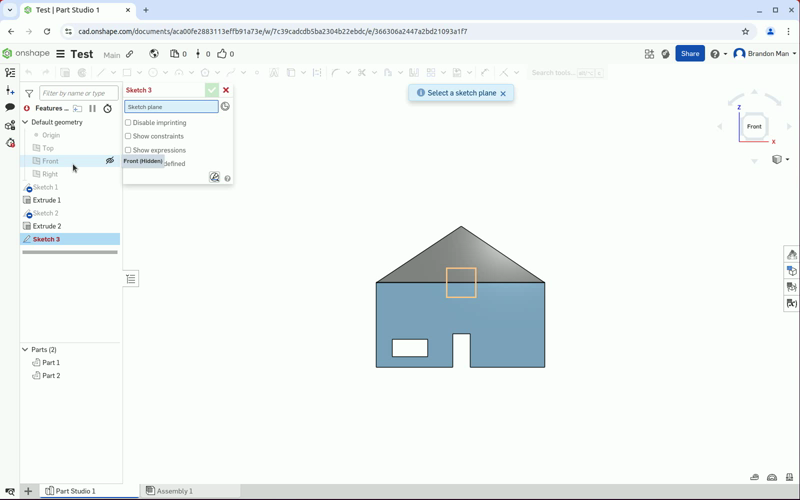
click(73, 163)
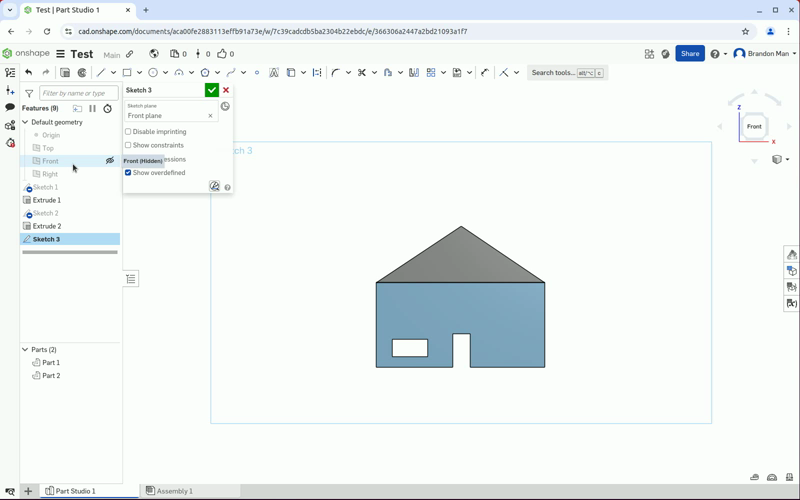
mouse_move(73, 352)
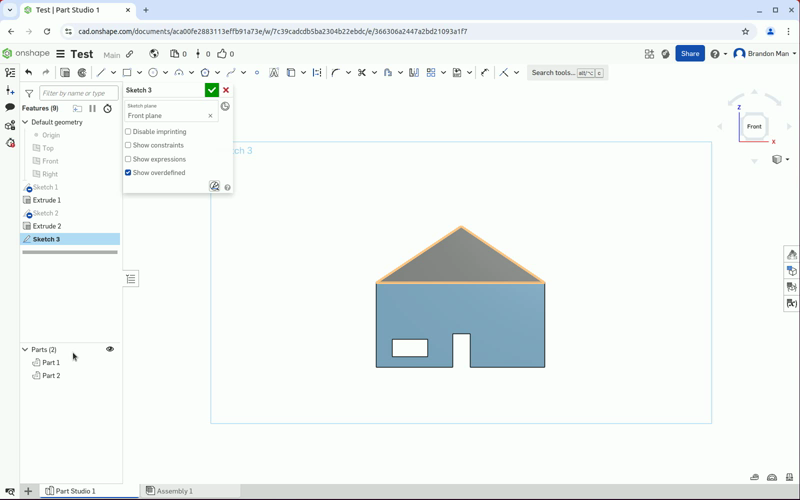
key(y)
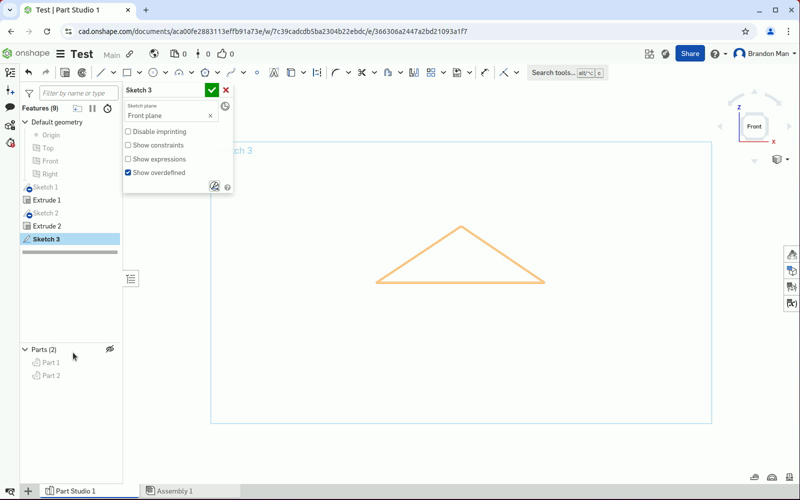
key(l)
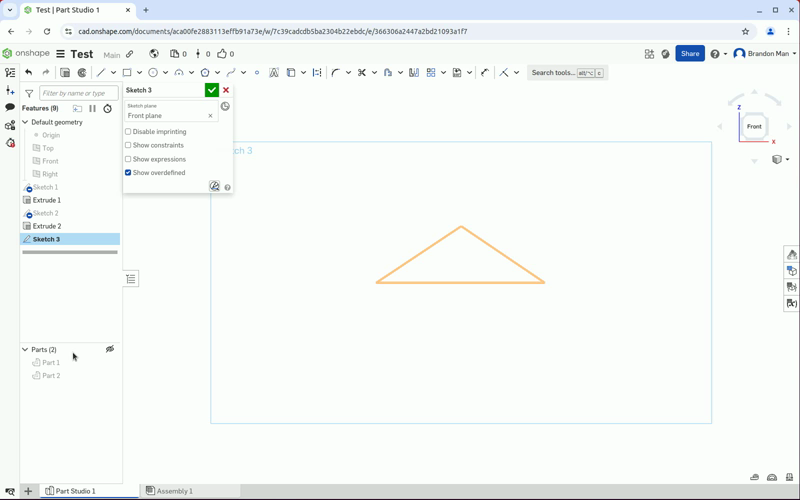
key_down(shift)
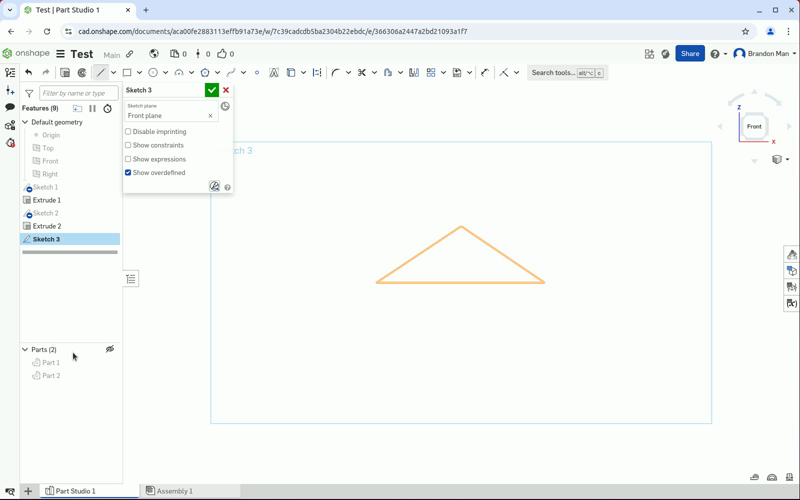
mouse_move(452, 367)
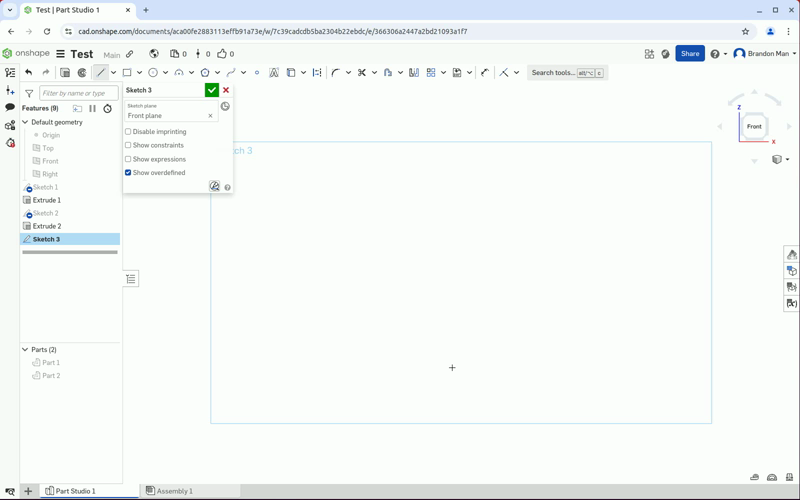
click(452, 367)
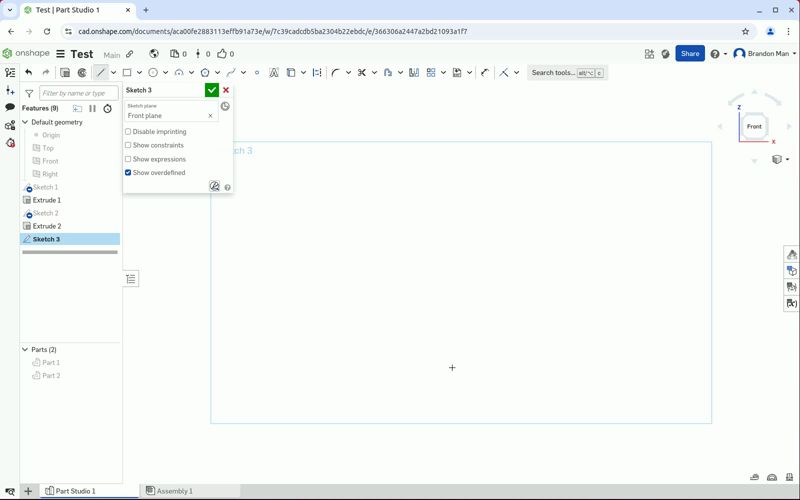
key_up(shift)
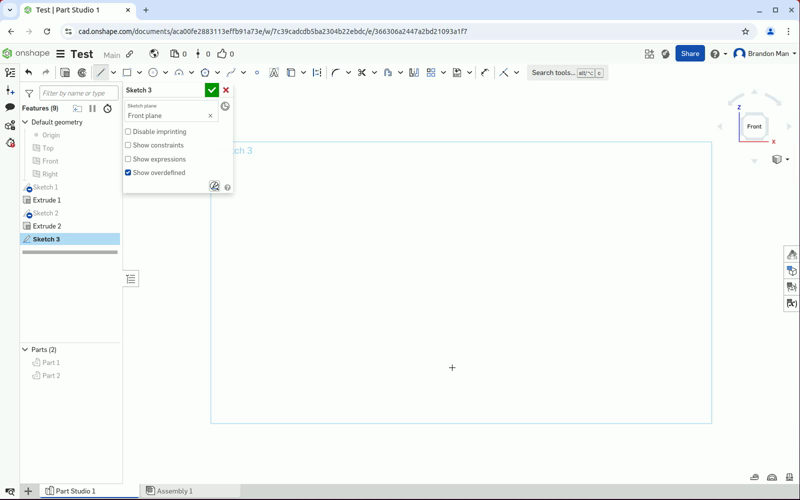
key_down(shift)
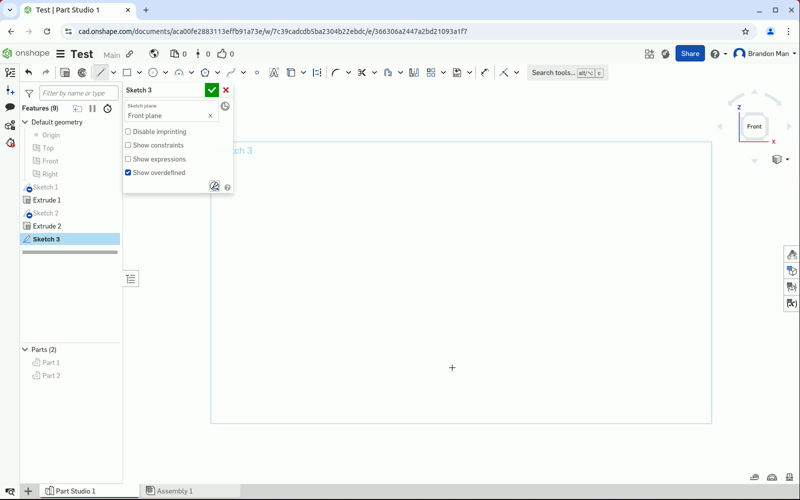
mouse_move(482, 367)
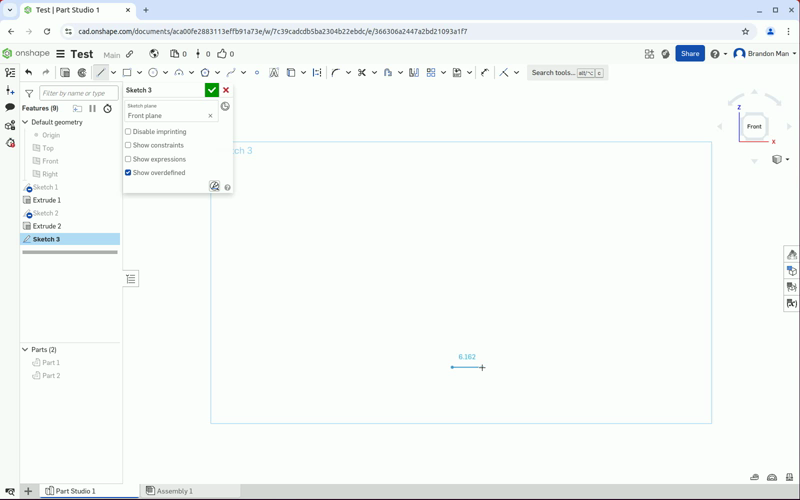
mouse_move(470, 367)
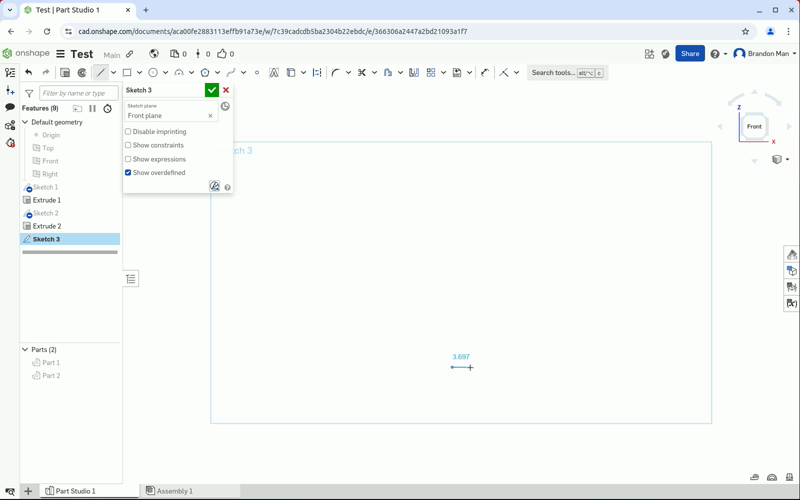
click(470, 367)
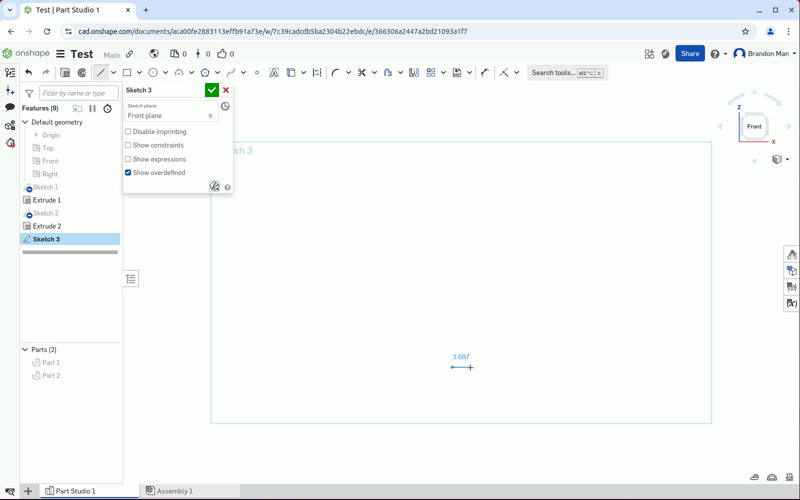
key_up(shift)
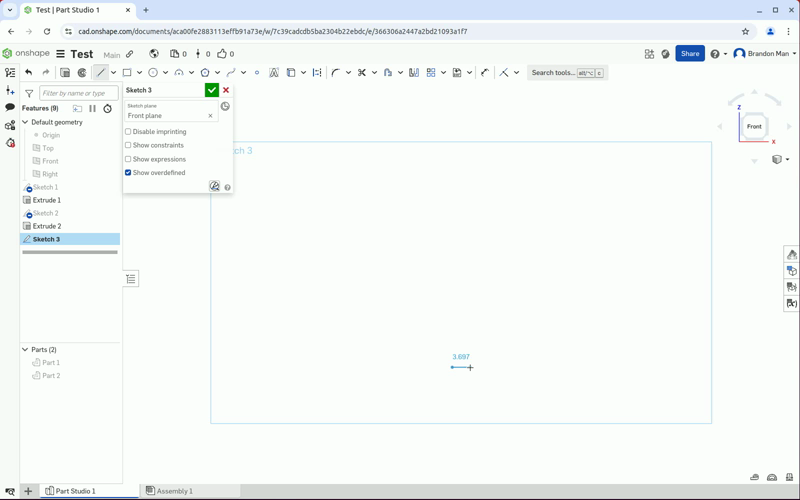
key_down(shift)
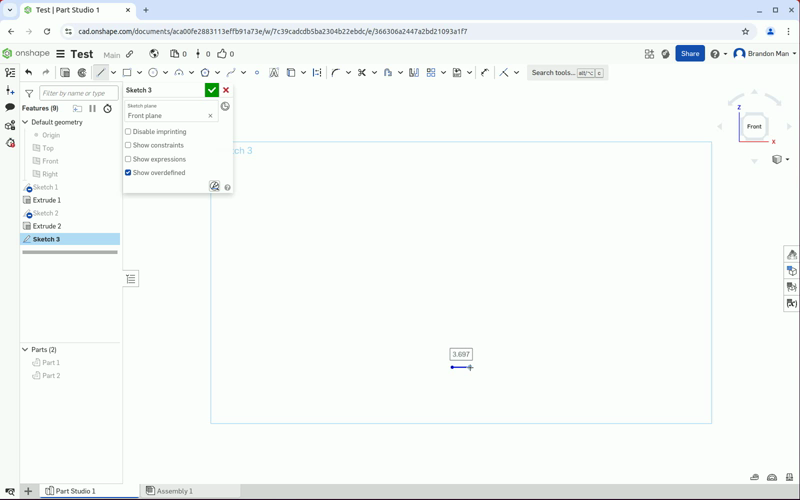
mouse_move(500, 367)
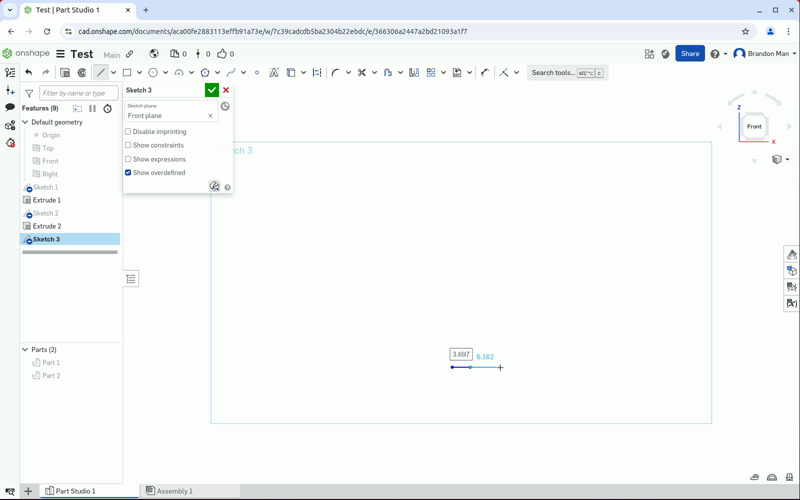
mouse_move(470, 332)
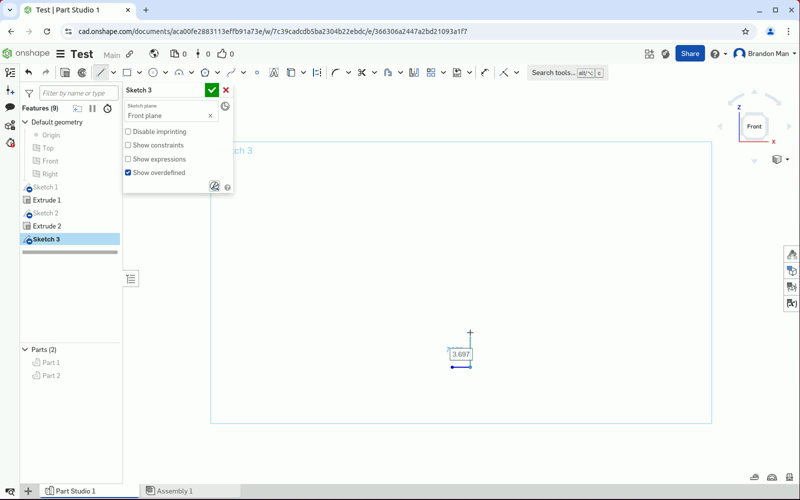
click(470, 332)
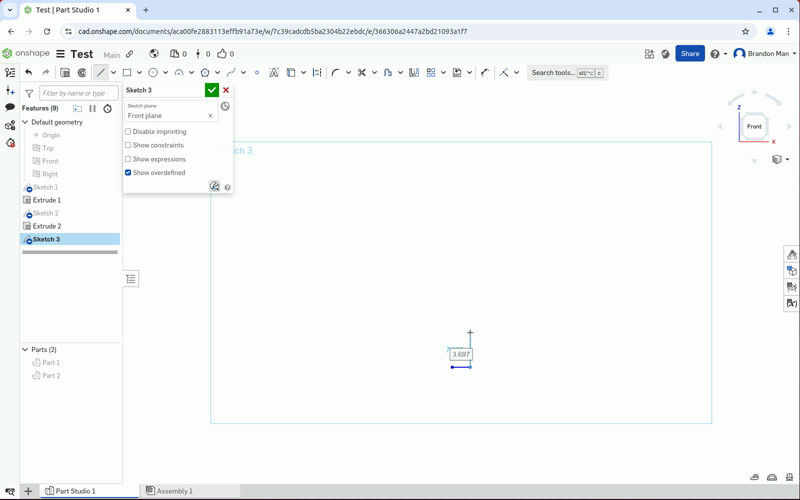
key_up(shift)
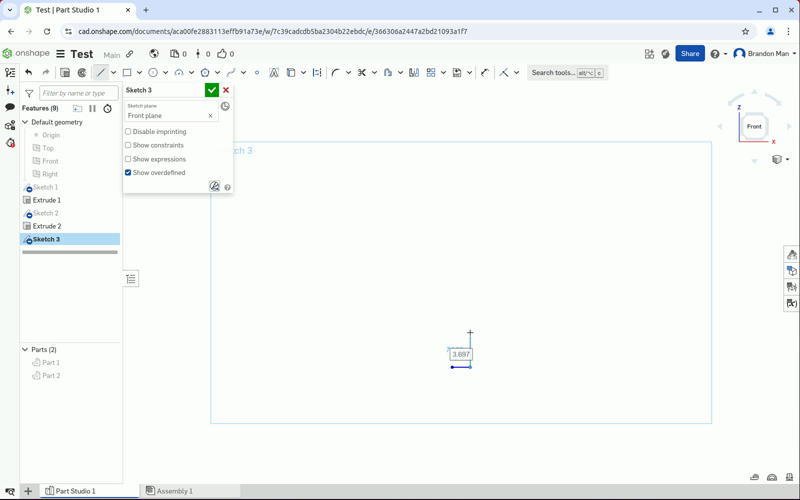
key_down(shift)
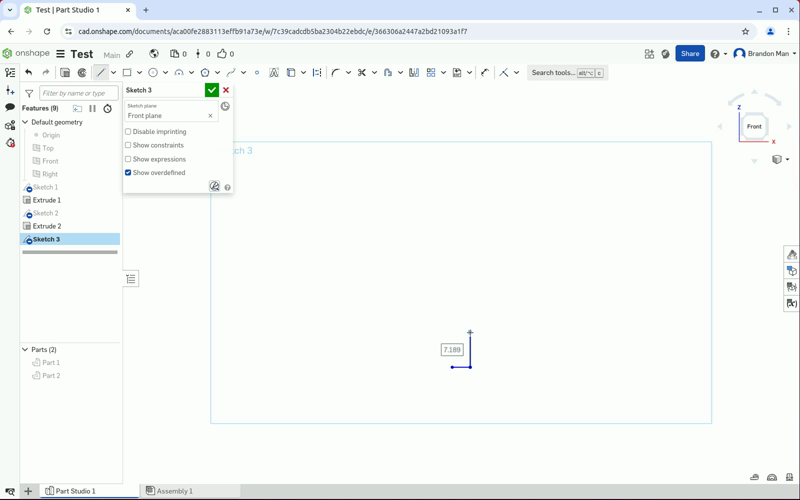
mouse_move(500, 332)
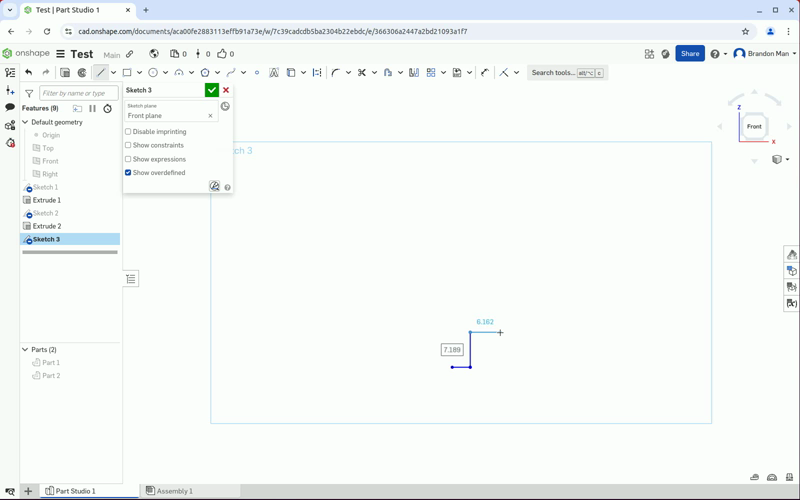
mouse_move(452, 332)
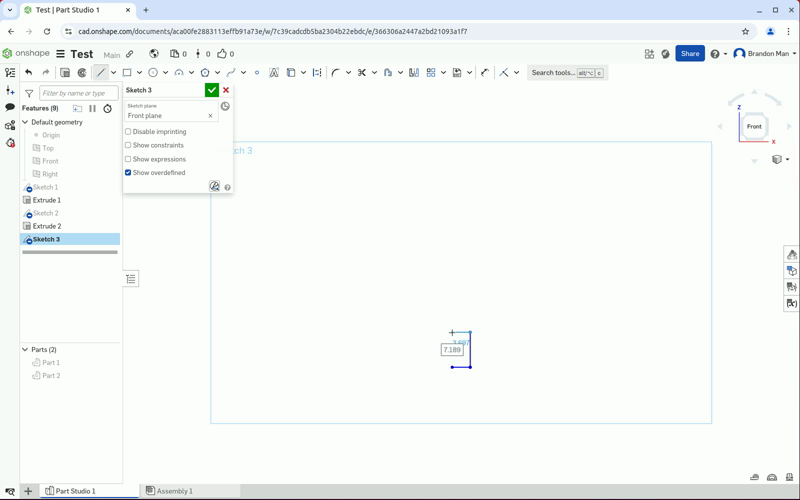
click(452, 332)
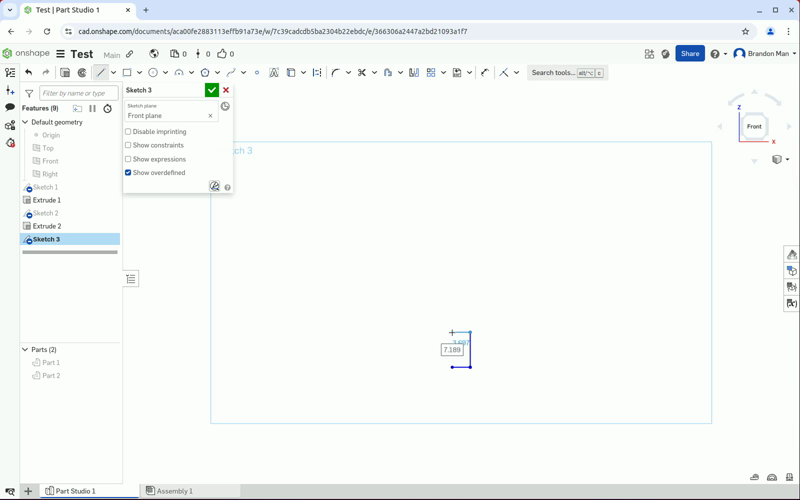
key_up(shift)
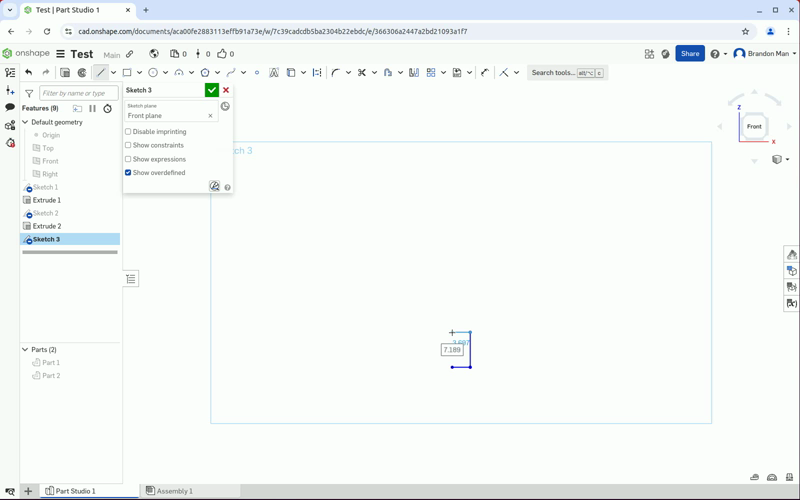
mouse_move(482, 332)
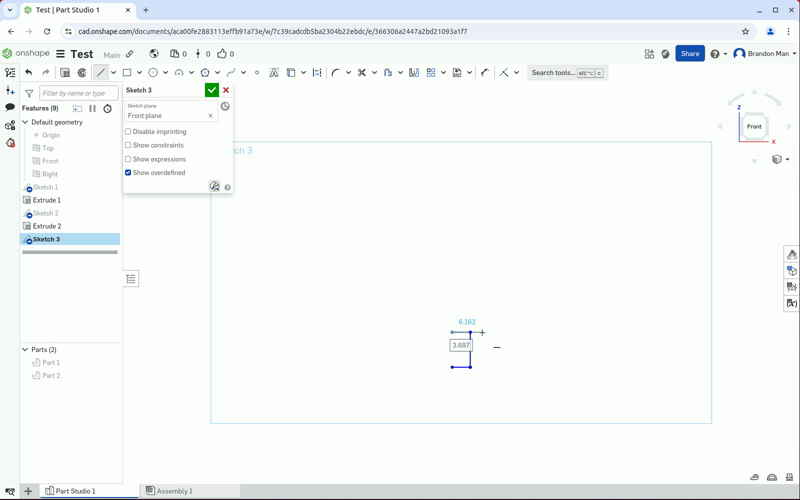
key_down(shift)
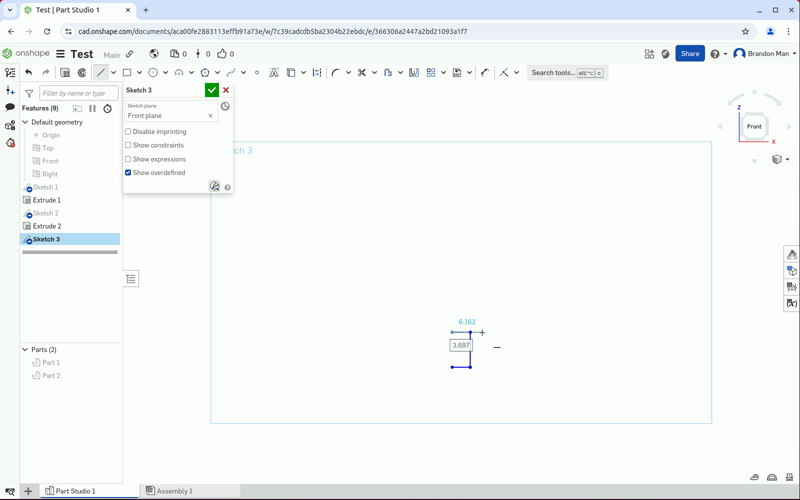
mouse_move(452, 367)
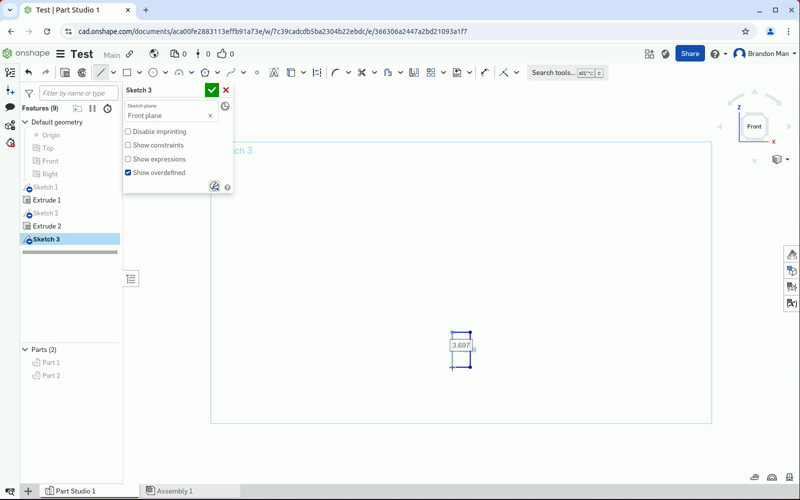
key_up(shift)
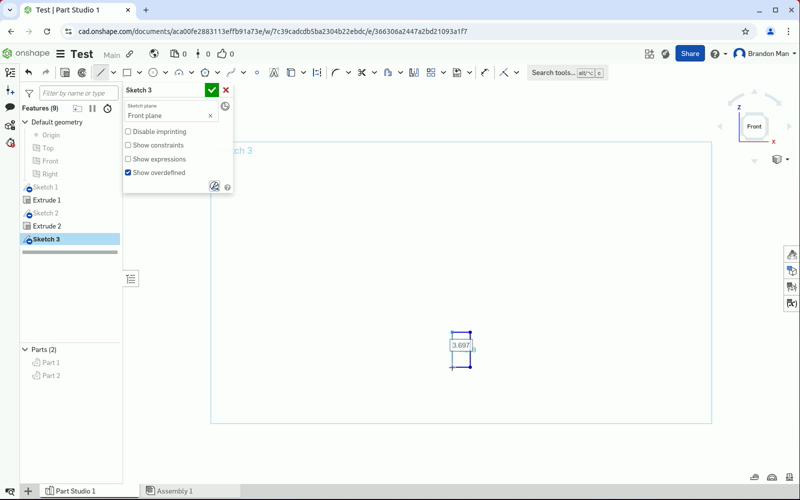
click(452, 367)
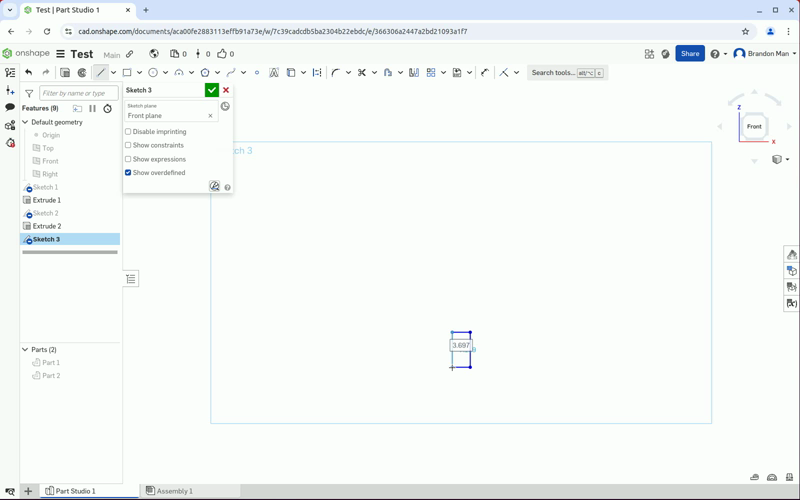
key(esc)
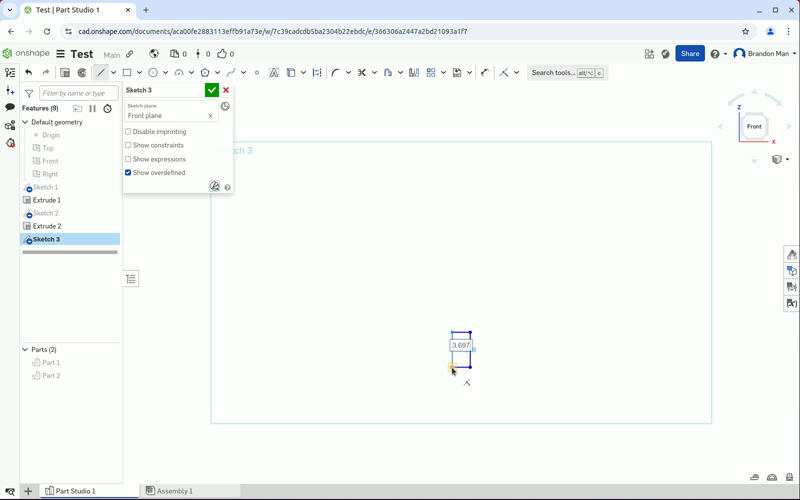
mouse_move(462, 353)
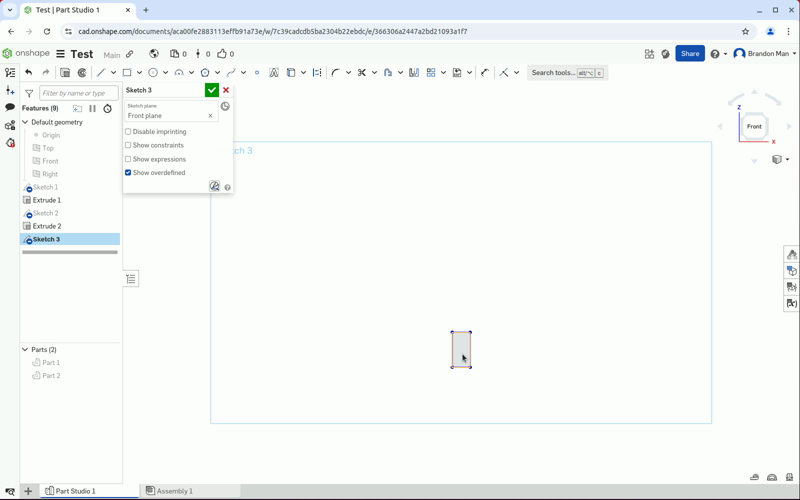
scroll(6)
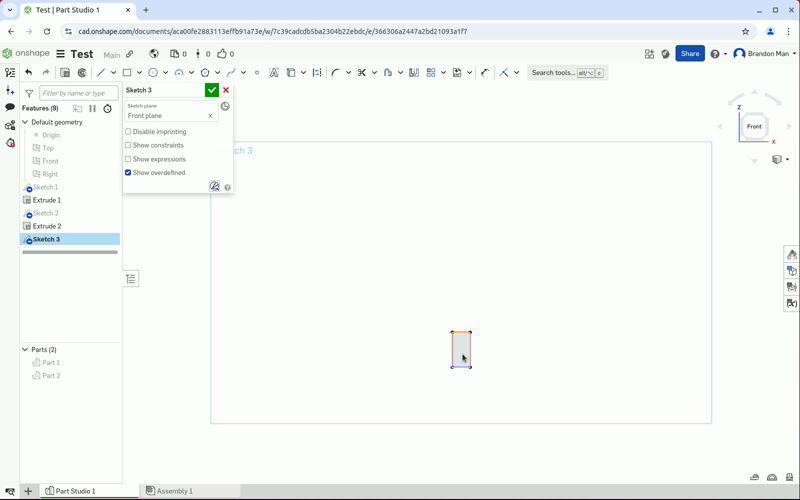
scroll(6)
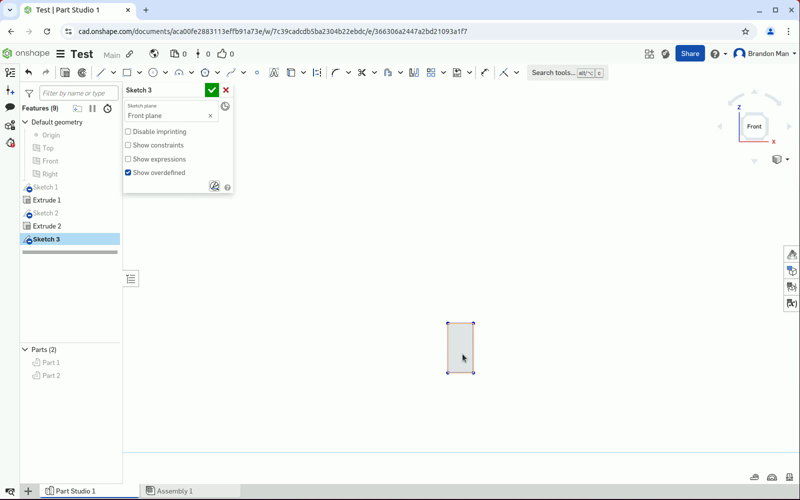
scroll(6)
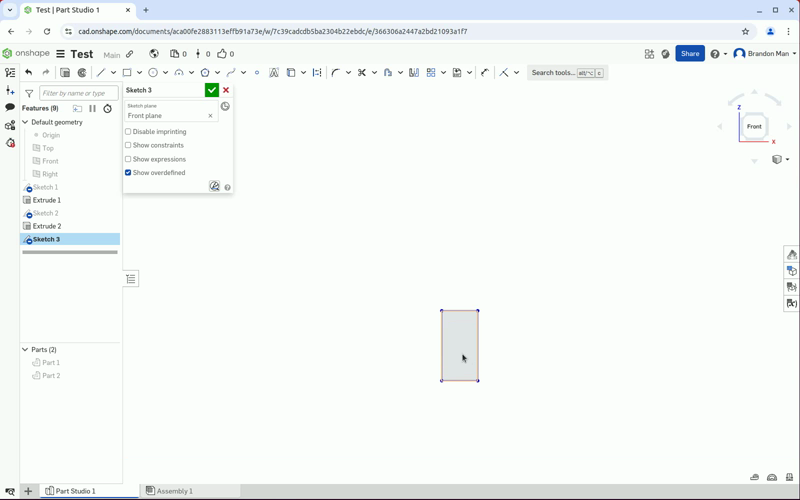
scroll(6)
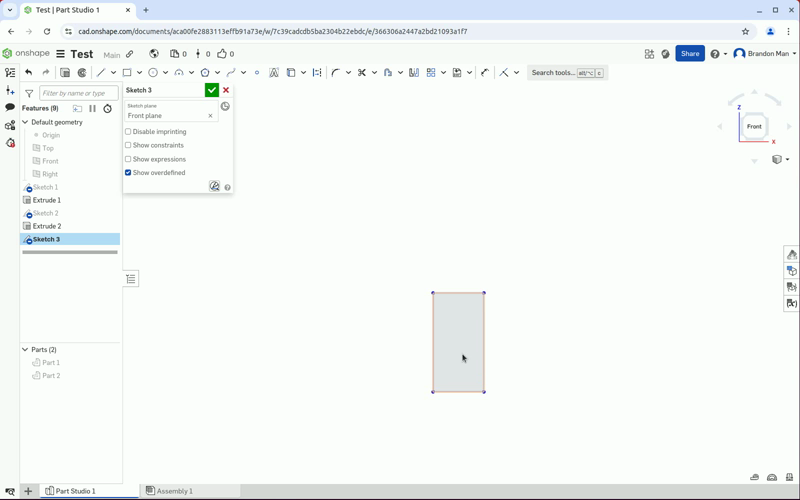
scroll(6)
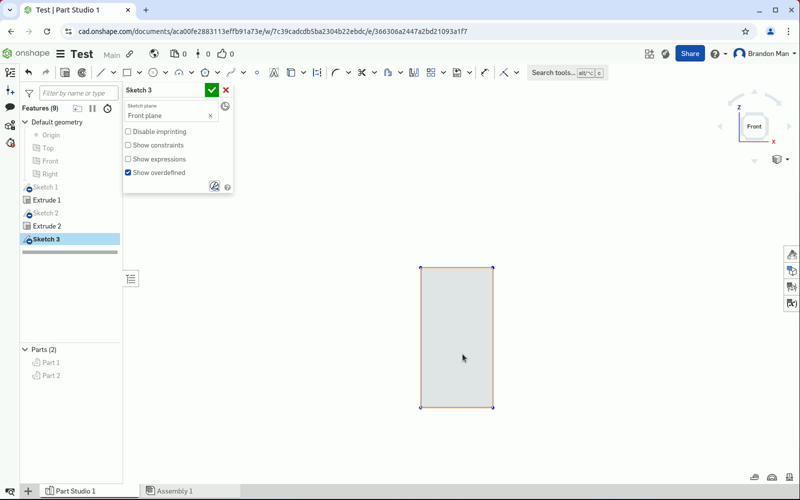
scroll(6)
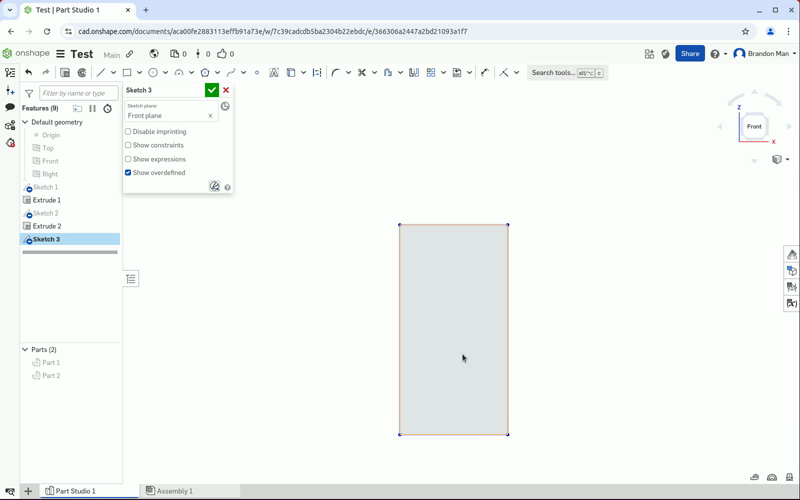
scroll(6)
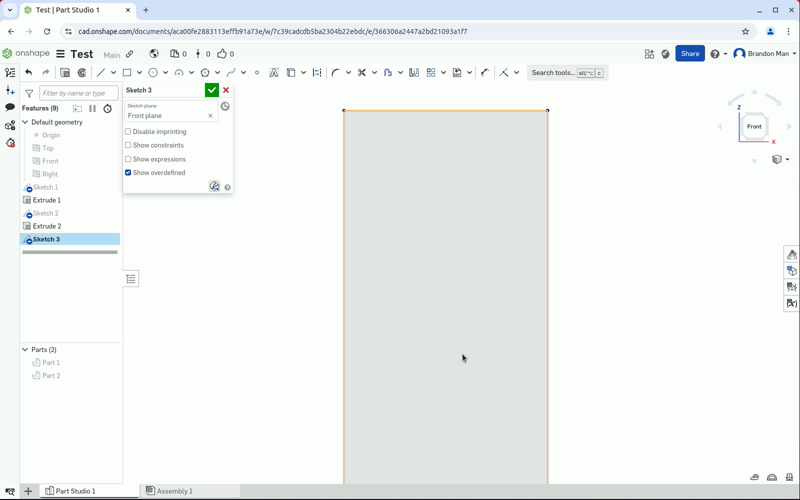
click(462, 353)
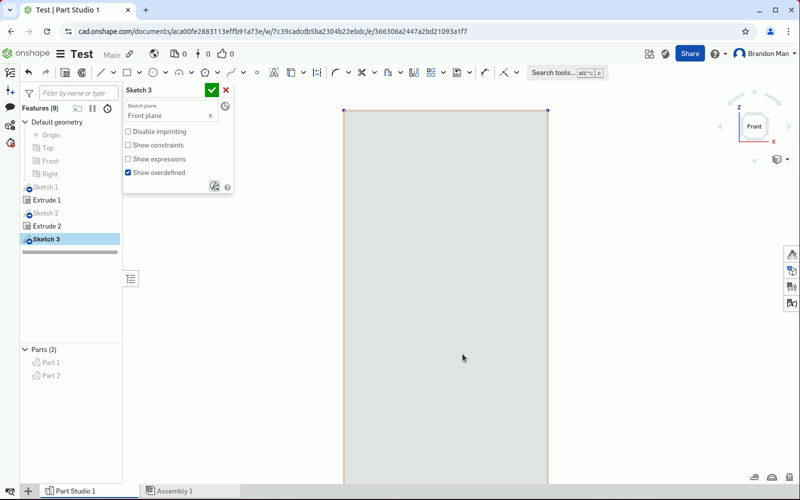
scroll(-6)
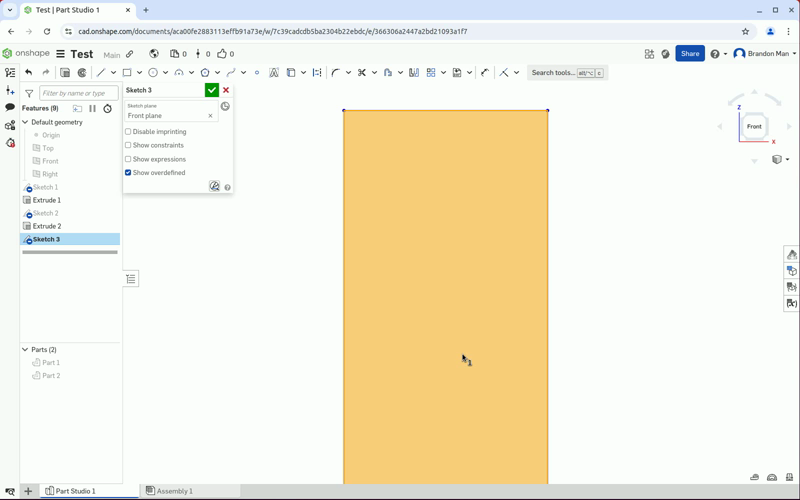
scroll(-6)
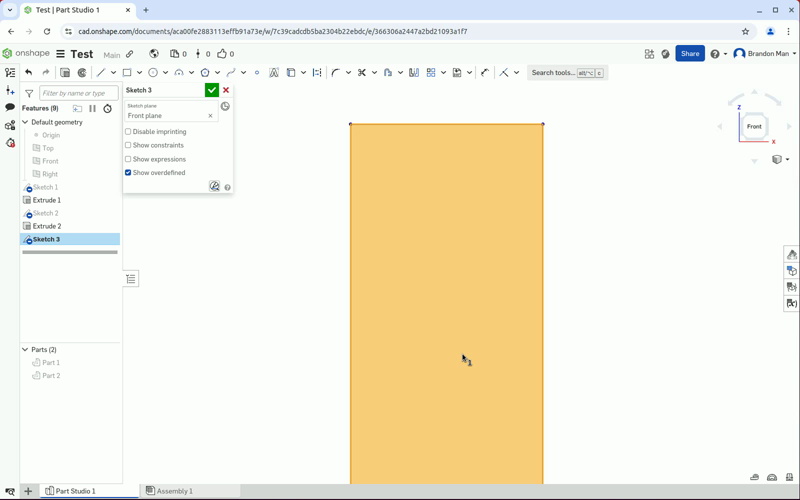
scroll(-6)
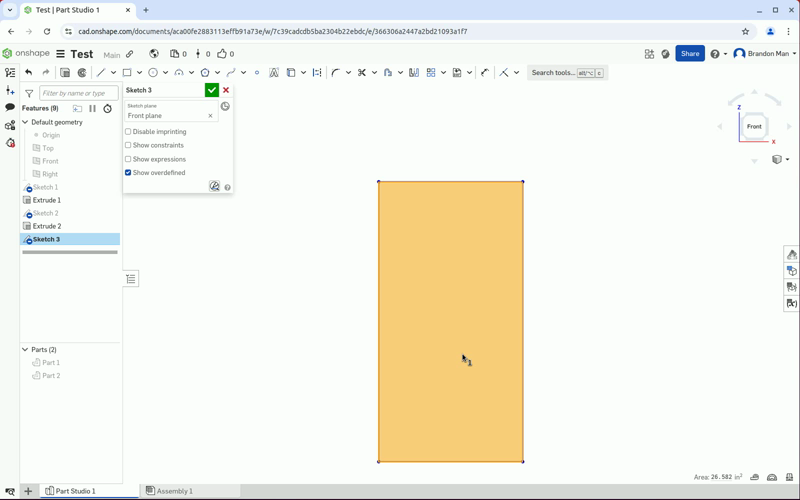
scroll(-6)
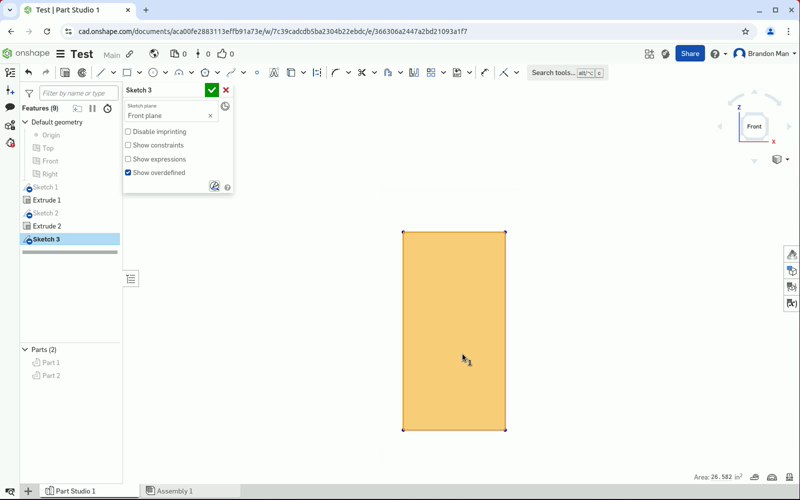
scroll(-6)
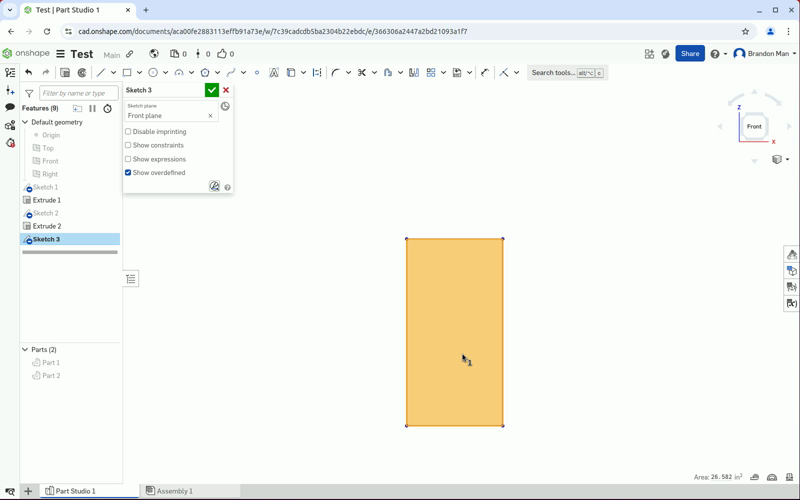
scroll(-6)
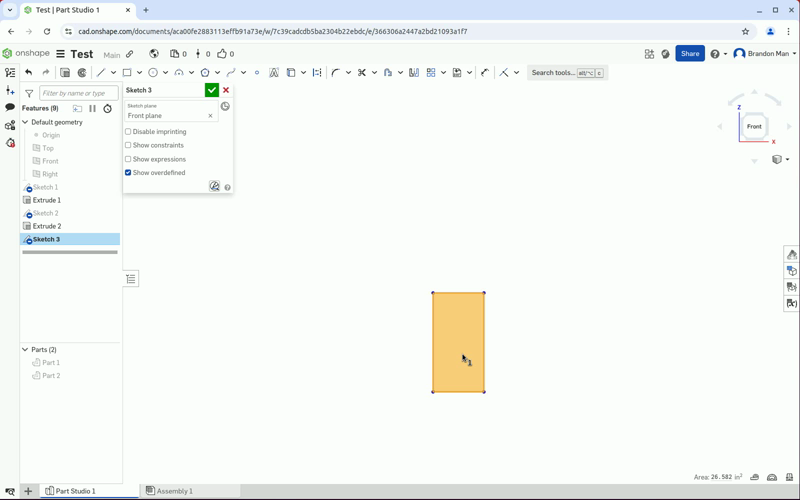
scroll(-6)
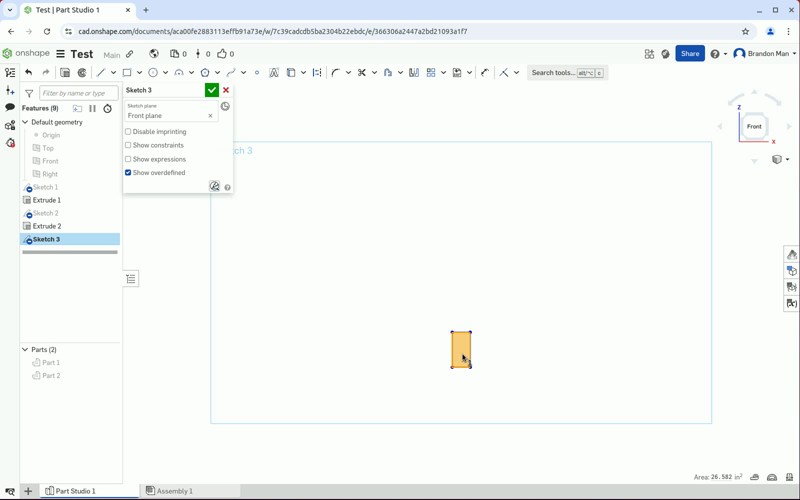
mouse_move(73, 352)
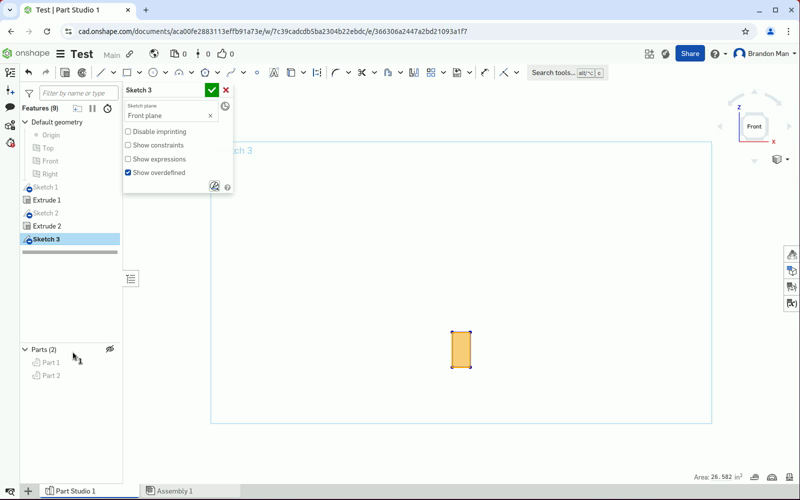
key(shift+y)
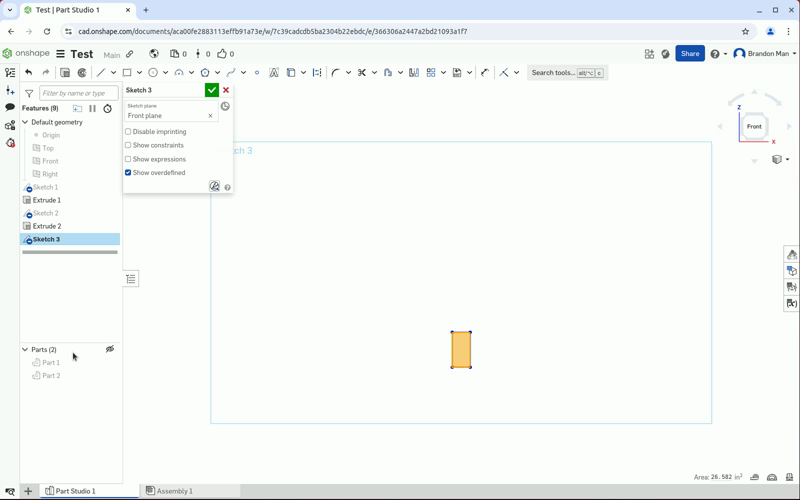
key(shift+e)
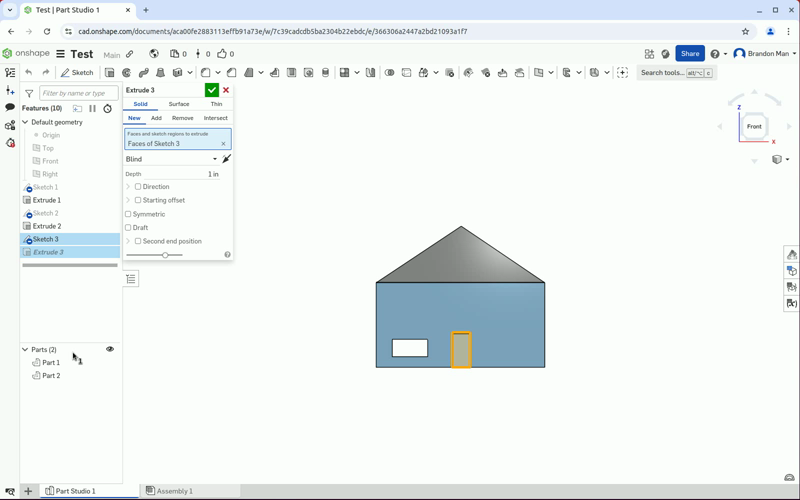
mouse_move(143, 106)
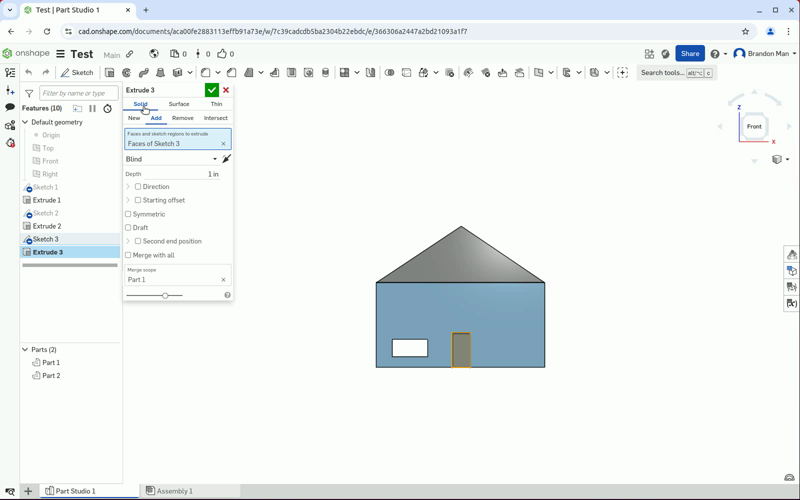
click(143, 106)
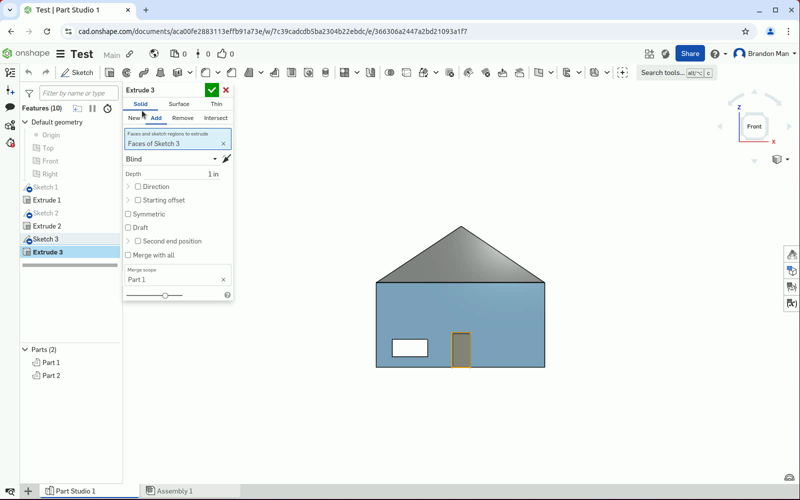
mouse_move(137, 120)
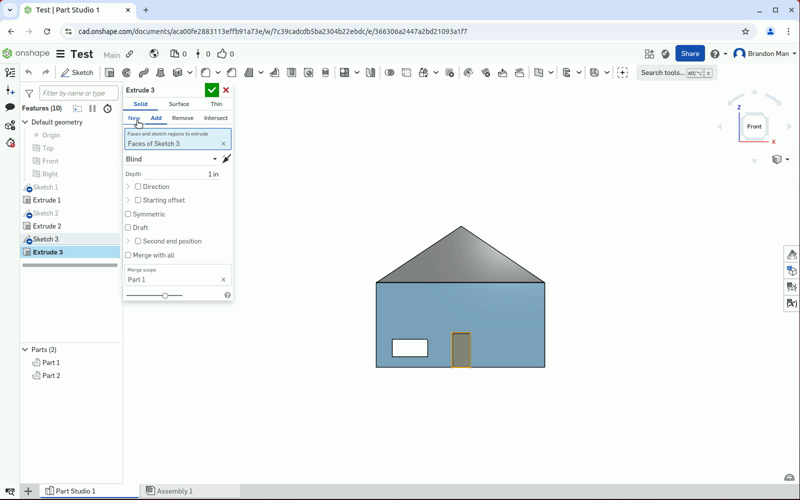
click(137, 120)
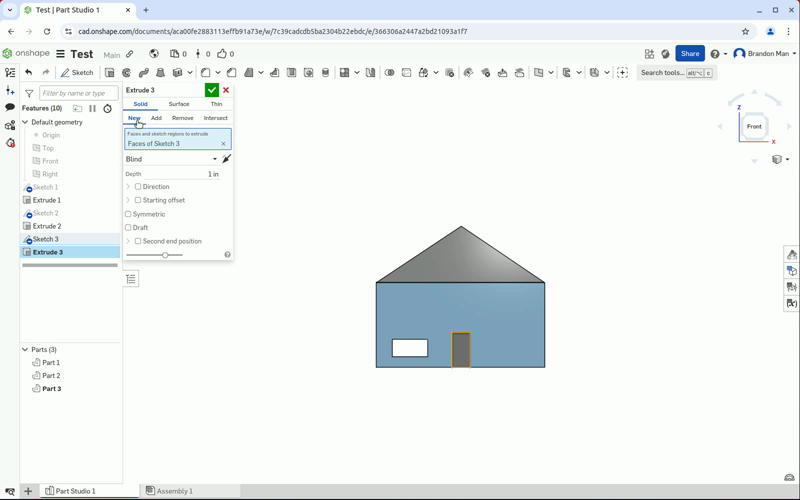
key(tab, 4)
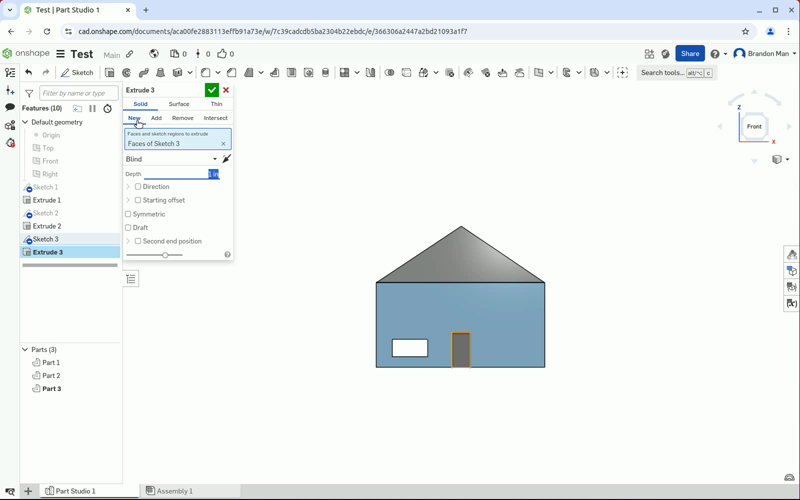
text(23.108)
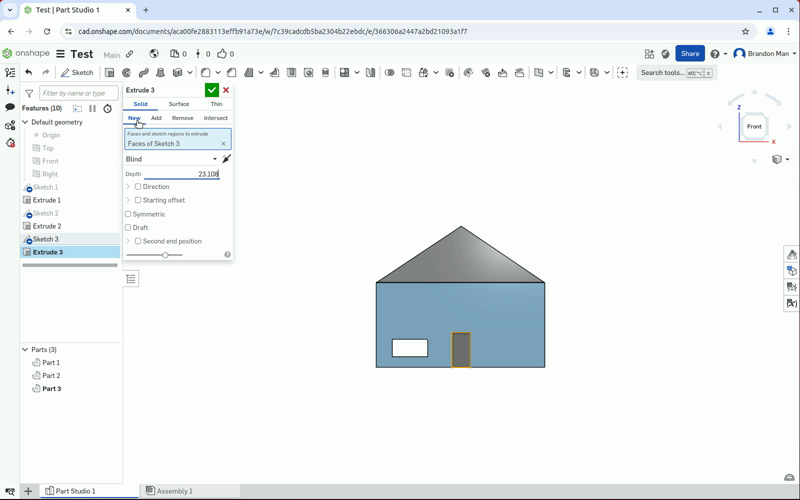
key(enter)
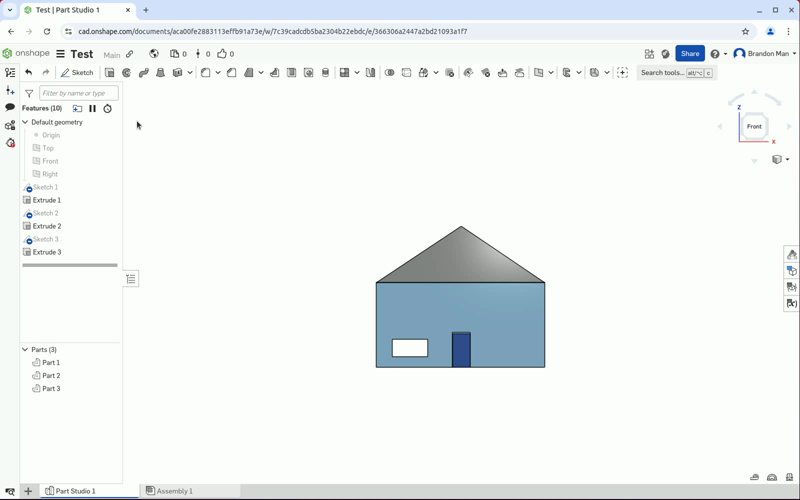
key(shift+h)
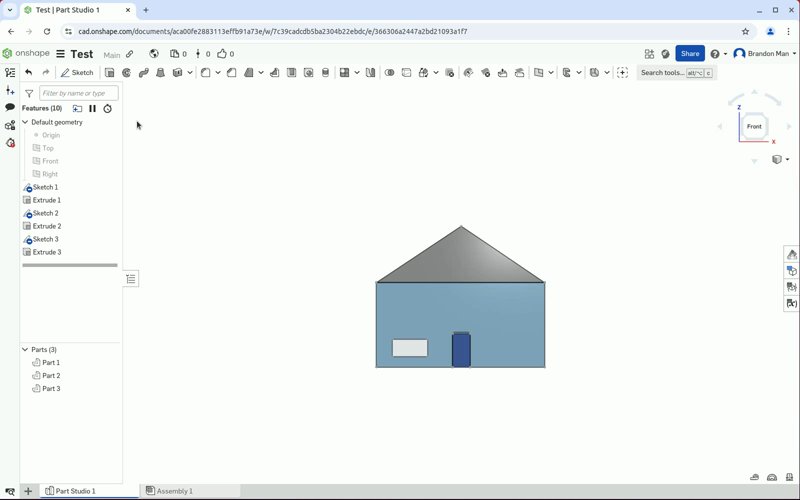
key(shift+h)
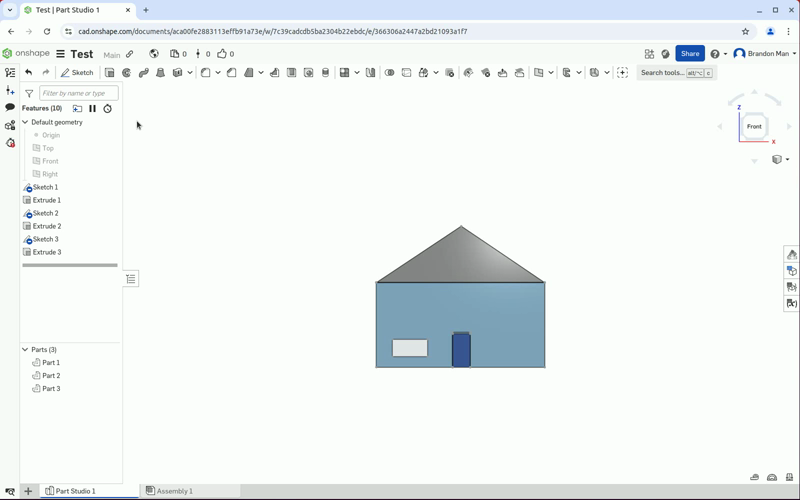
key(shift+7)
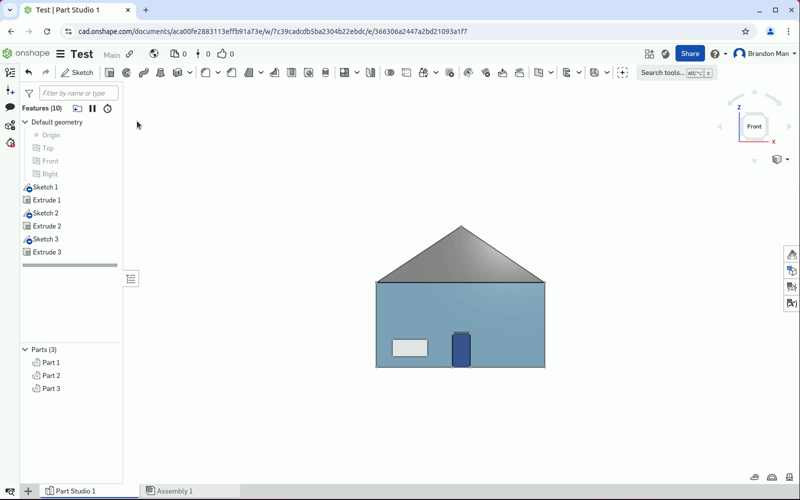
key(left, 2)
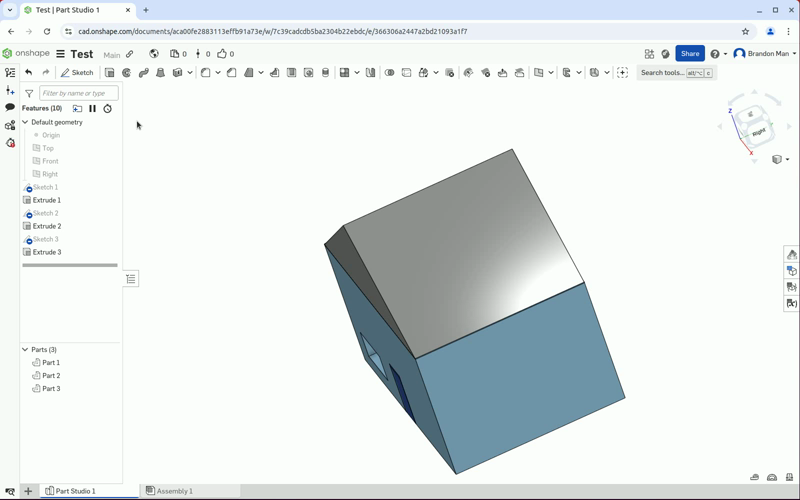
key(down, 2)
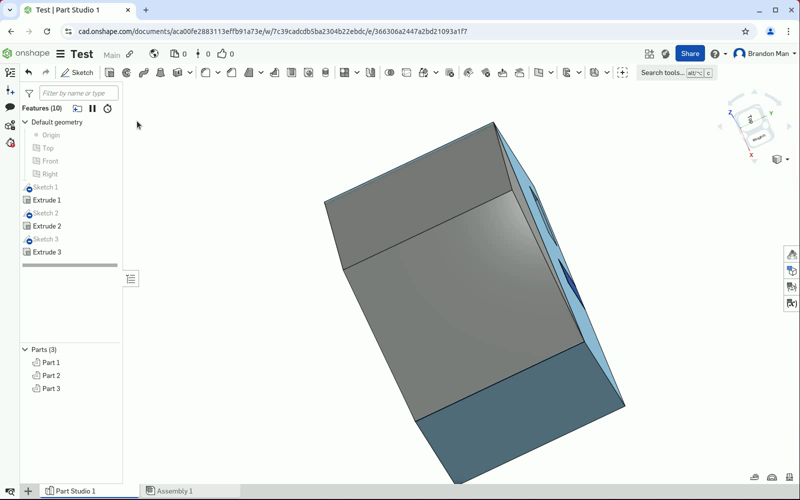
key(up, 2)
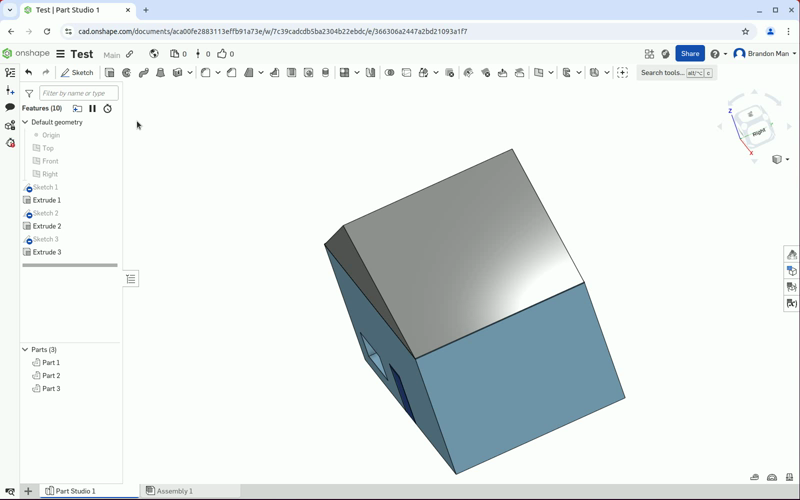
key(right, 2)
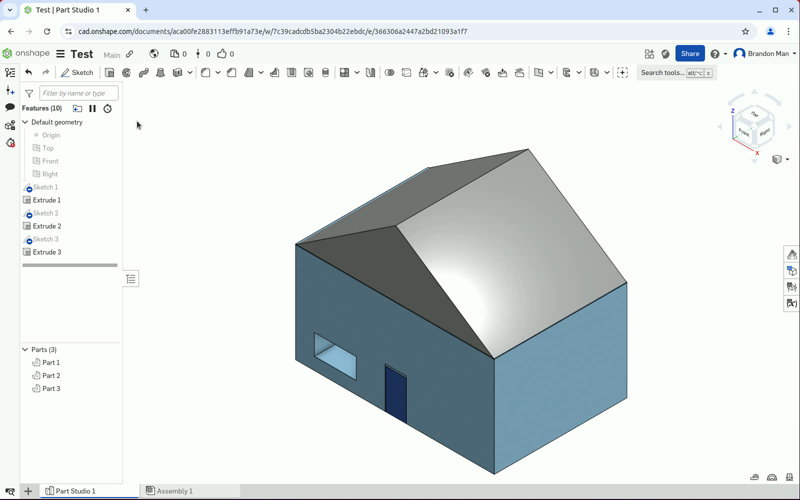
mouse_move(73, 189)
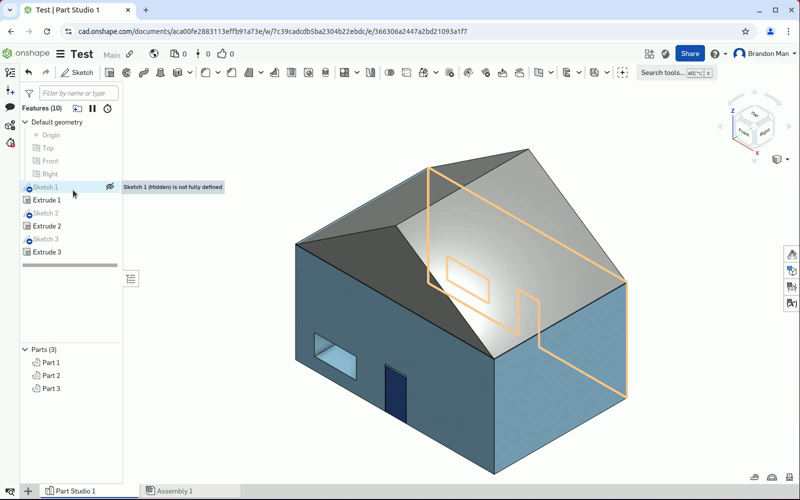
click(73, 189)